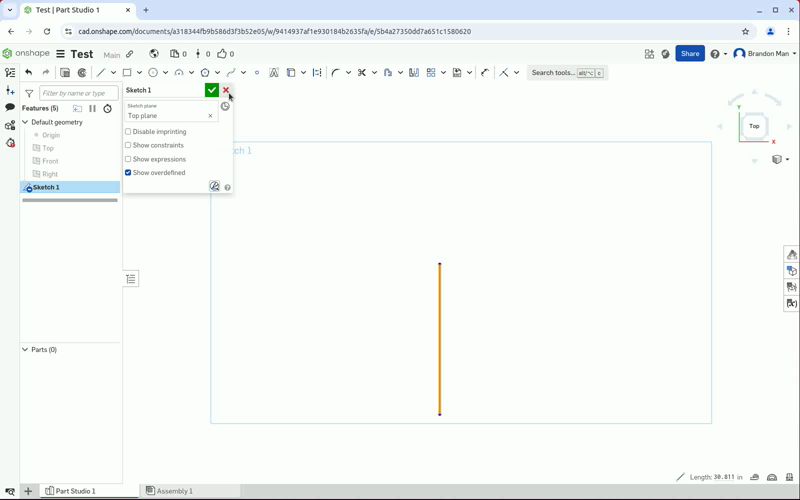
key(shift+h)
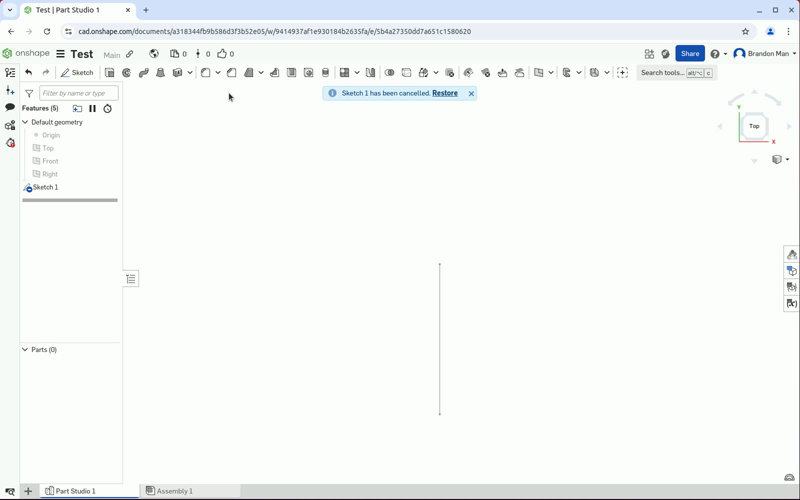
mouse_move(73, 352)
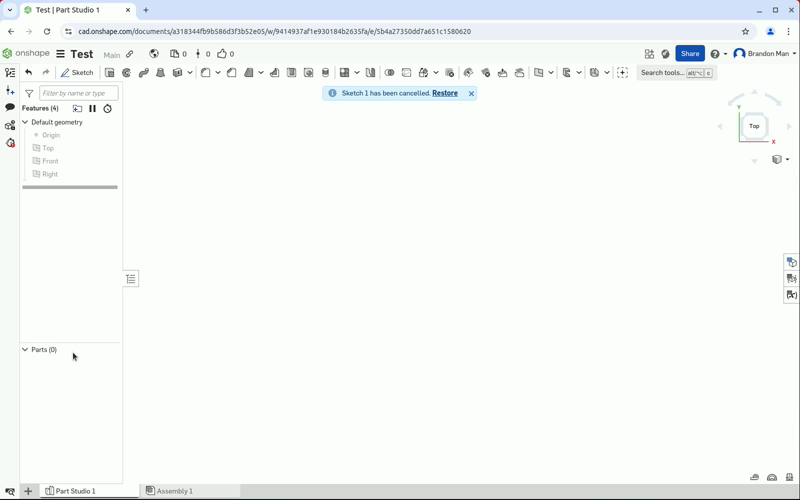
key(y)
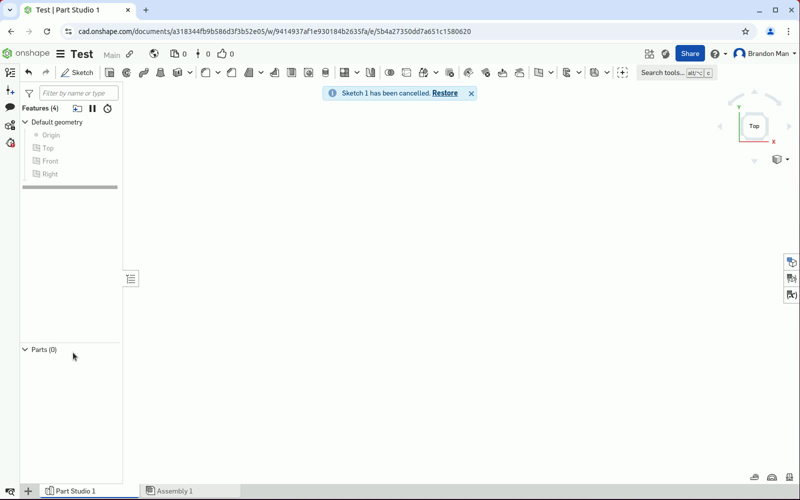
key(shift+p)
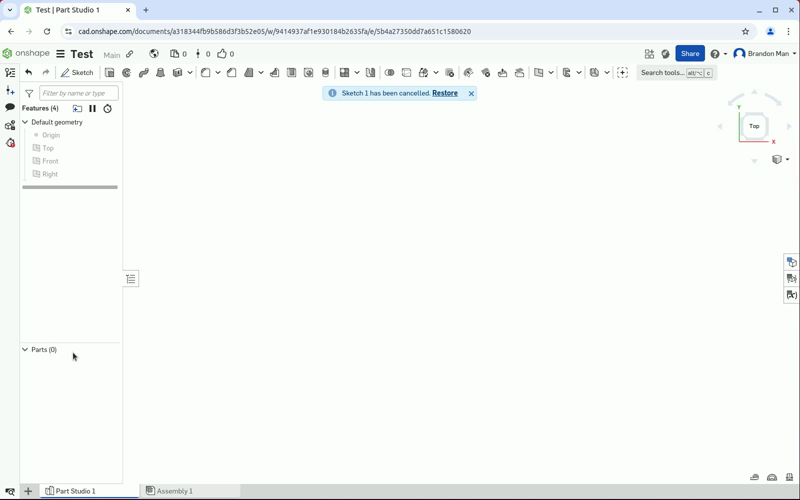
key(space)
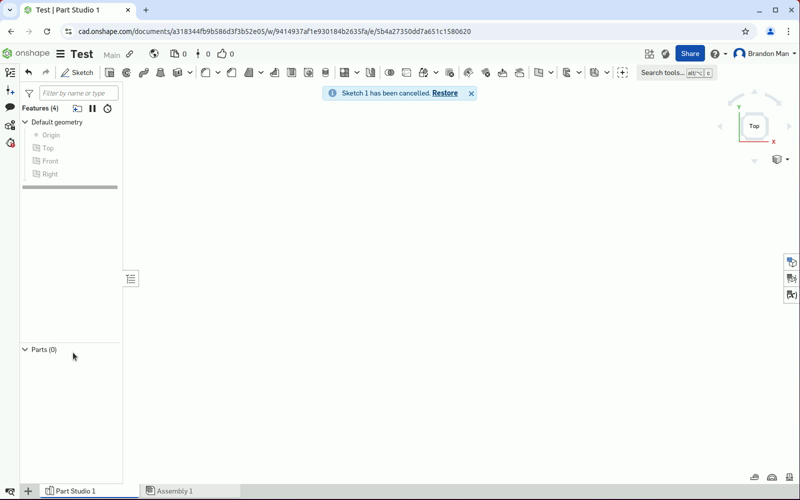
key_down(shift)
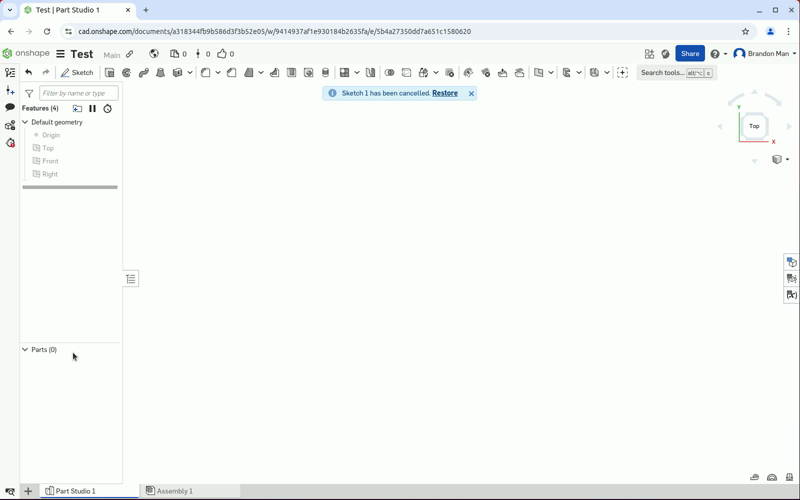
key(up)
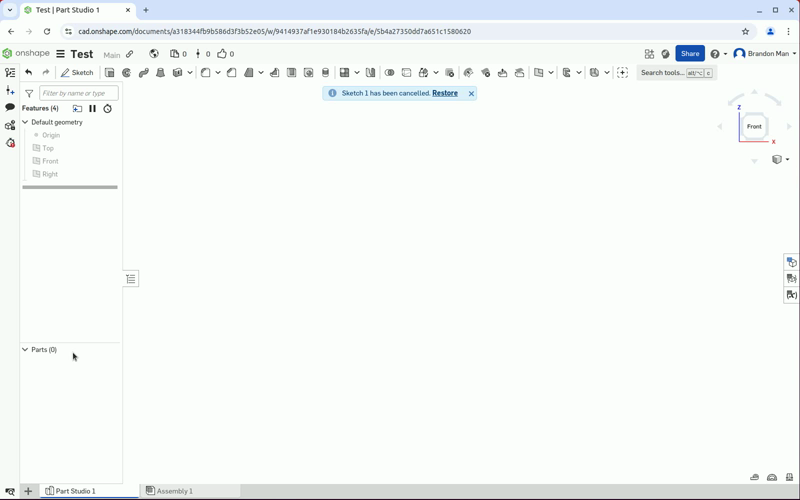
key_up(shift)
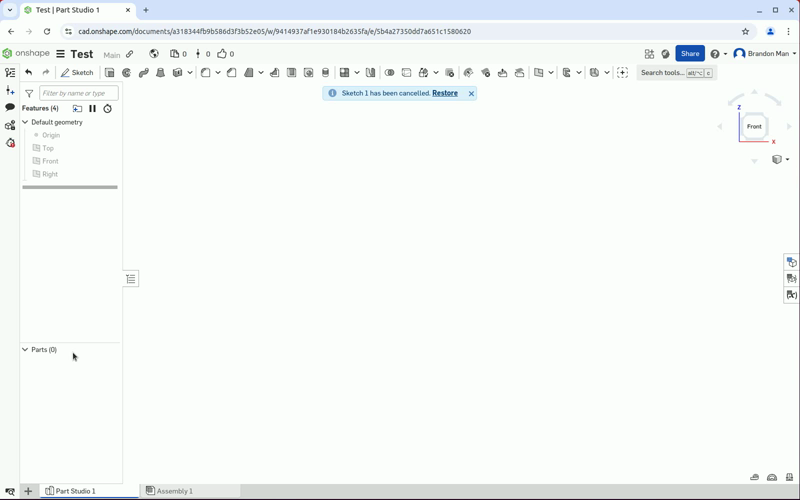
key(space)
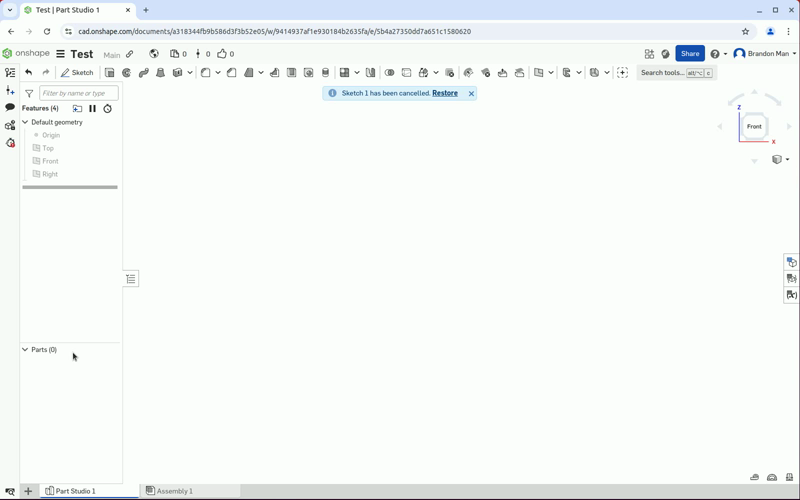
key_down(shift)
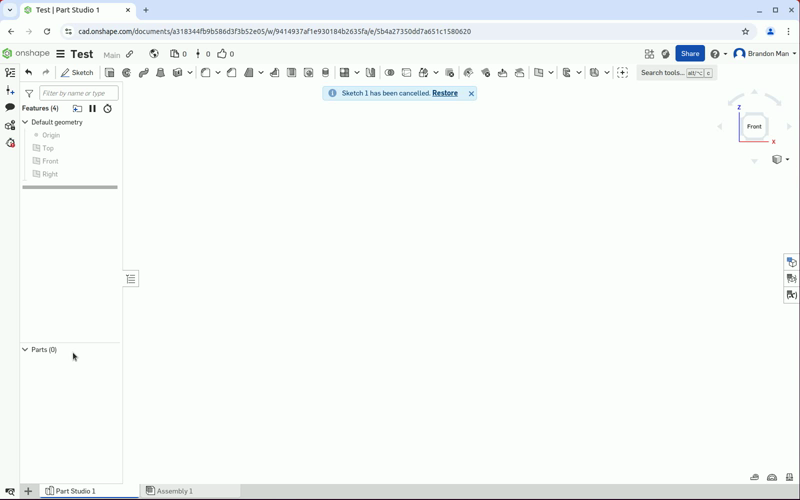
key(left)
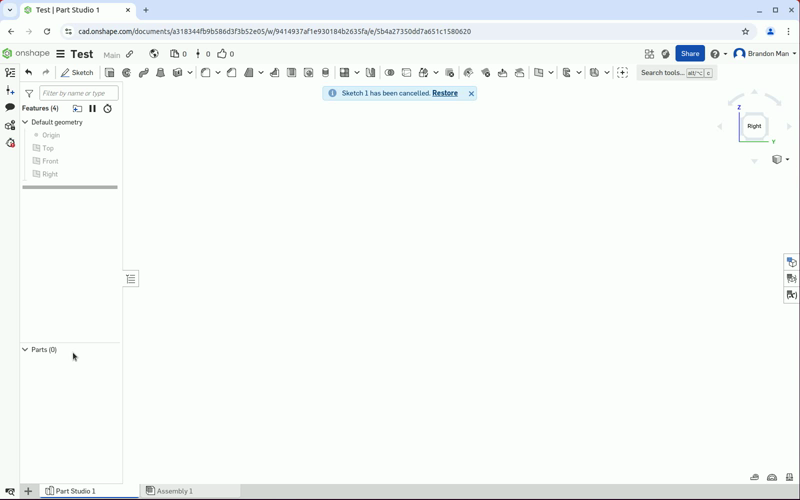
key_up(shift)
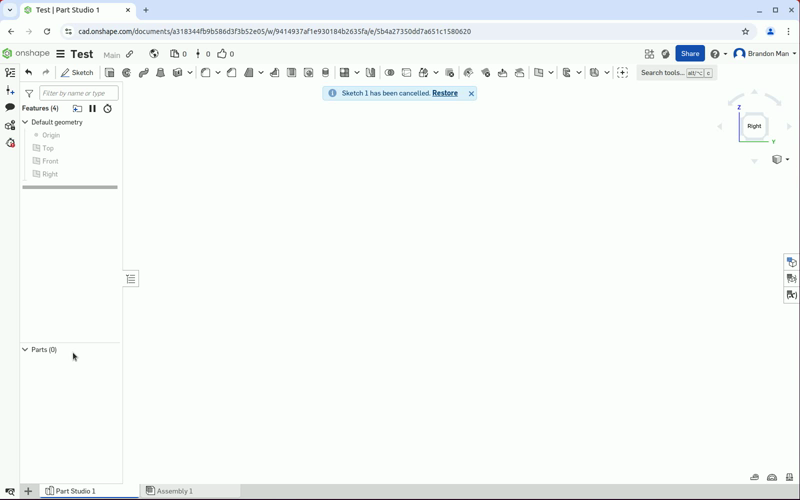
mouse_move(73, 352)
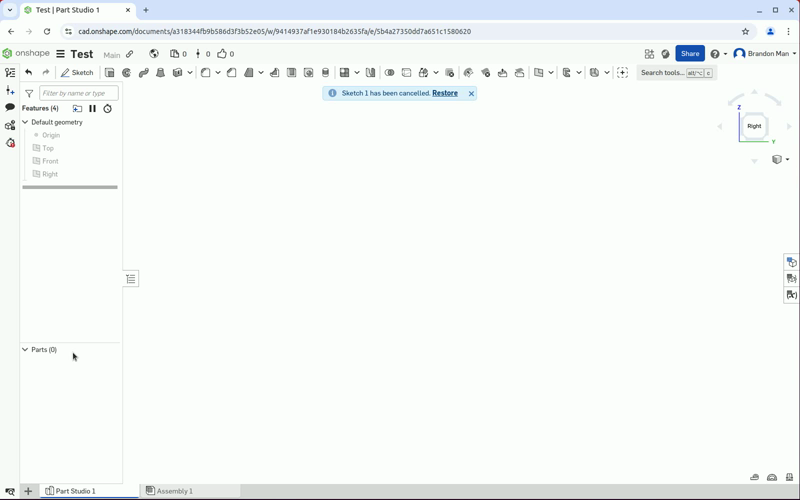
key(shift+y)
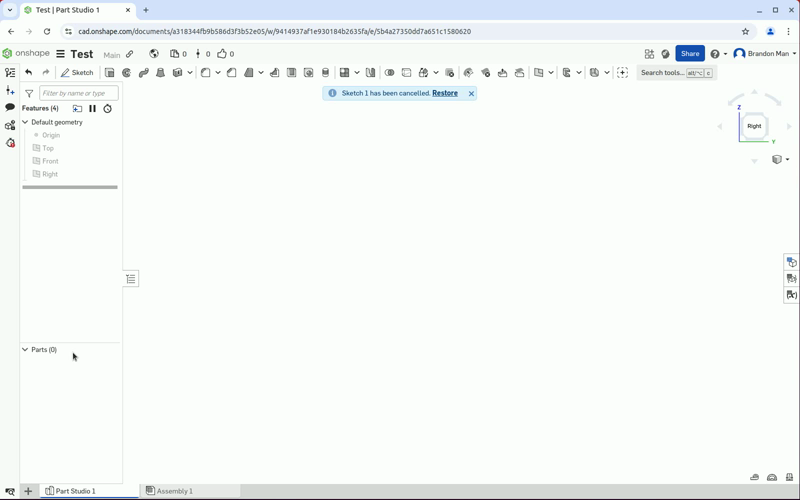
key(shift+s)
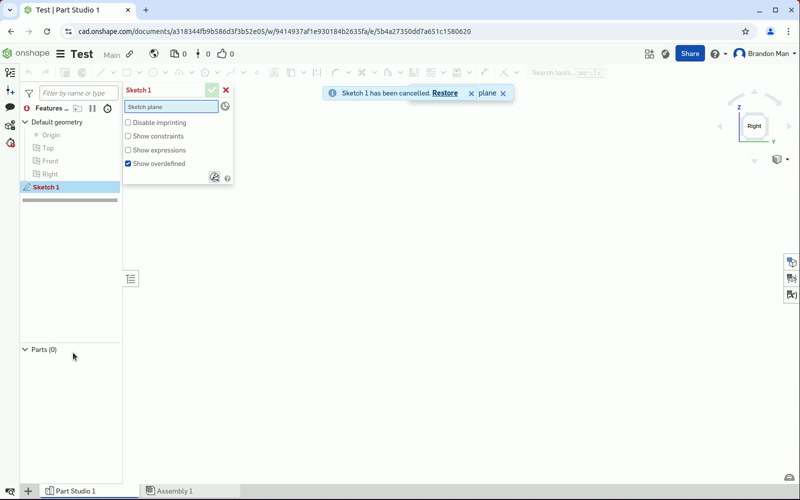
mouse_move(73, 176)
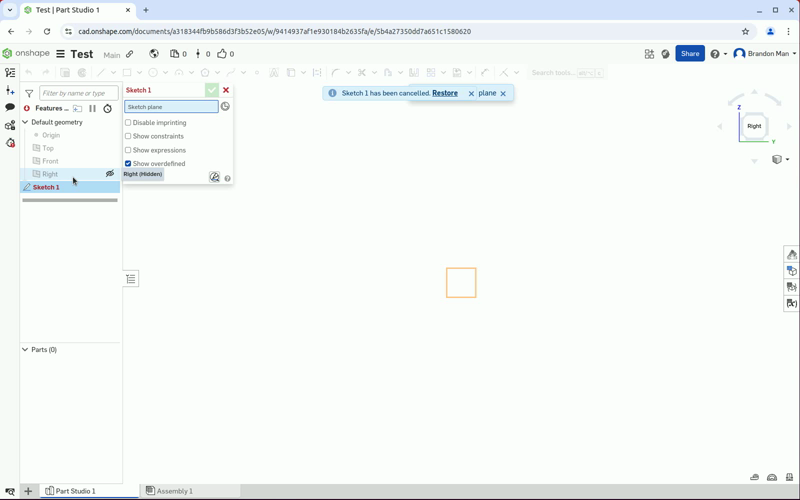
click(73, 176)
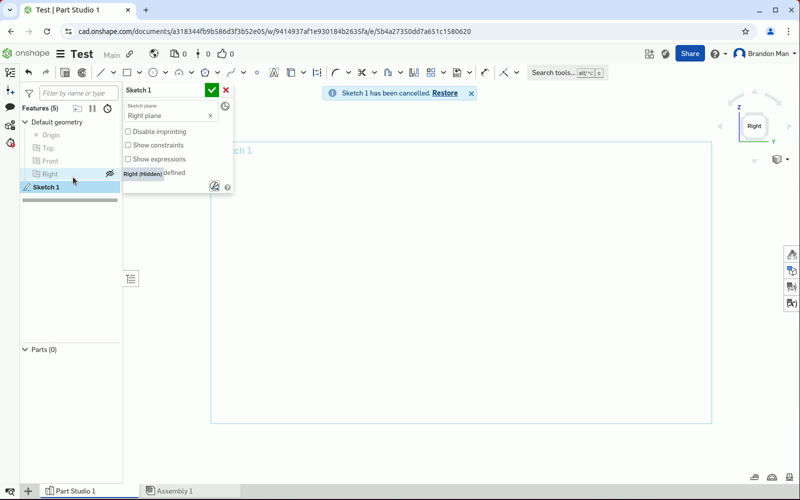
mouse_move(73, 352)
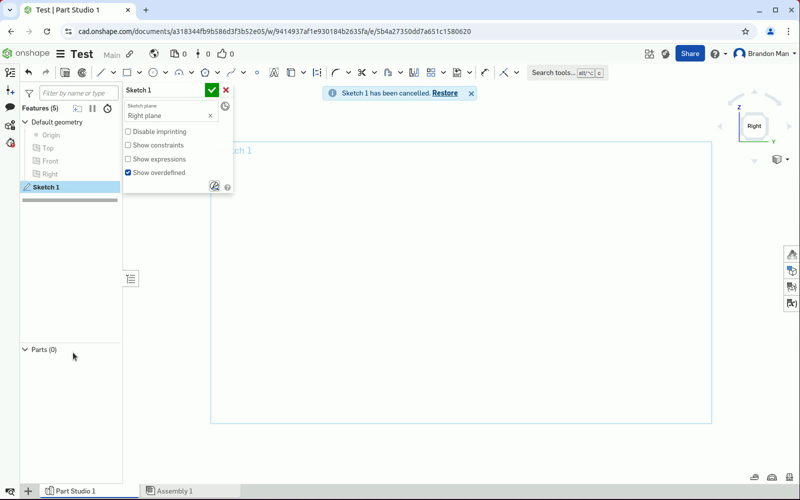
key(y)
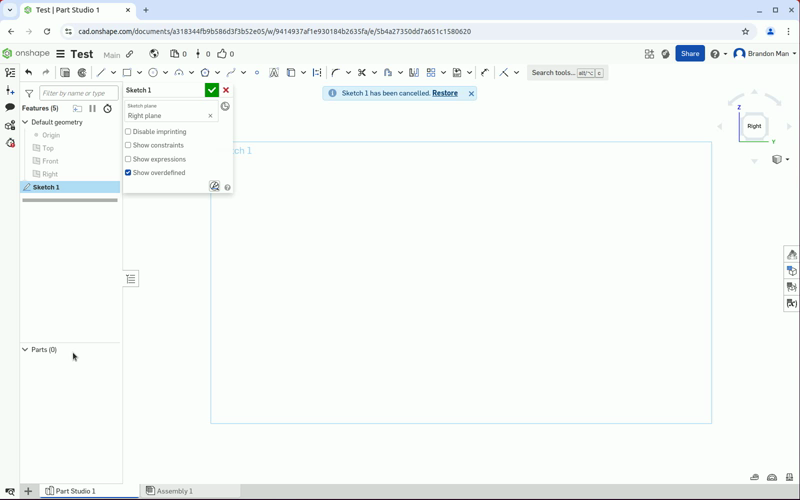
key(l)
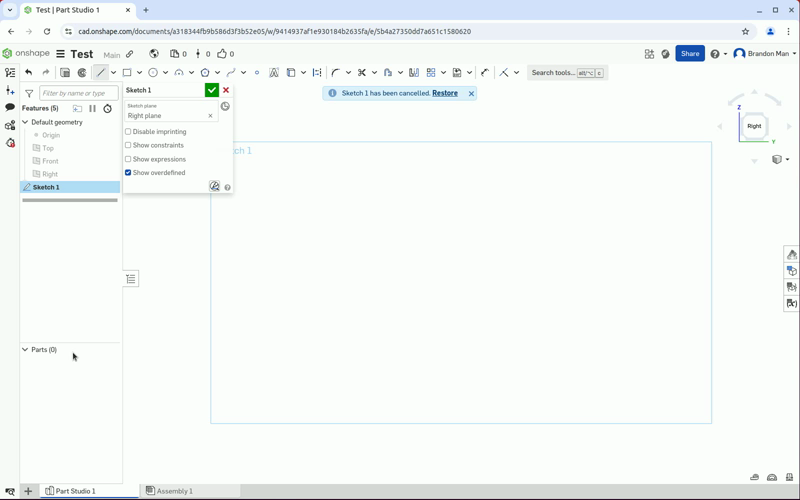
key_down(shift)
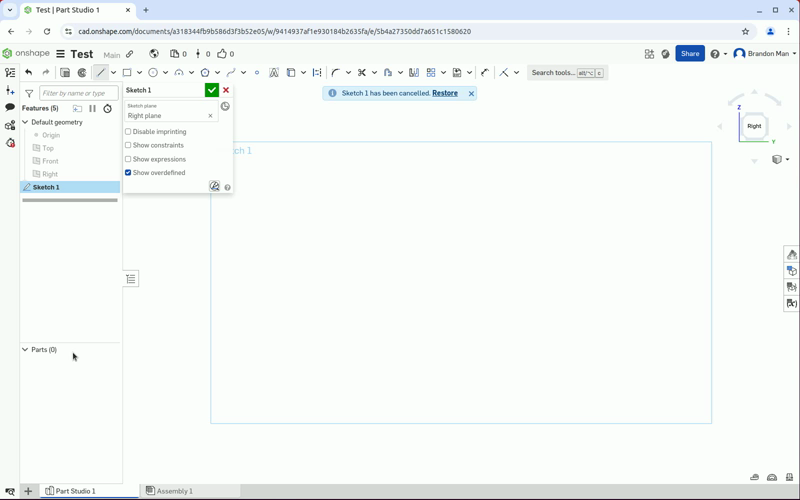
mouse_move(460, 282)
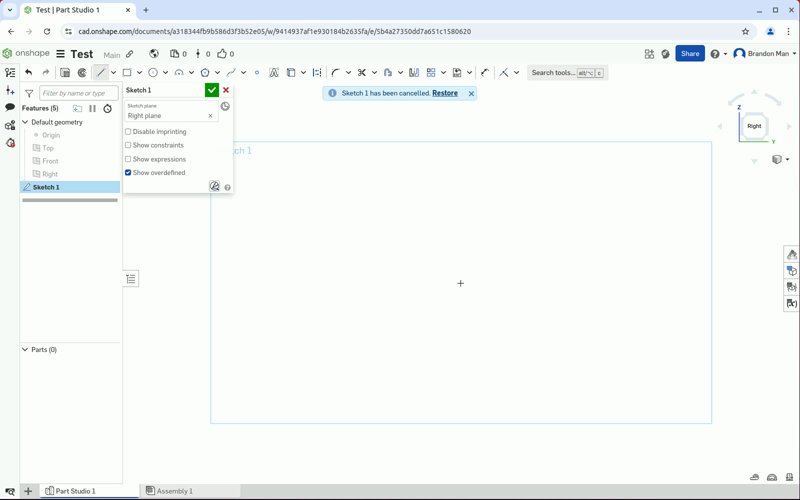
click(460, 282)
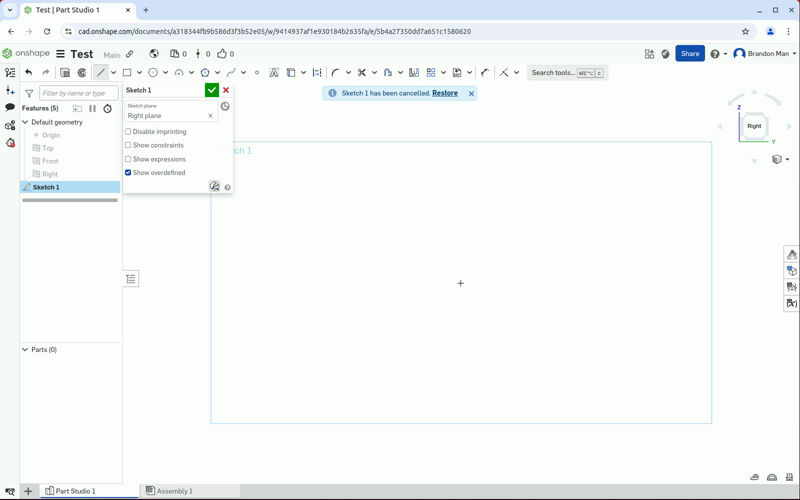
key_up(shift)
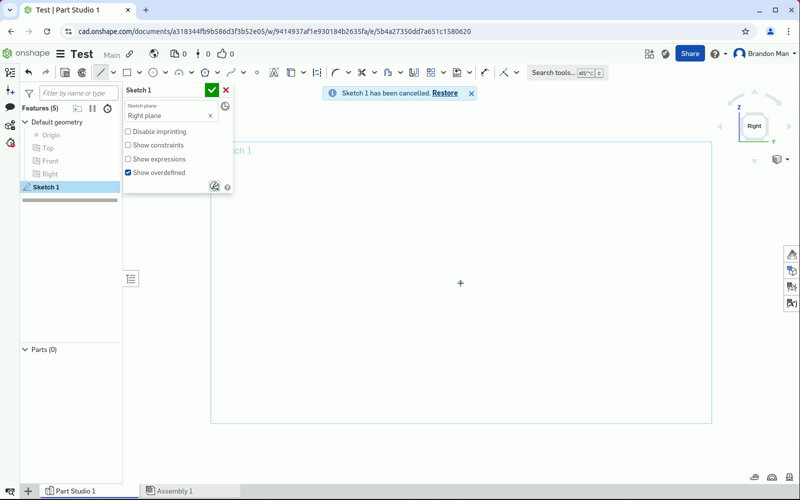
key_down(shift)
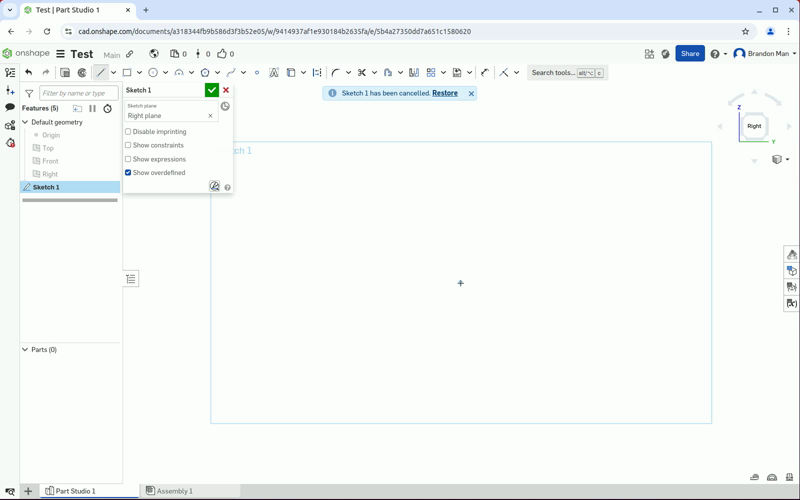
mouse_move(535, 282)
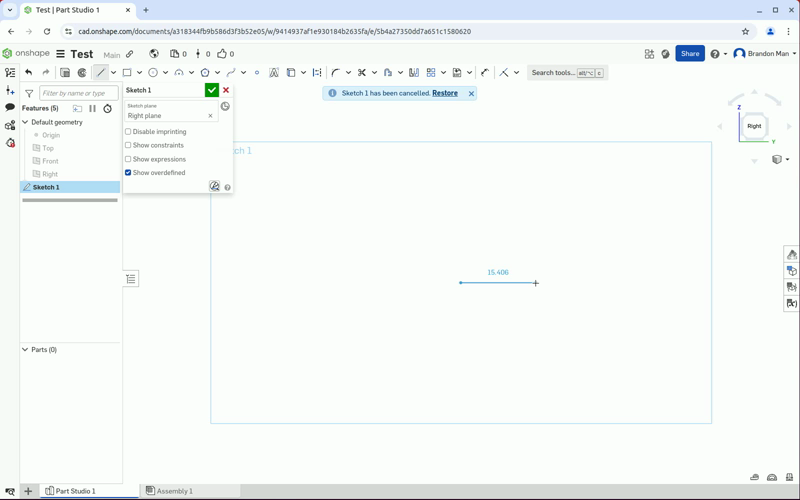
click(535, 282)
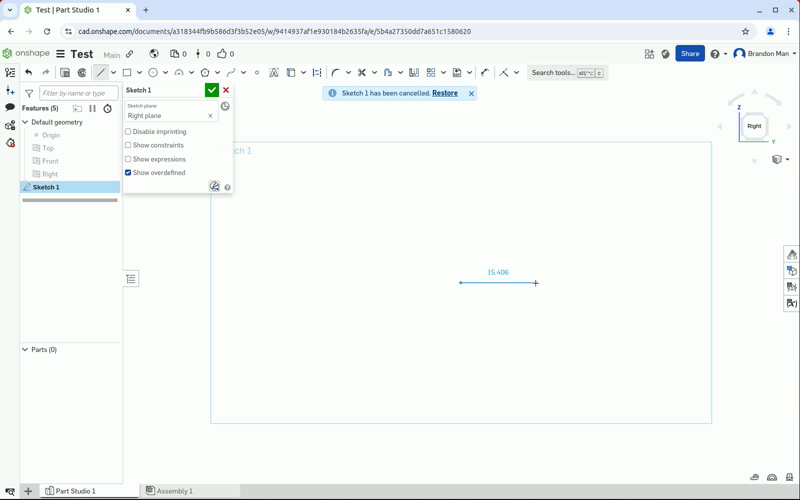
key_up(shift)
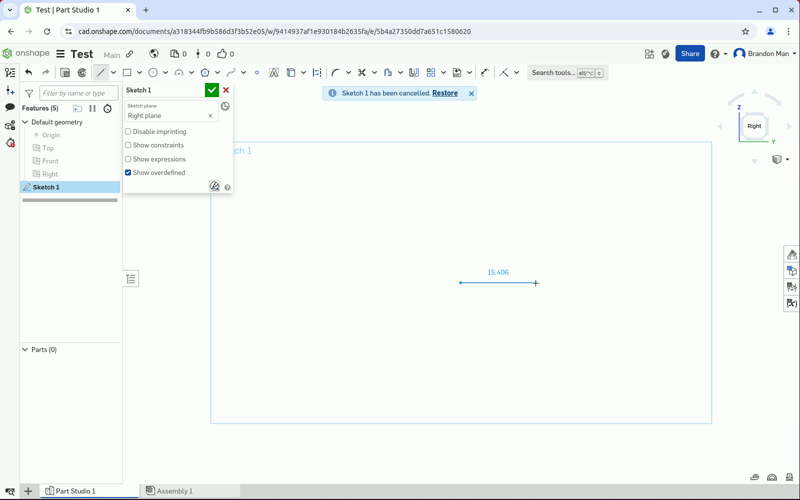
key_down(shift)
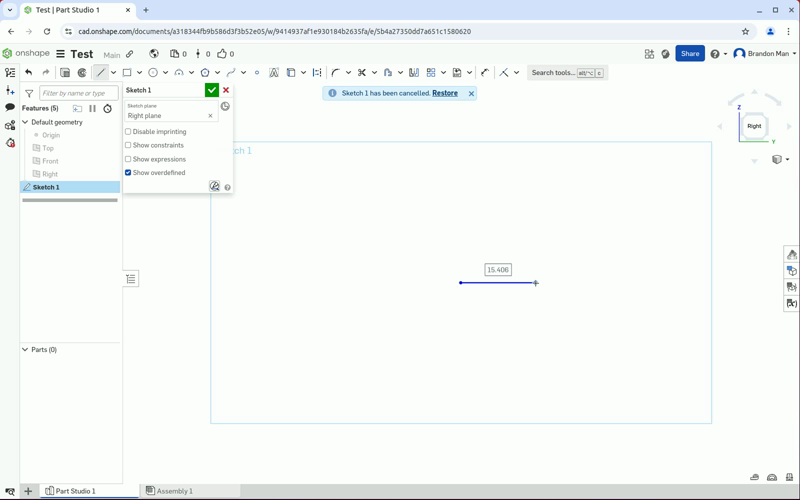
mouse_move(535, 189)
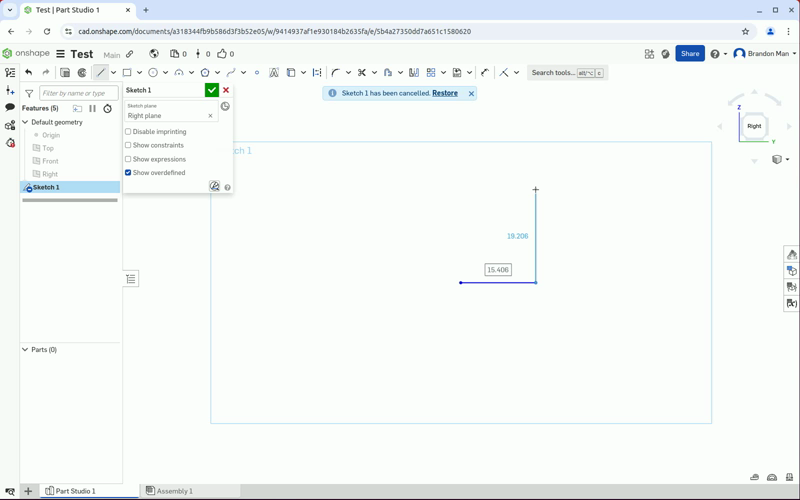
click(535, 189)
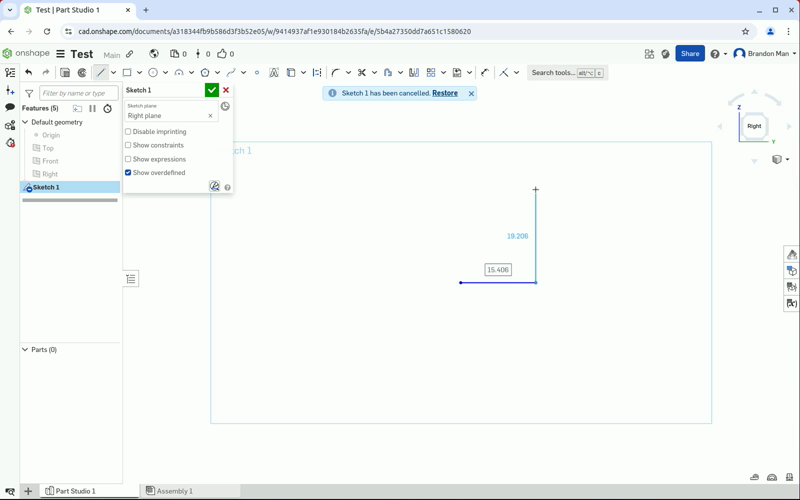
key_up(shift)
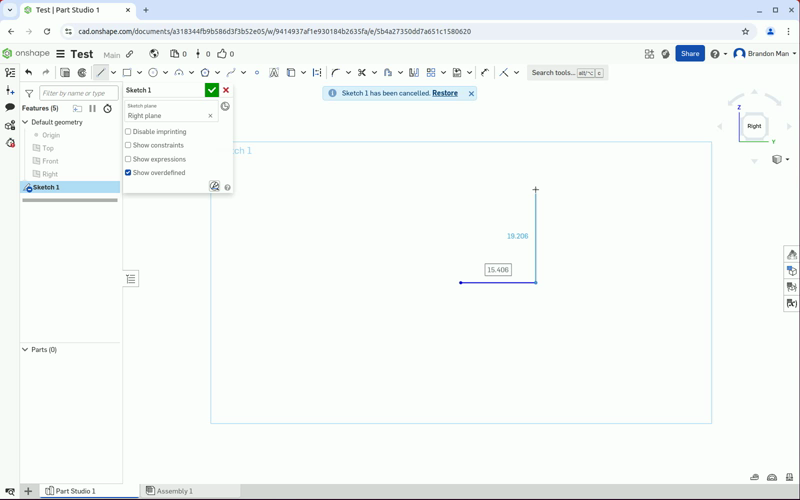
key_down(shift)
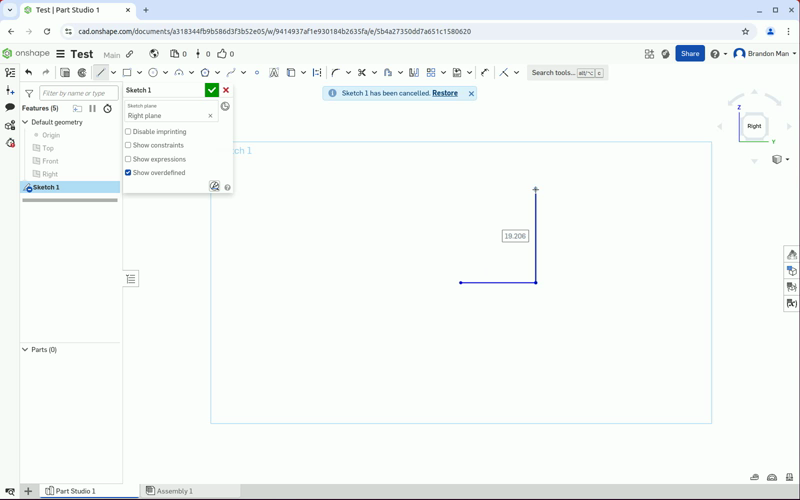
mouse_move(565, 189)
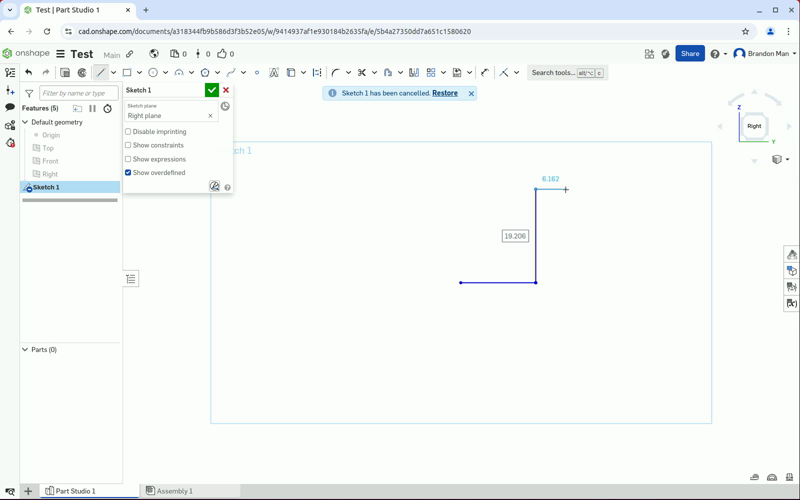
mouse_move(498, 189)
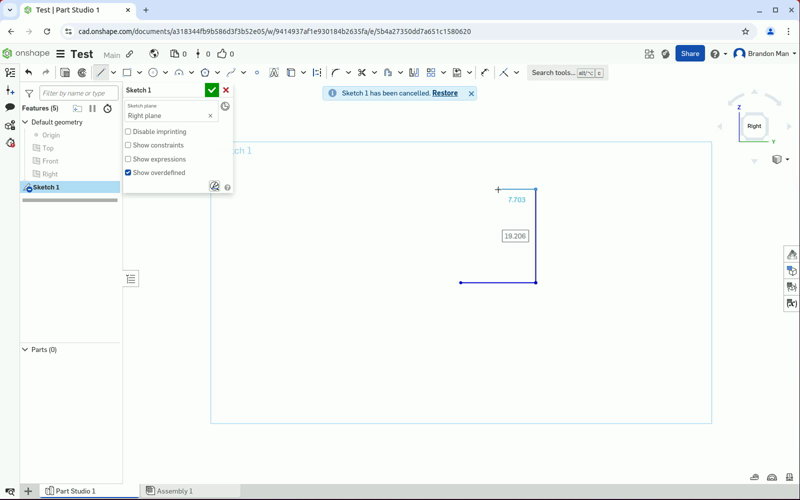
click(498, 189)
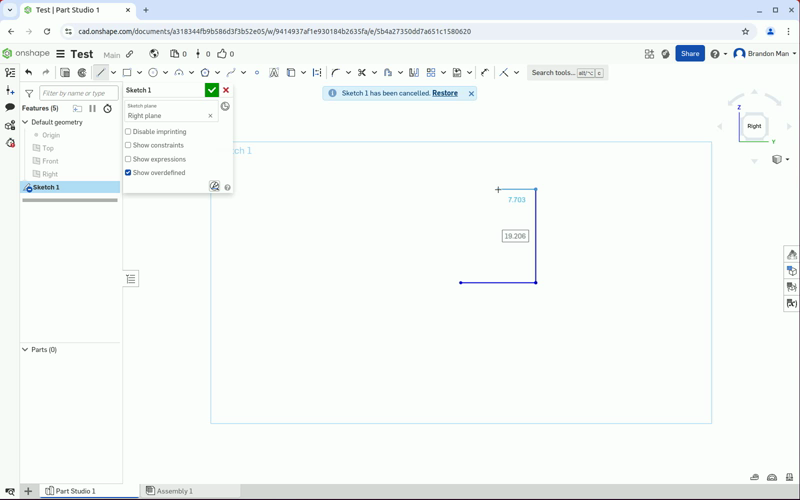
key_up(shift)
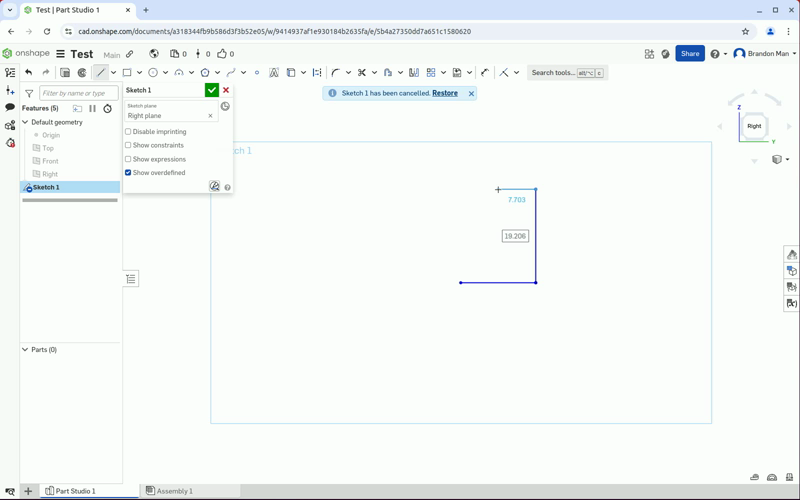
key_down(shift)
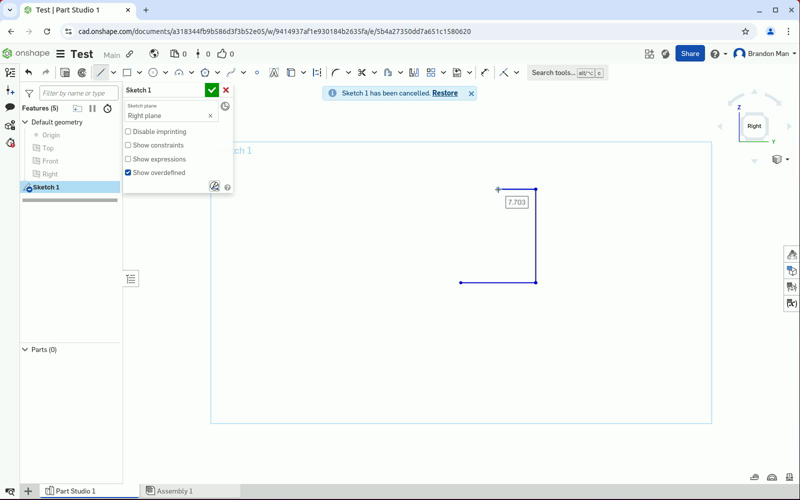
mouse_move(528, 189)
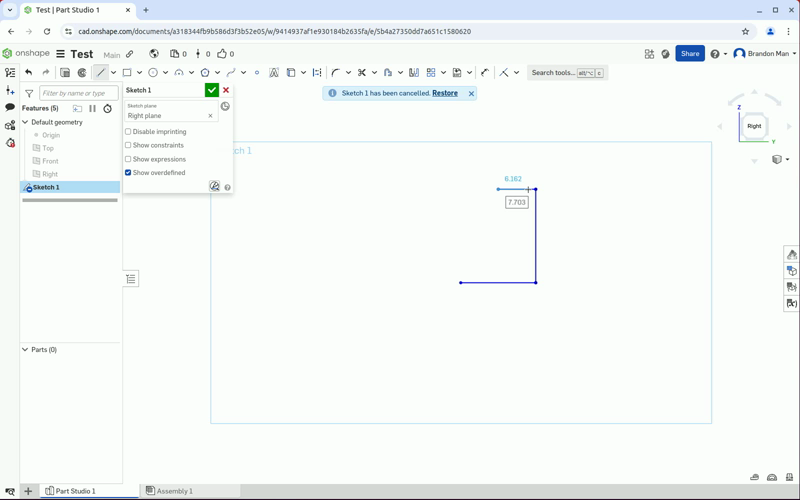
mouse_move(498, 245)
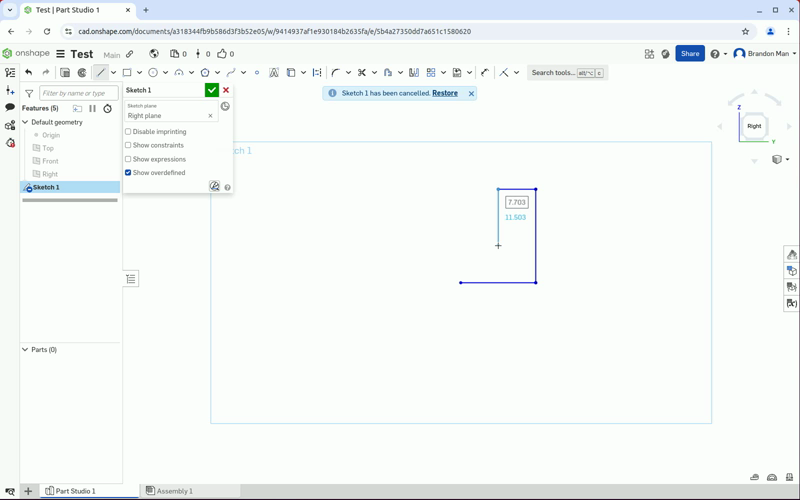
click(498, 245)
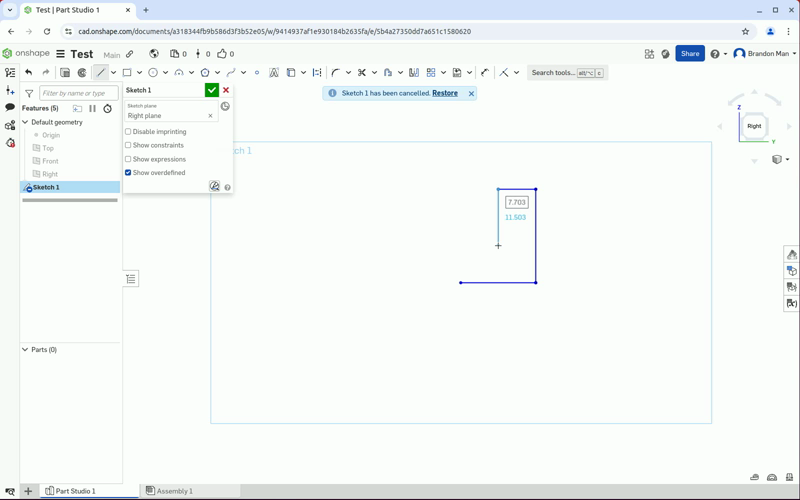
key_up(shift)
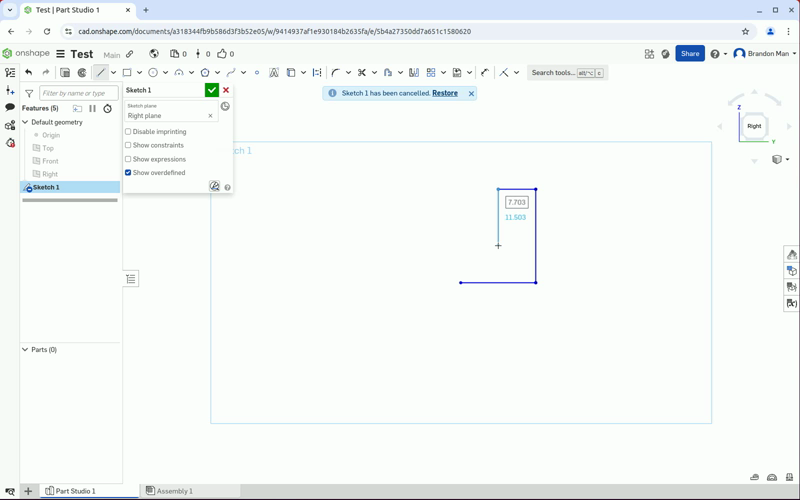
key_down(shift)
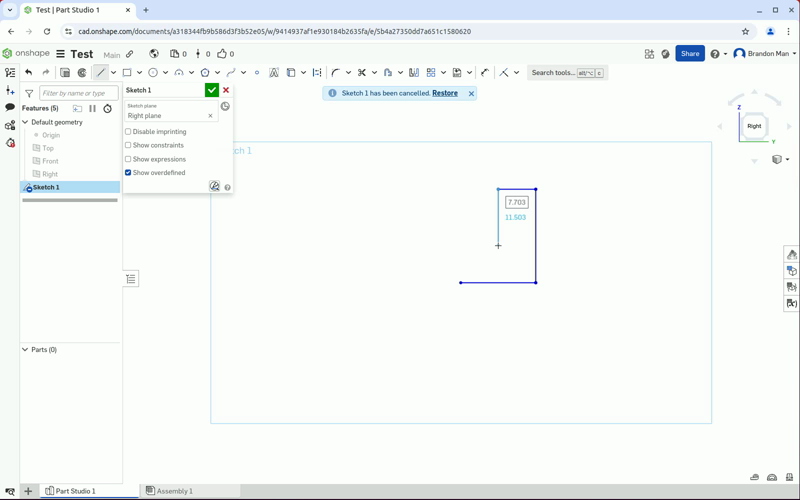
mouse_move(528, 245)
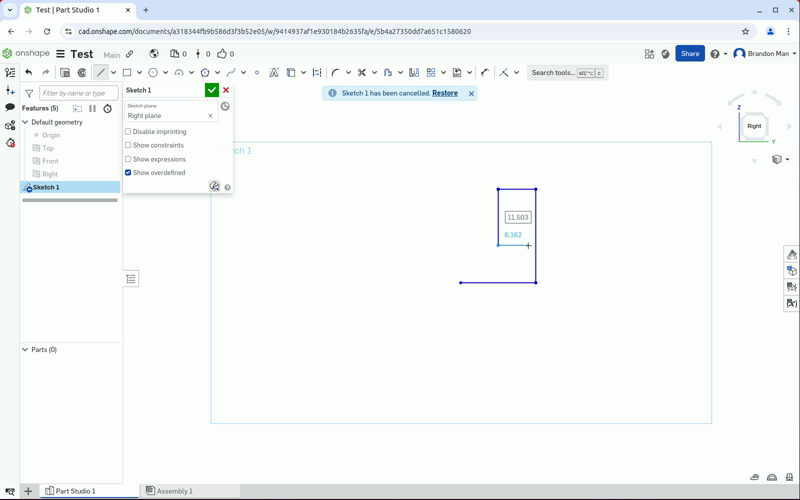
mouse_move(460, 245)
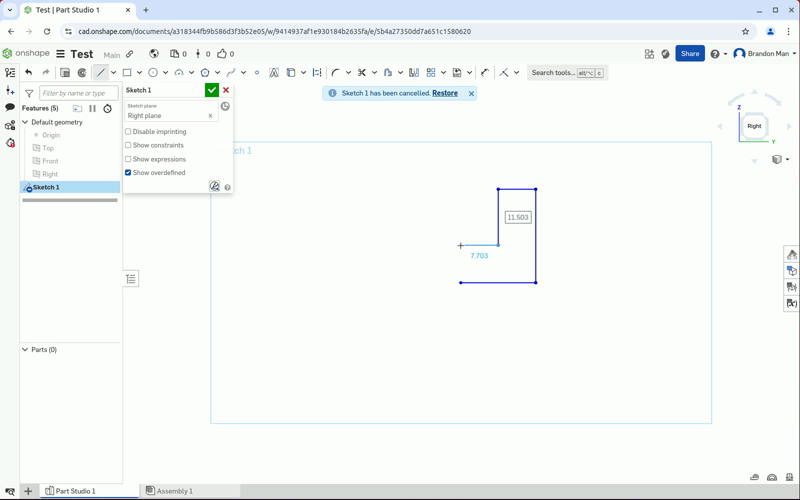
click(460, 245)
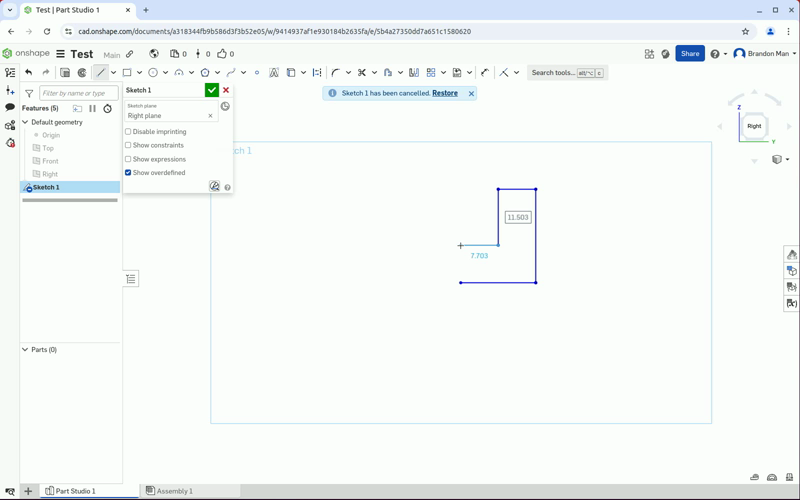
key_up(shift)
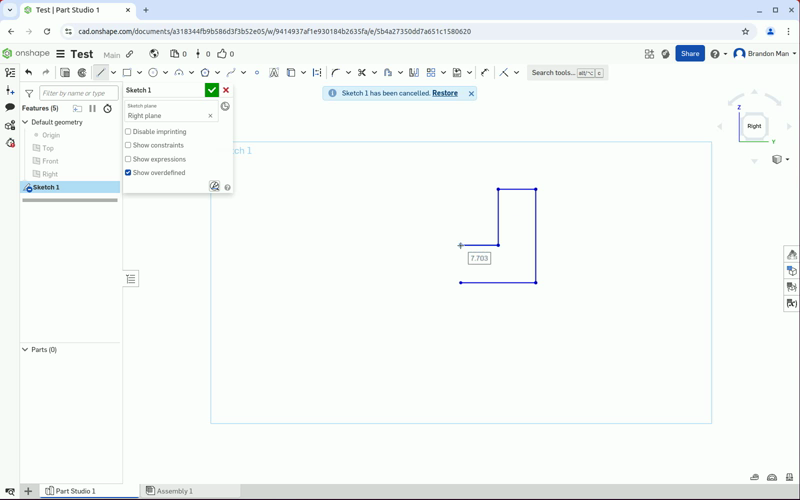
mouse_move(490, 245)
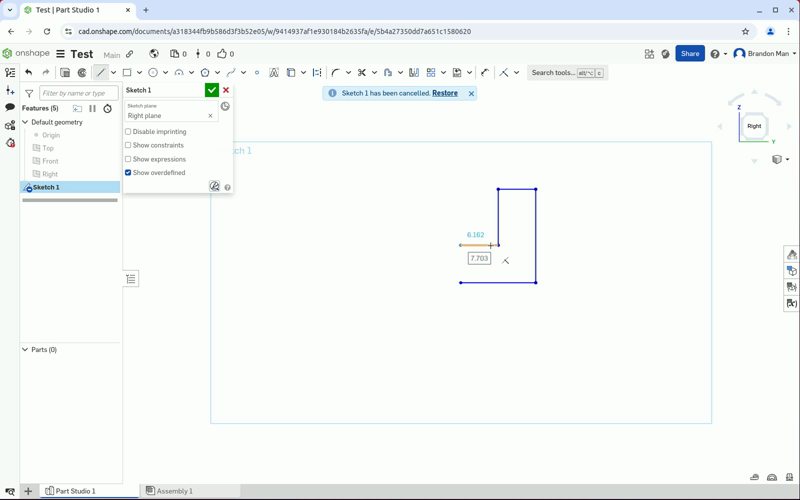
key_down(shift)
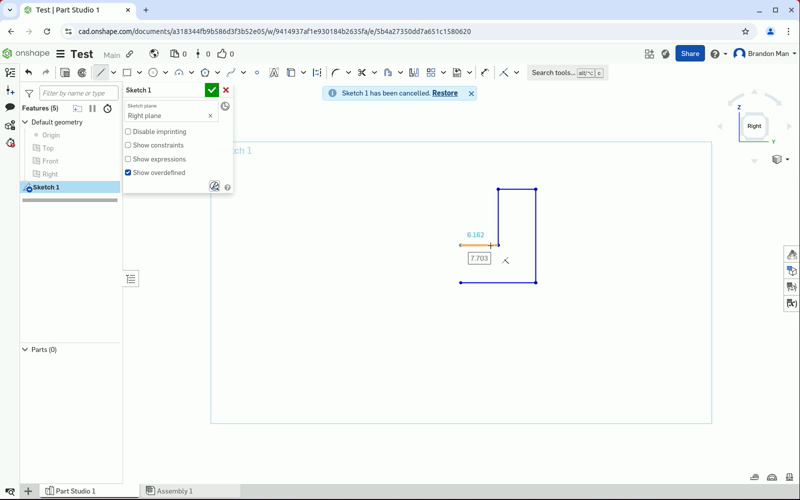
mouse_move(460, 282)
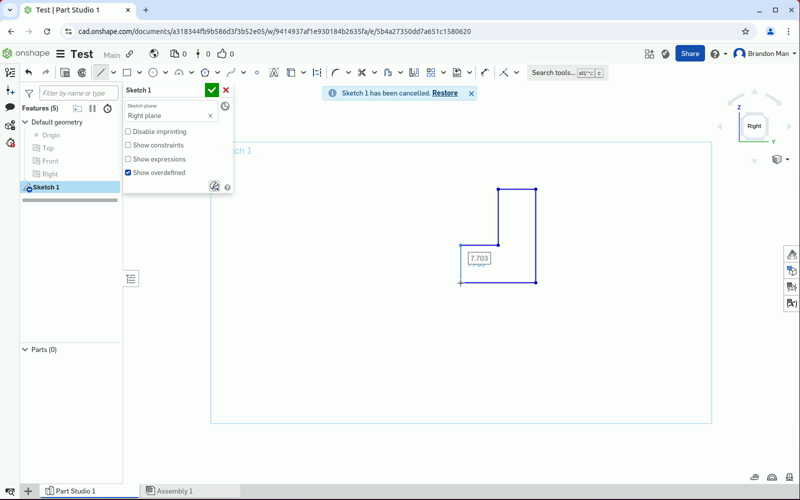
key_up(shift)
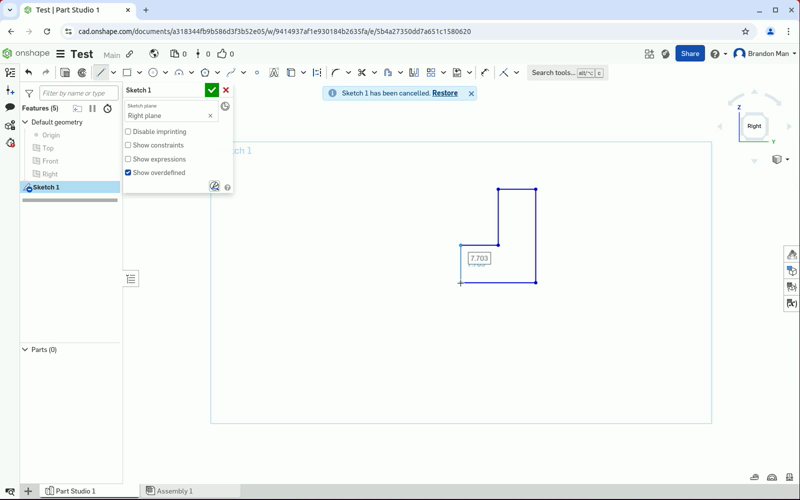
click(460, 282)
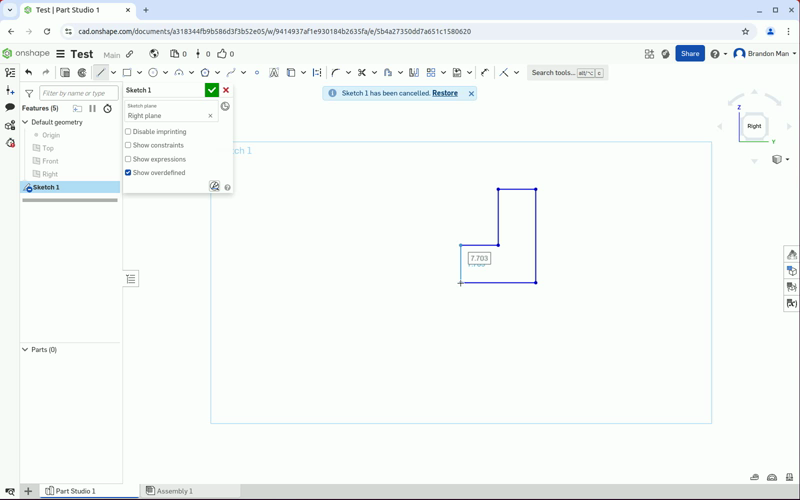
key(esc)
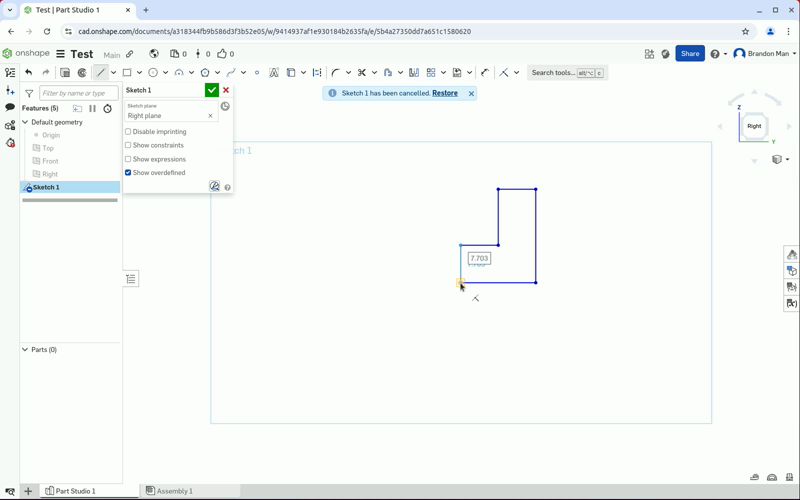
mouse_move(522, 249)
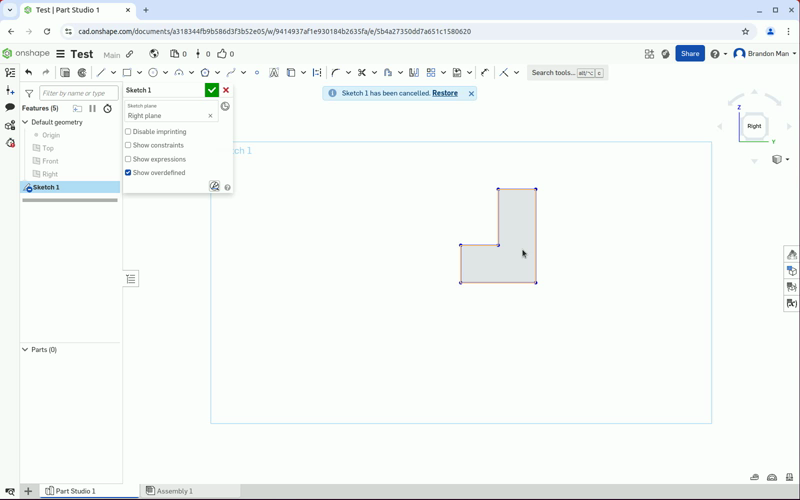
click(522, 249)
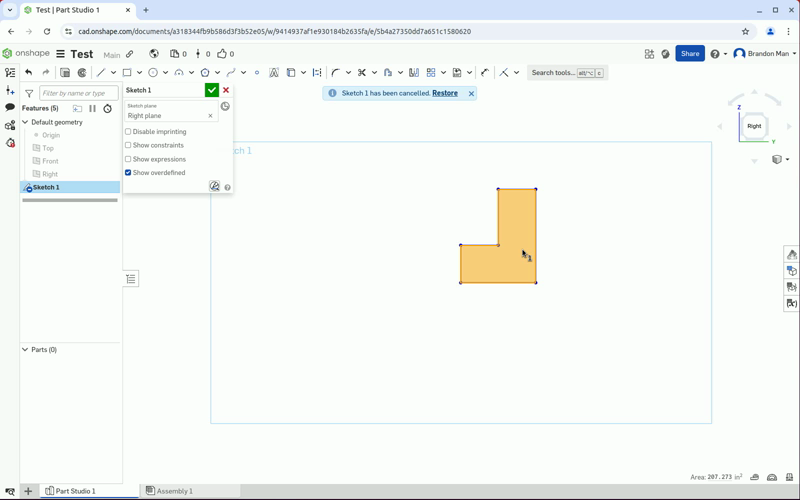
mouse_move(73, 352)
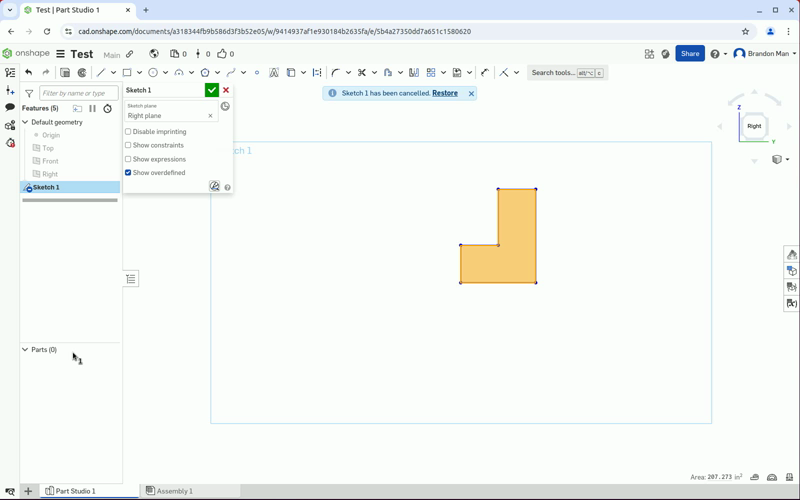
key(shift+y)
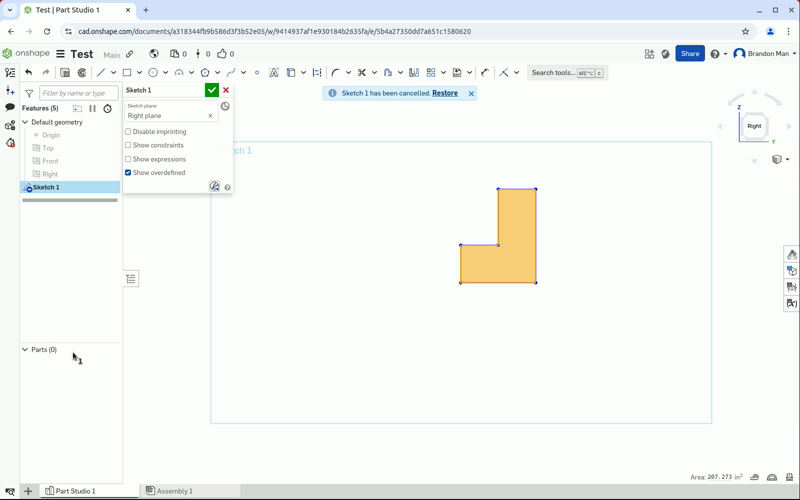
key(shift+e)
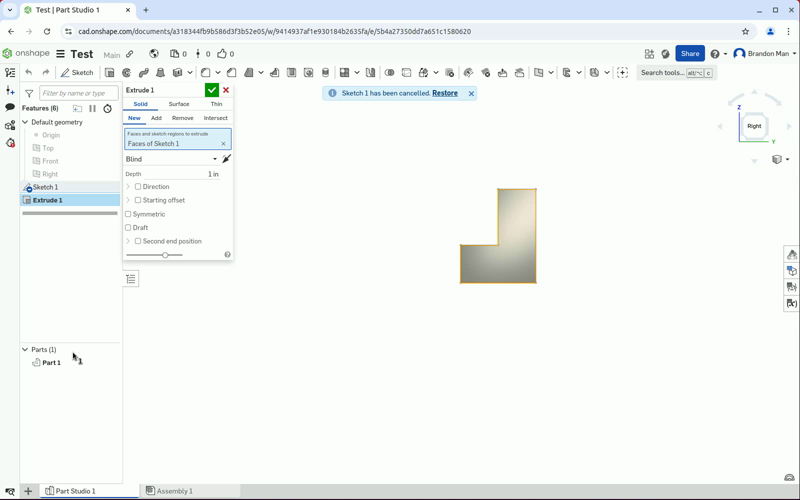
mouse_move(143, 106)
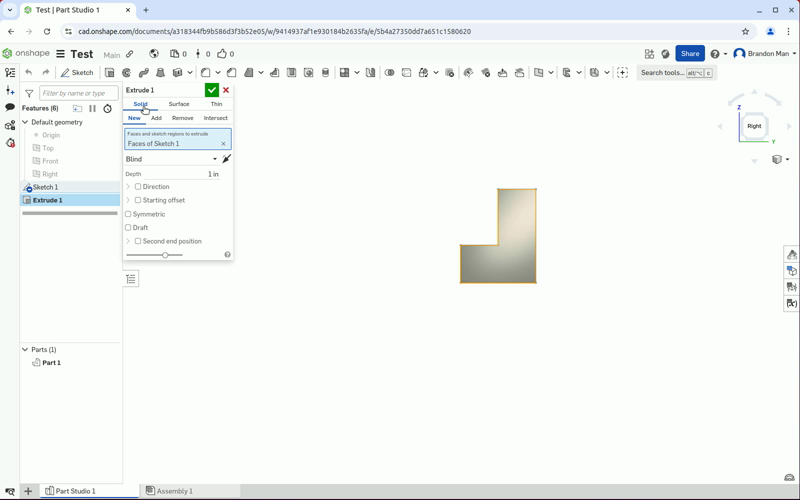
click(143, 106)
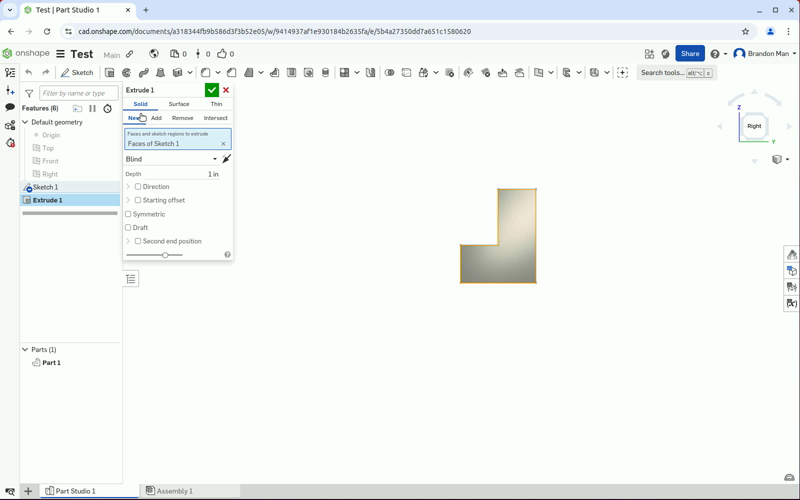
mouse_move(137, 120)
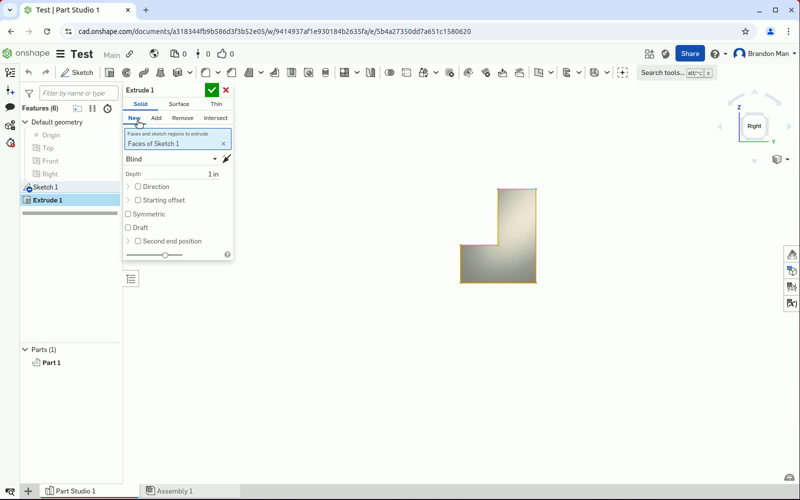
click(137, 120)
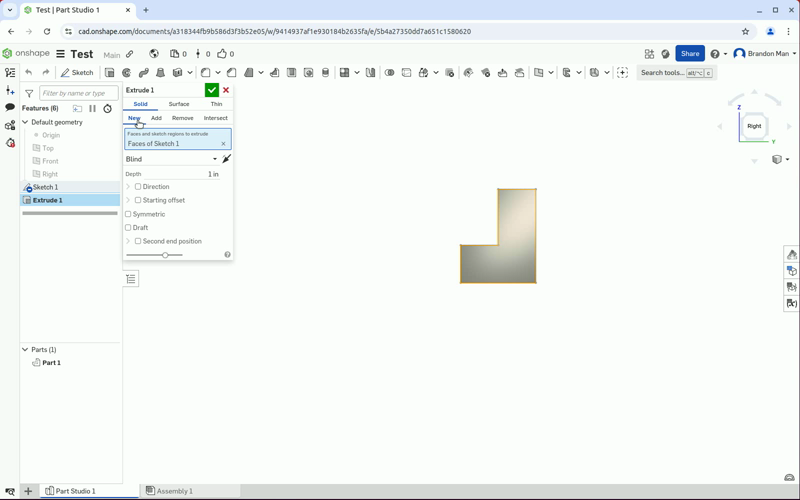
key(tab, 4)
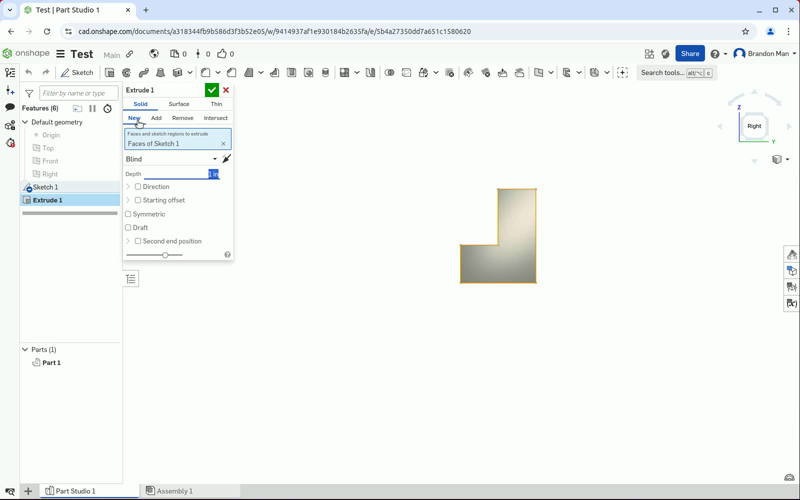
text(23.108)
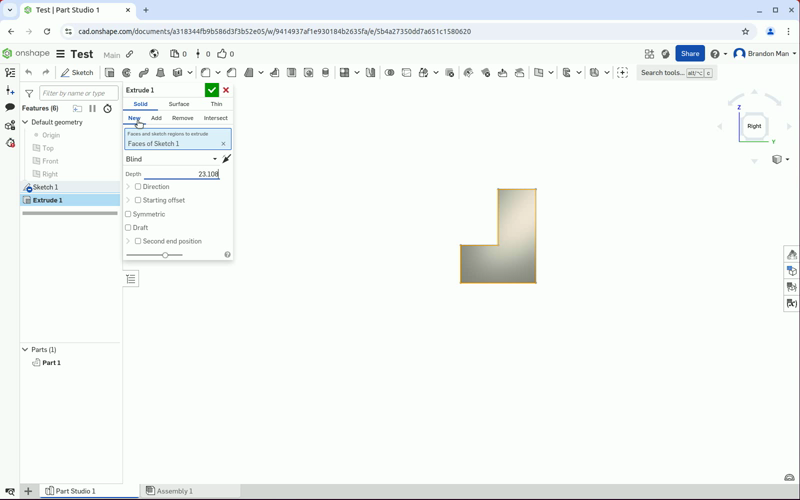
key(enter)
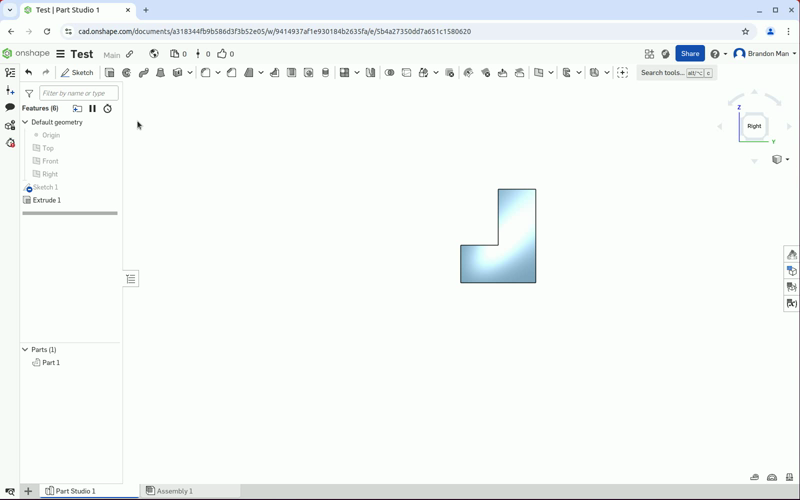
key(shift+h)
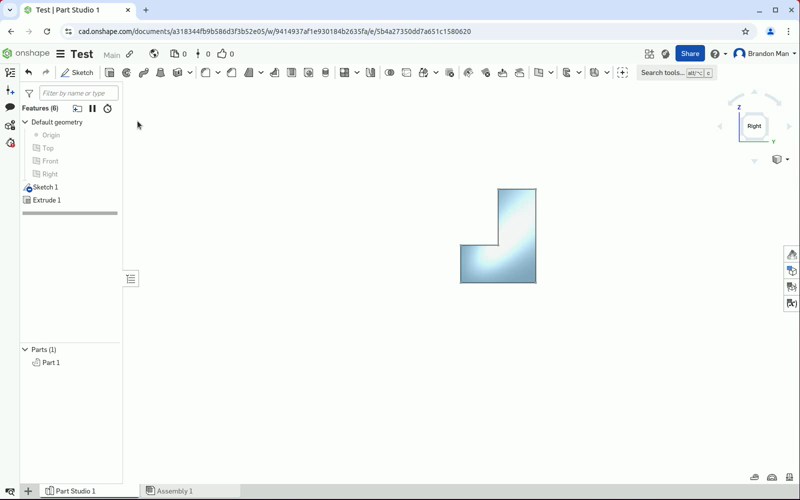
key(shift+h)
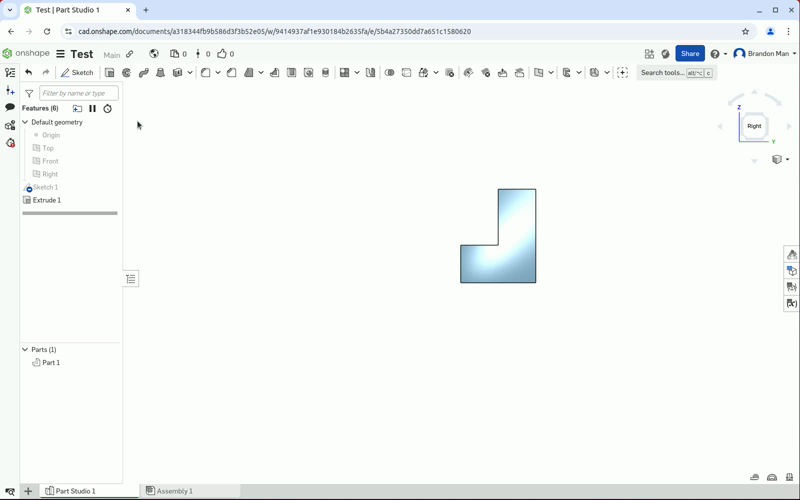
mouse_move(73, 189)
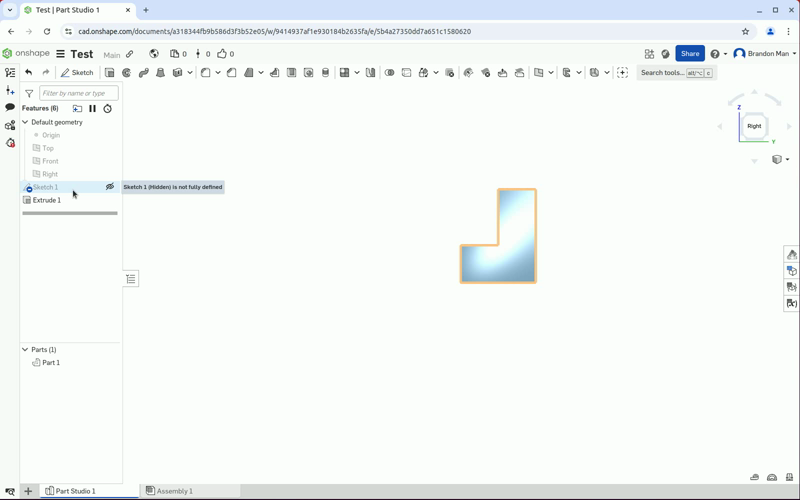
click(73, 189)
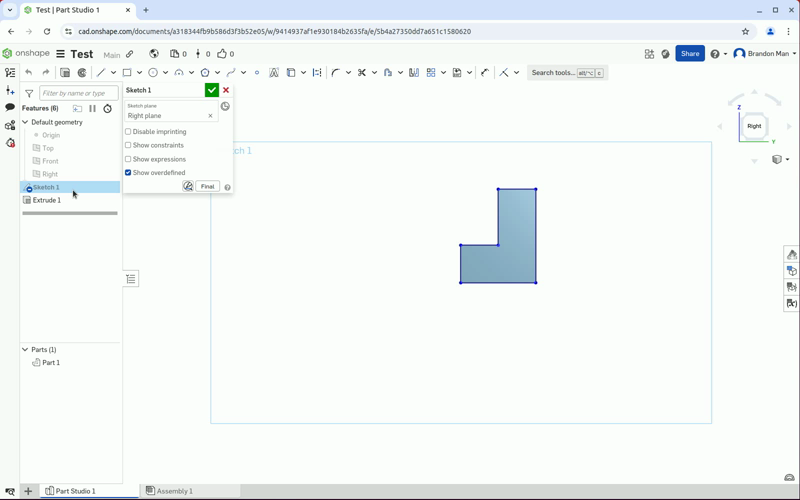
mouse_move(229, 92)
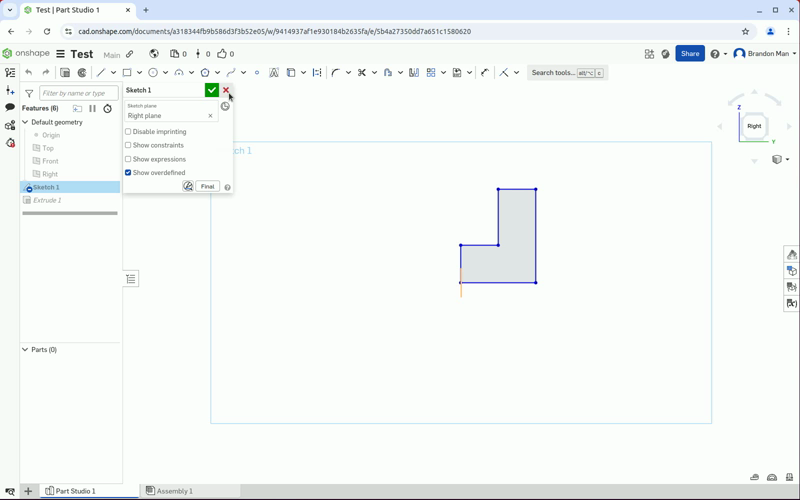
click(229, 92)
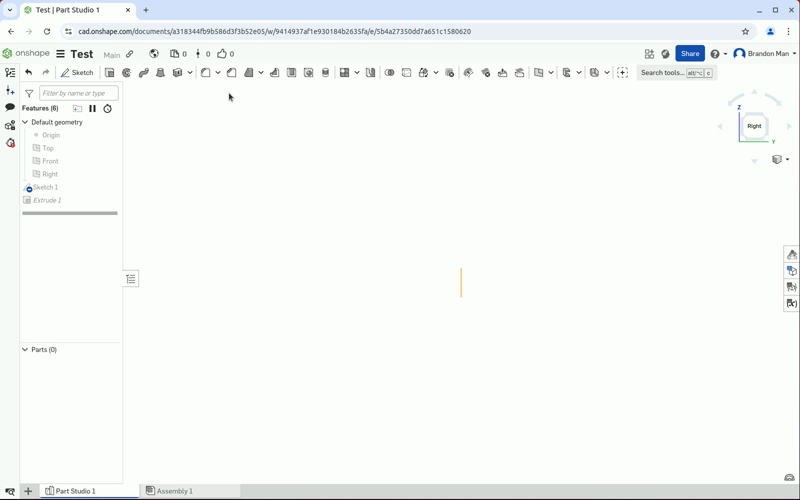
mouse_move(73, 352)
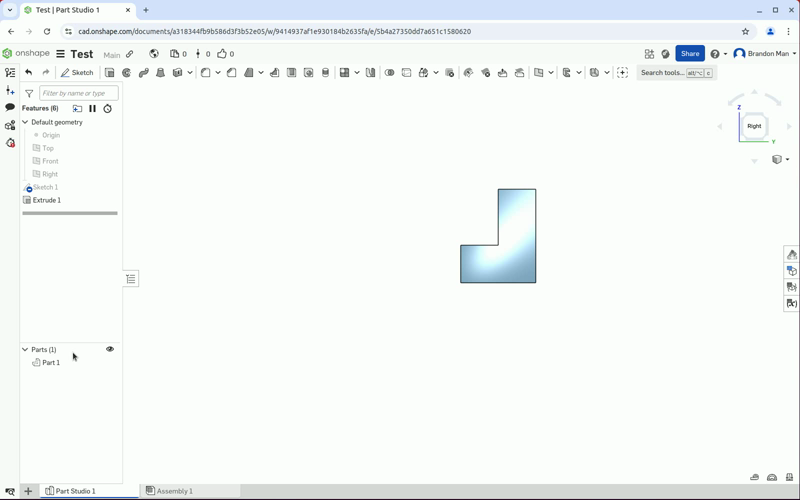
key(y)
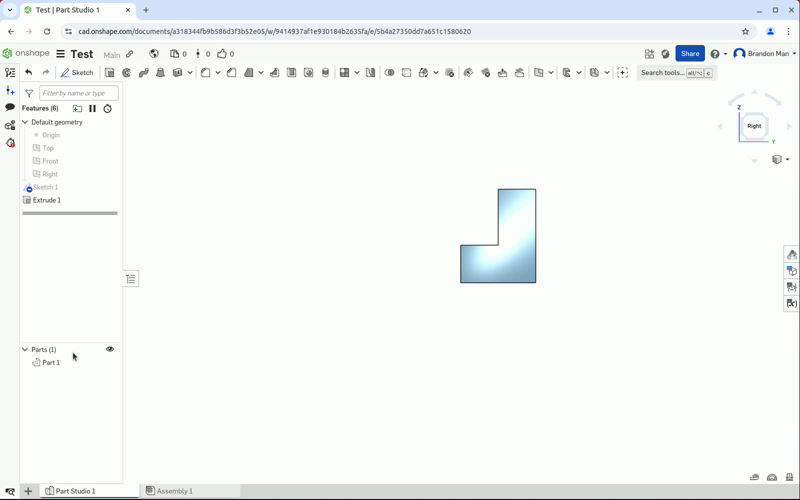
key(shift+p)
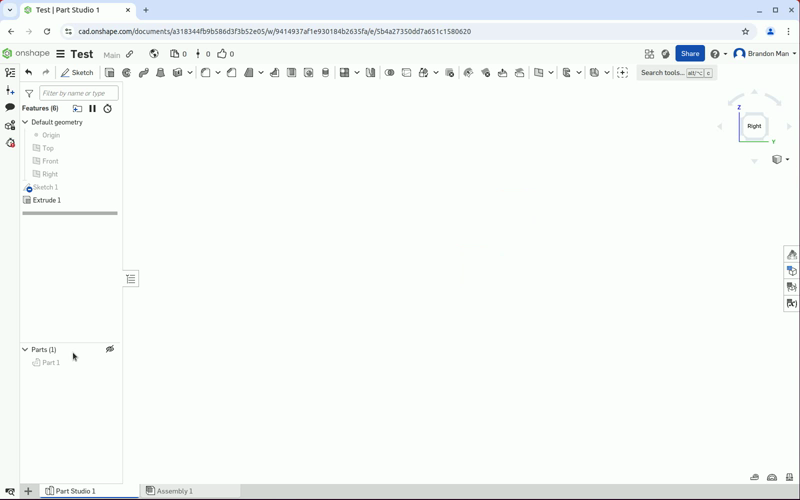
key(space)
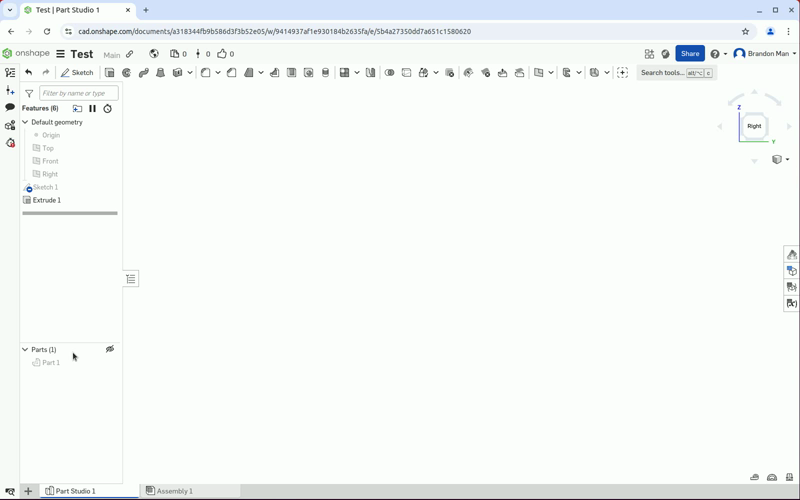
key_down(shift)
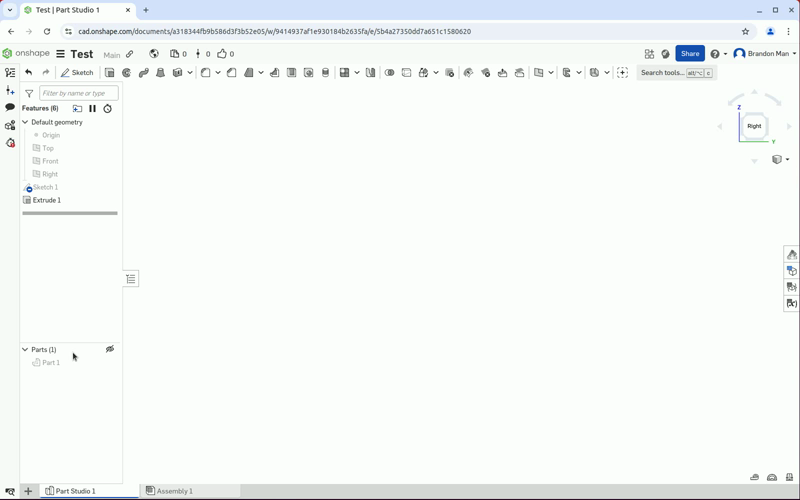
key(right)
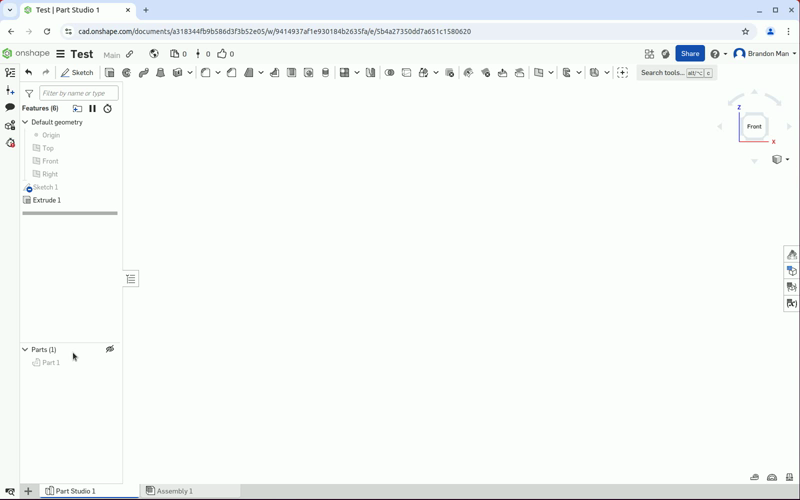
key_up(shift)
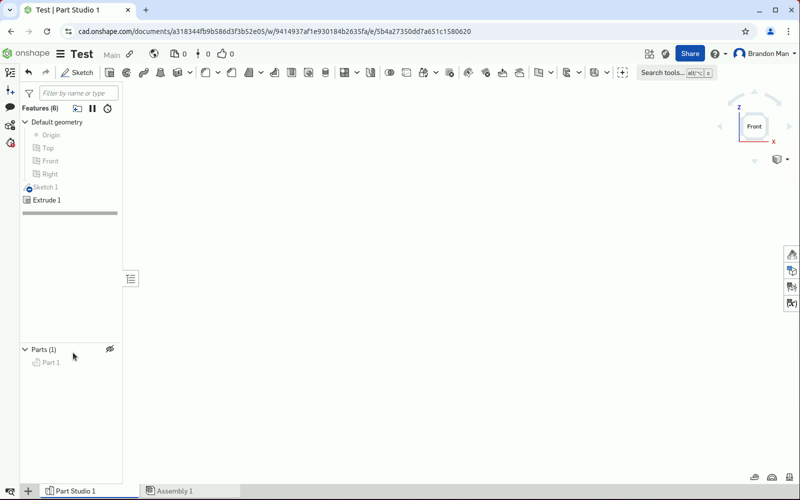
mouse_move(73, 352)
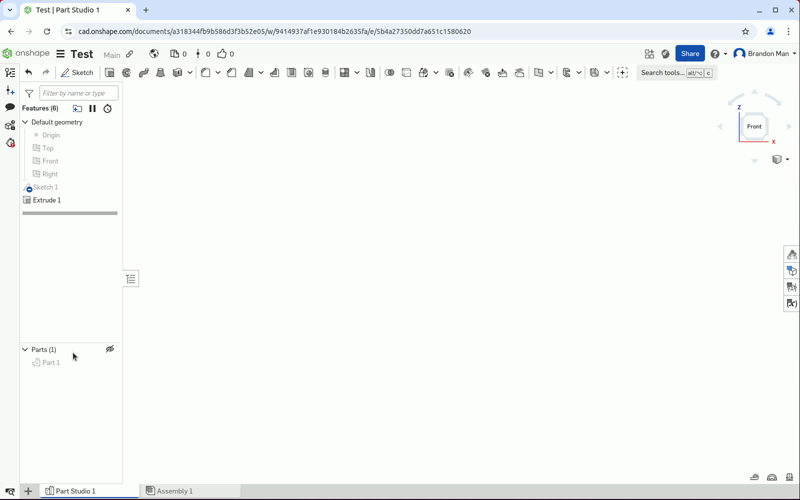
key(shift+y)
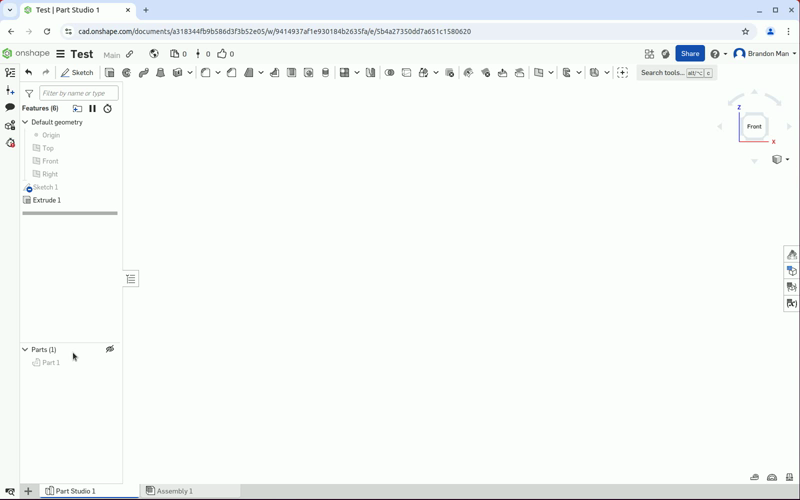
key(shift+s)
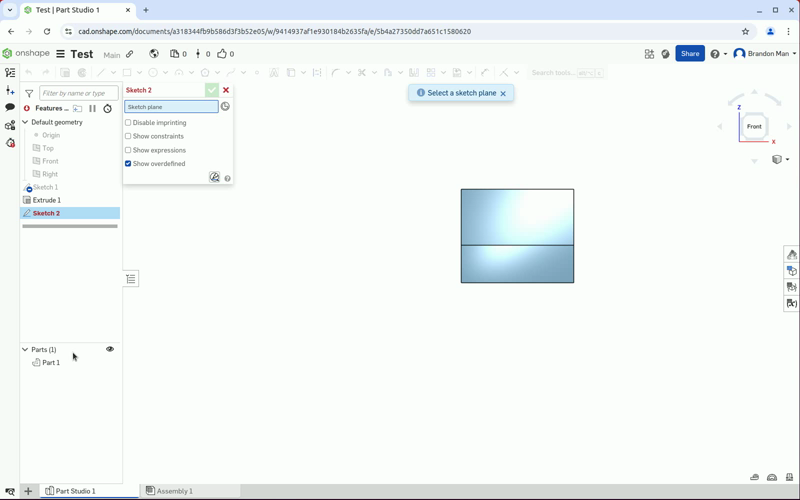
mouse_move(73, 163)
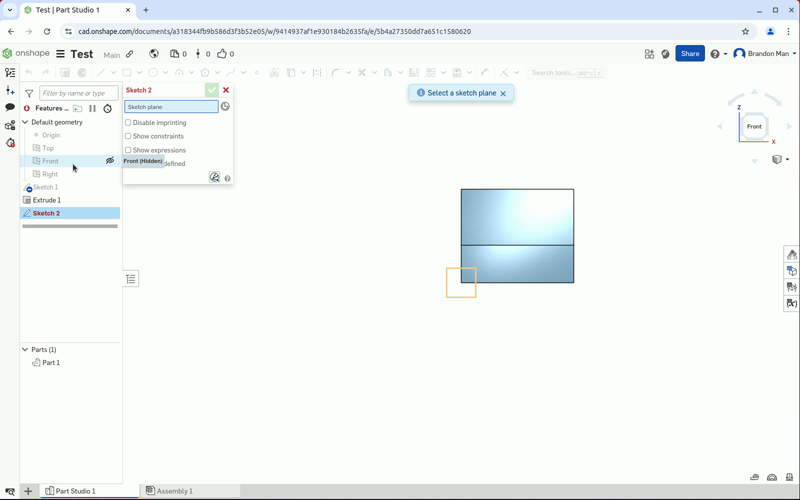
click(73, 163)
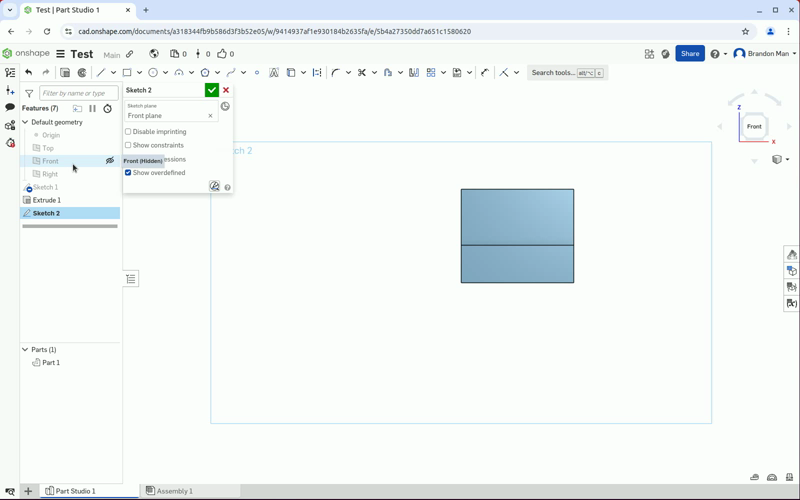
mouse_move(73, 352)
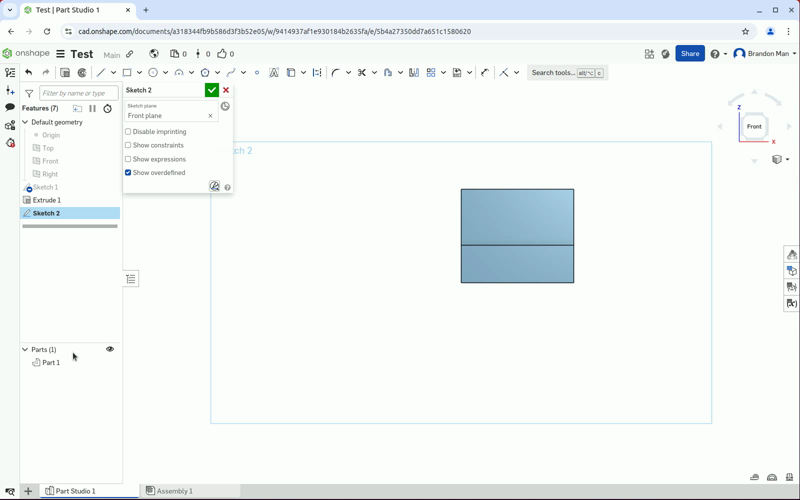
key(y)
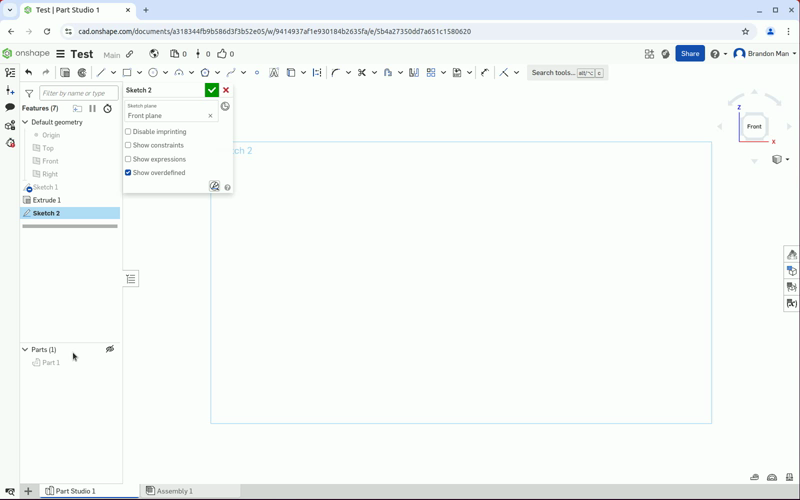
key(l)
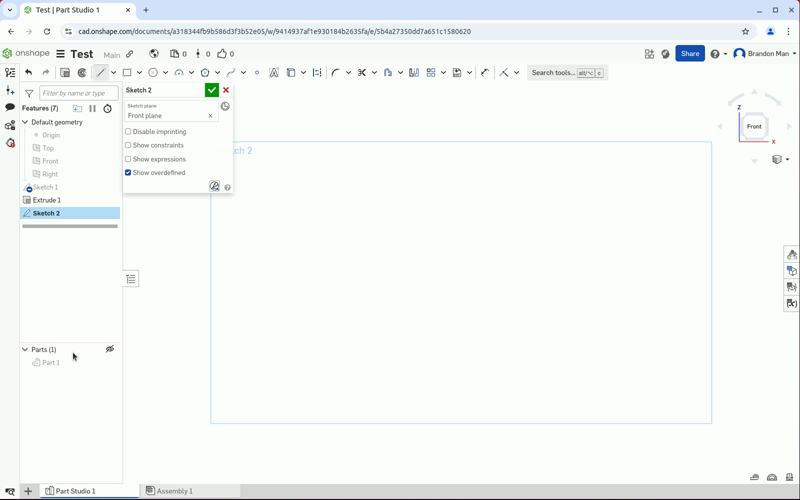
key_down(shift)
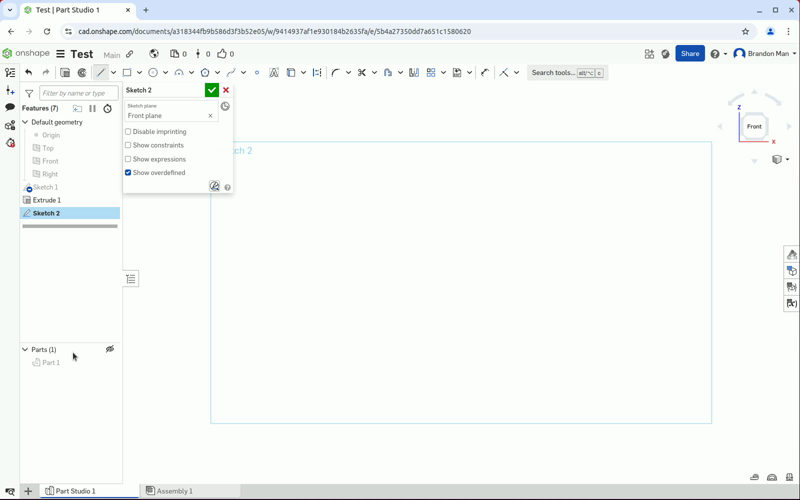
mouse_move(535, 187)
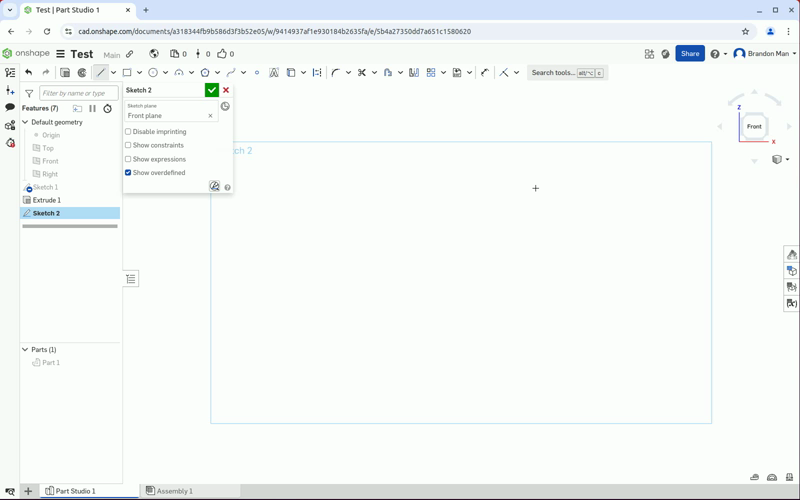
click(535, 187)
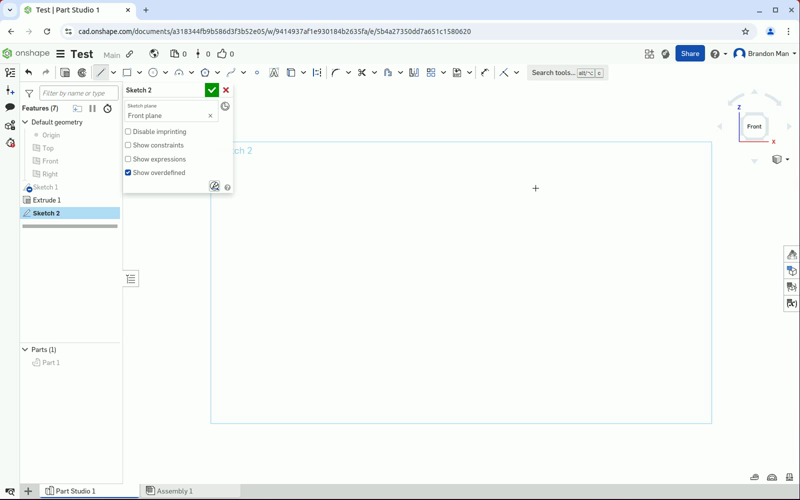
key_up(shift)
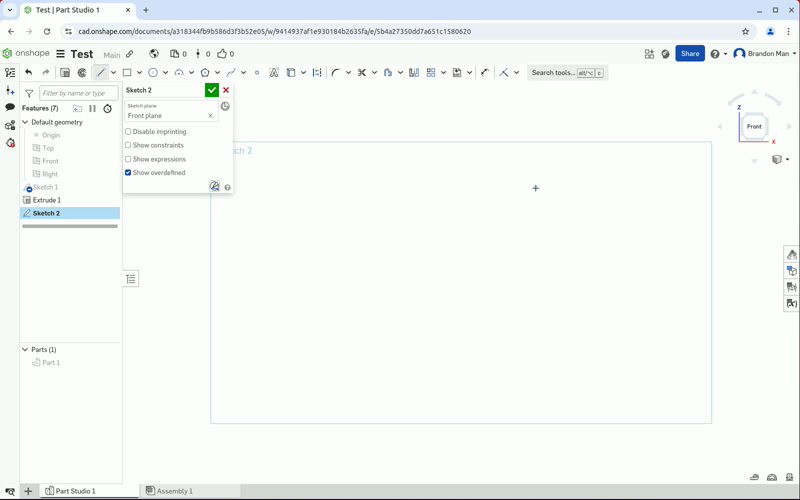
key_down(shift)
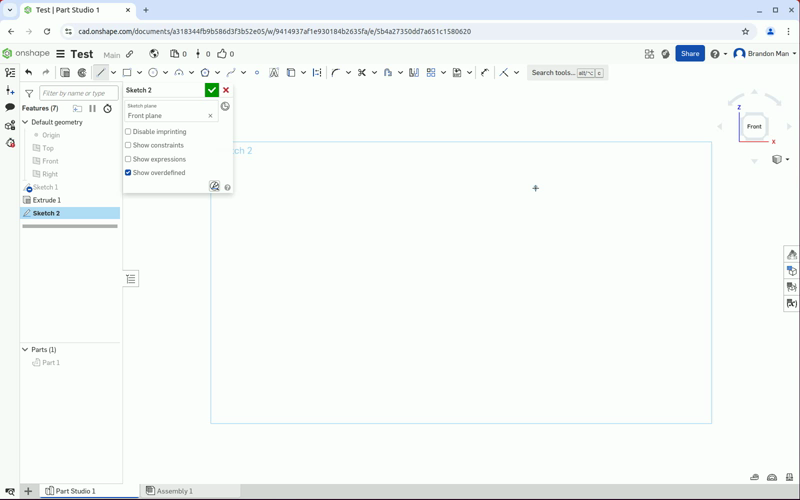
mouse_move(573, 244)
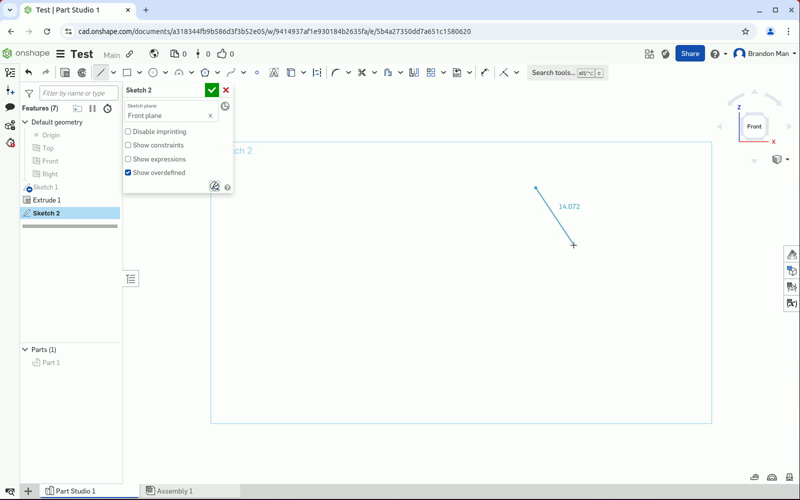
click(573, 244)
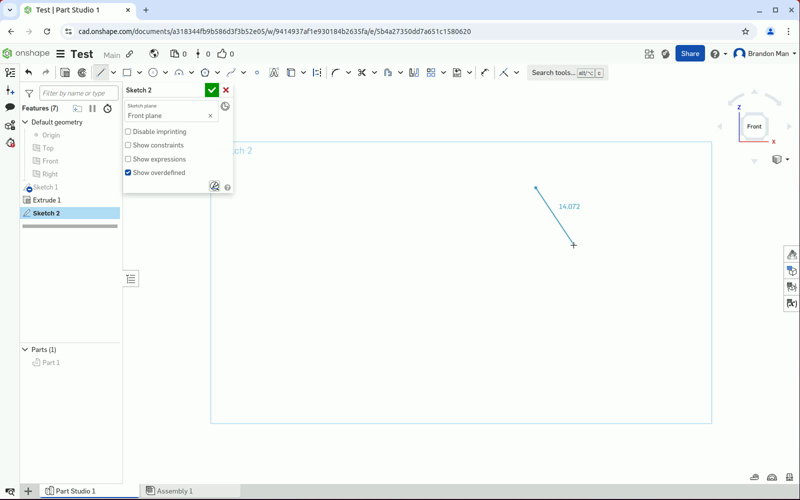
key_up(shift)
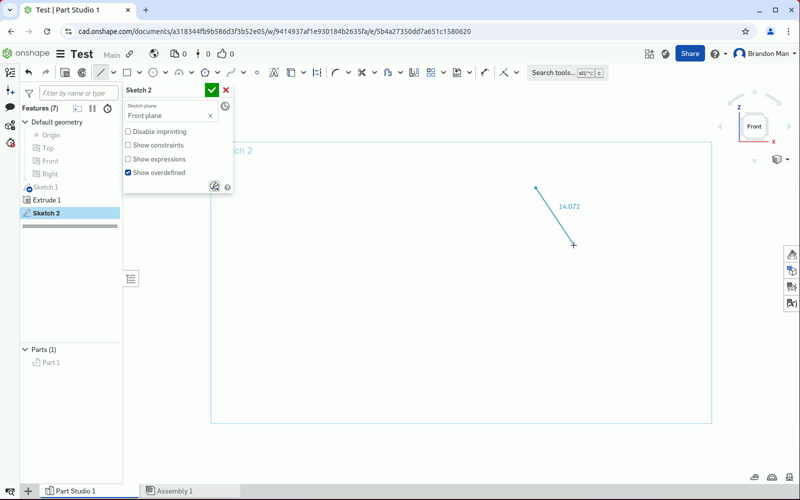
key_down(shift)
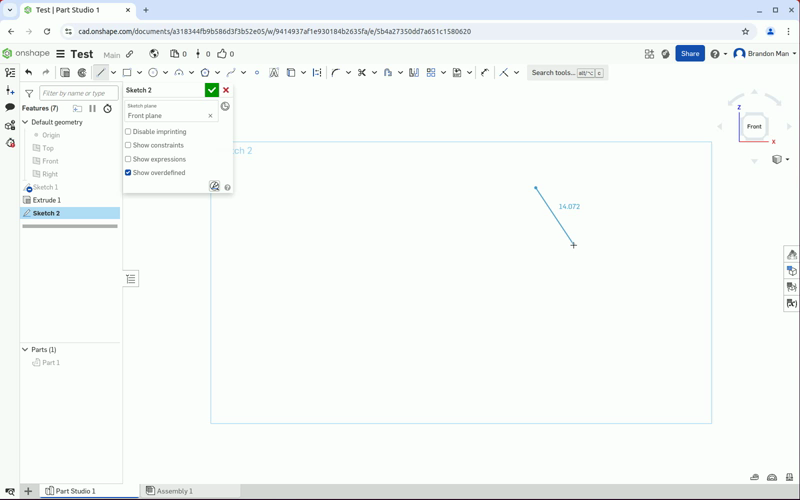
mouse_move(589, 244)
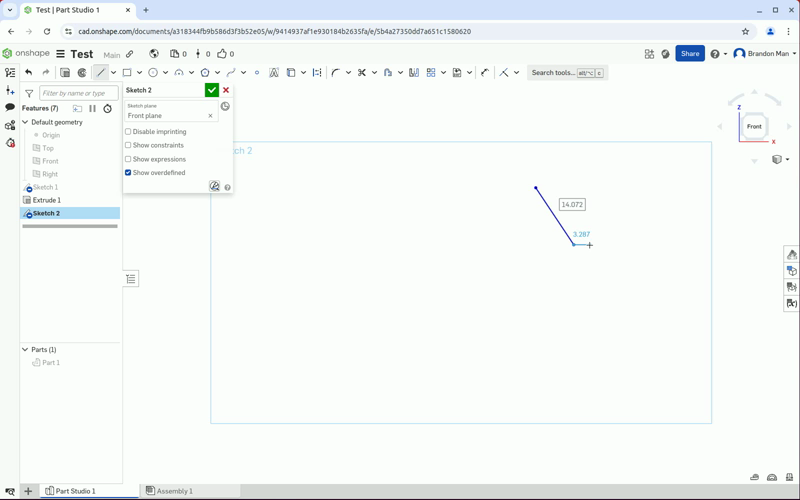
mouse_move(573, 188)
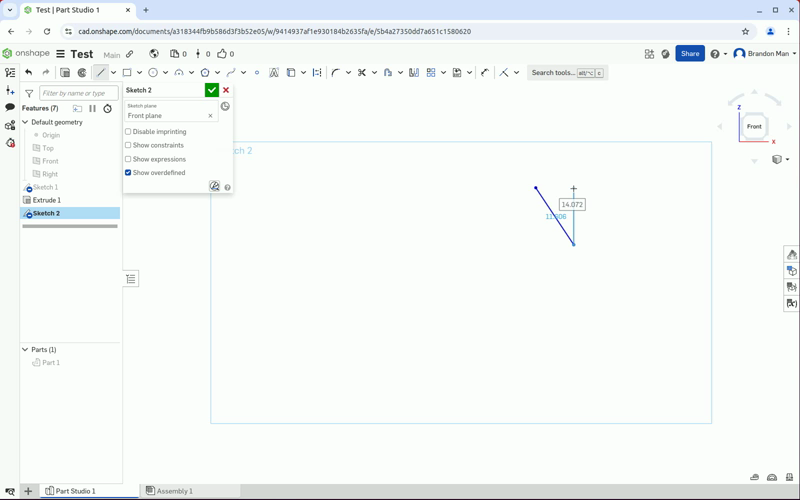
click(573, 188)
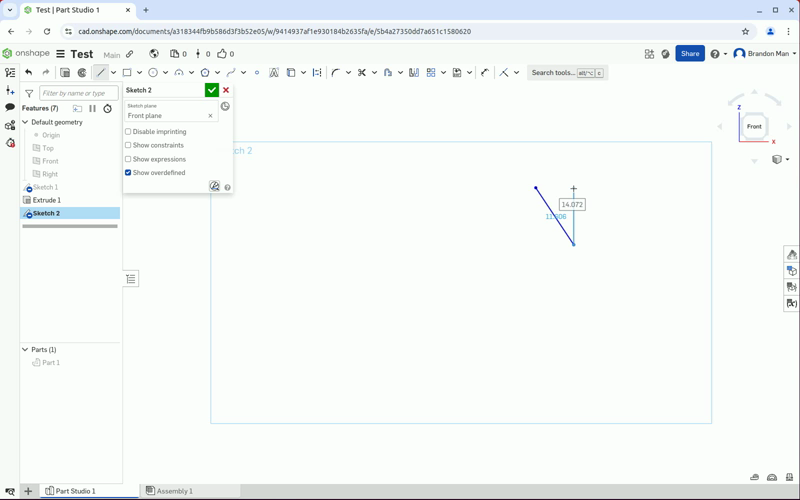
key_up(shift)
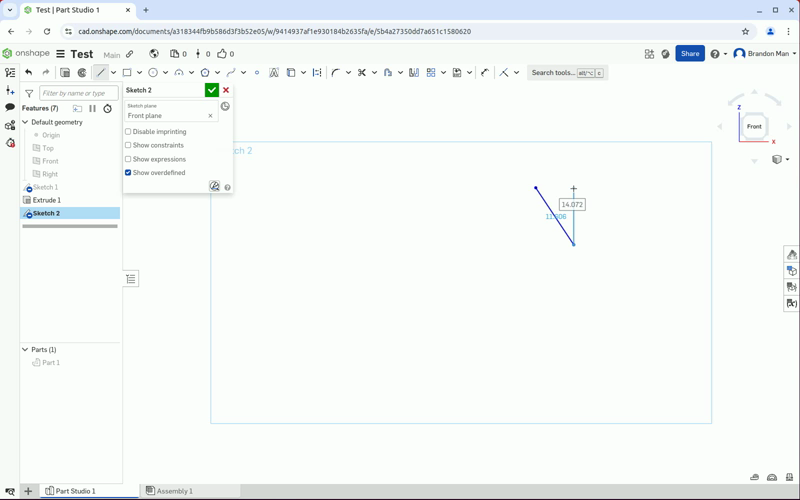
mouse_move(589, 188)
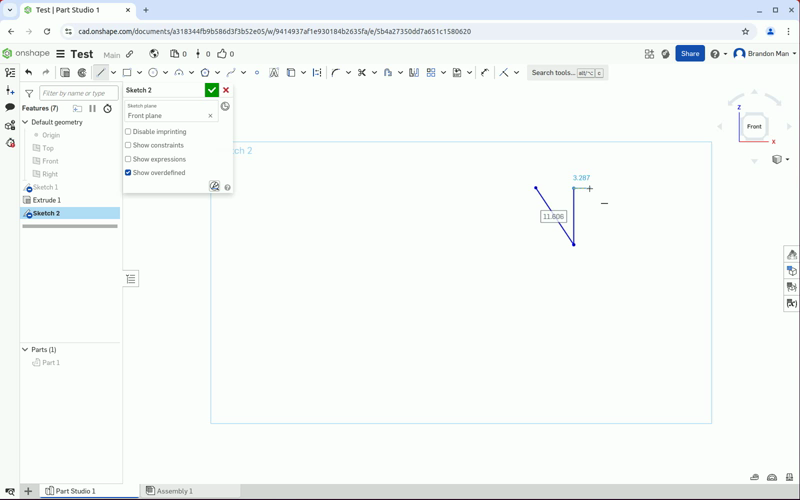
key_down(shift)
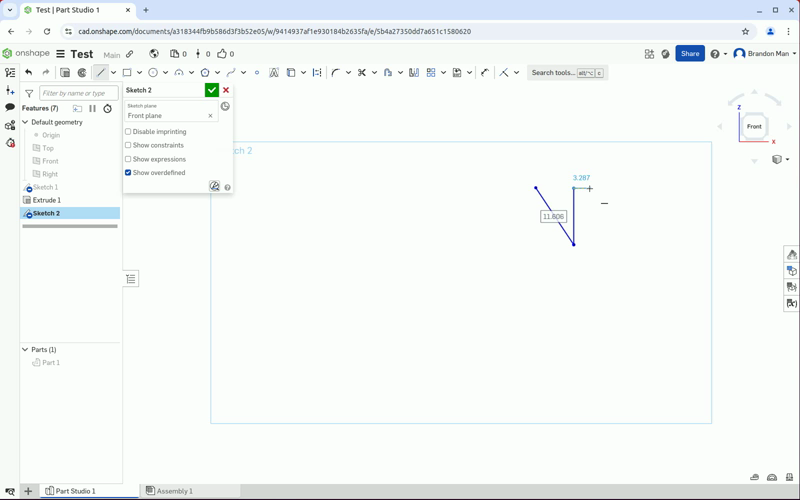
mouse_move(535, 187)
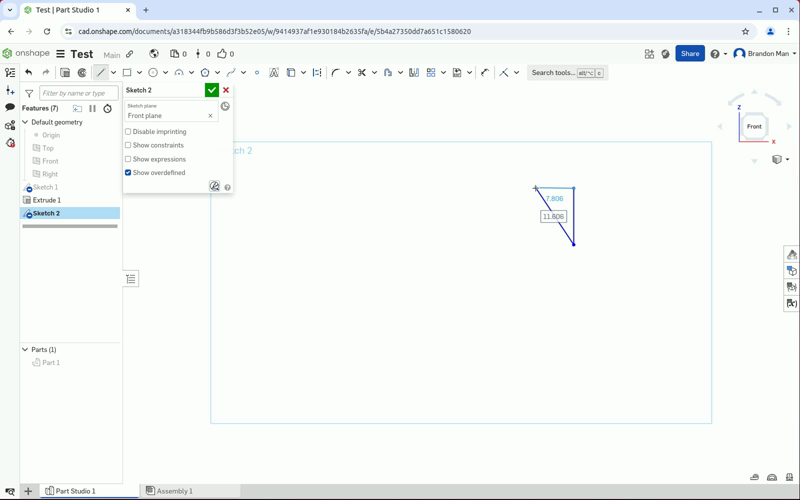
key_up(shift)
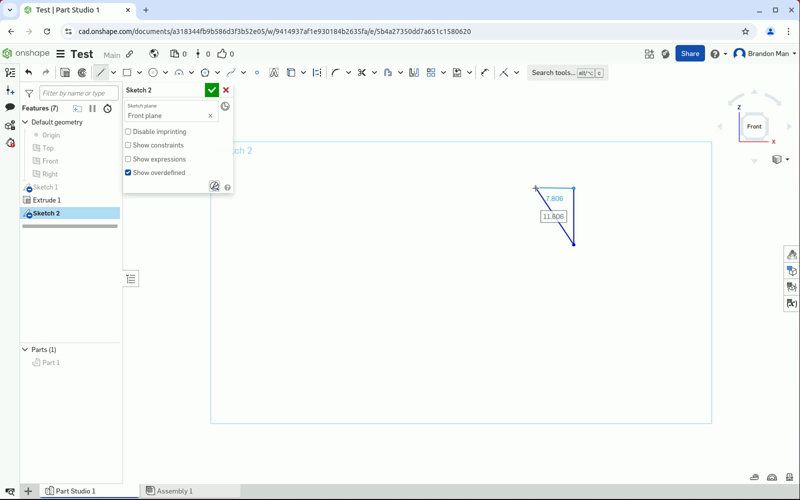
click(535, 187)
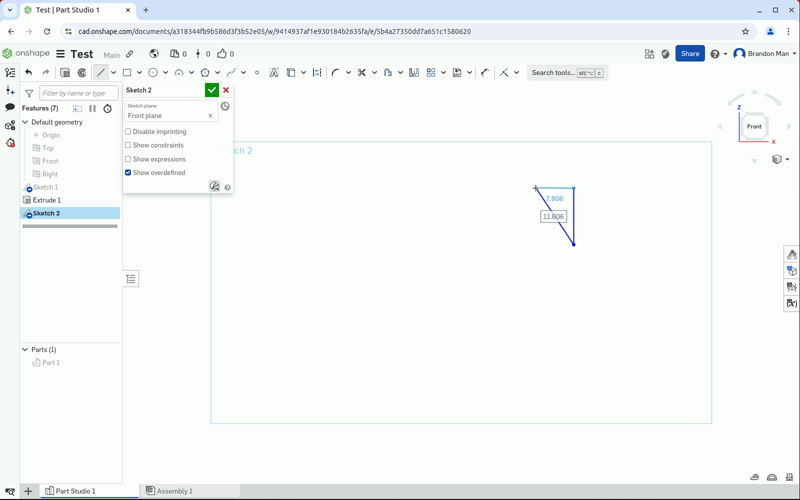
key(esc)
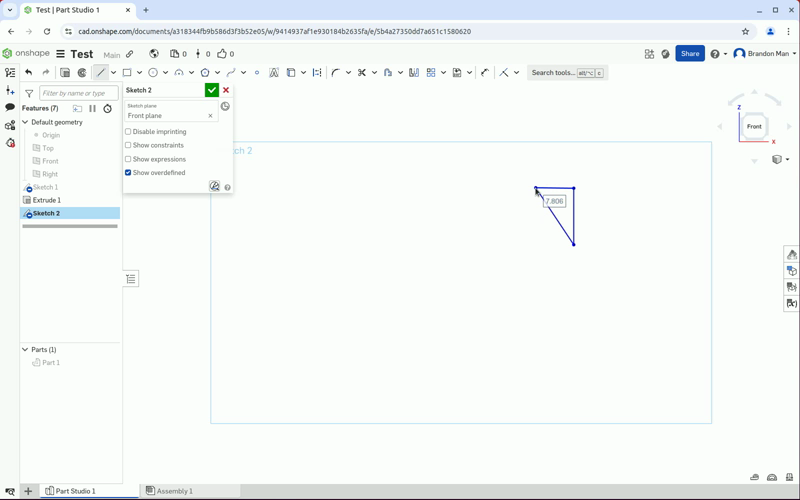
mouse_move(553, 206)
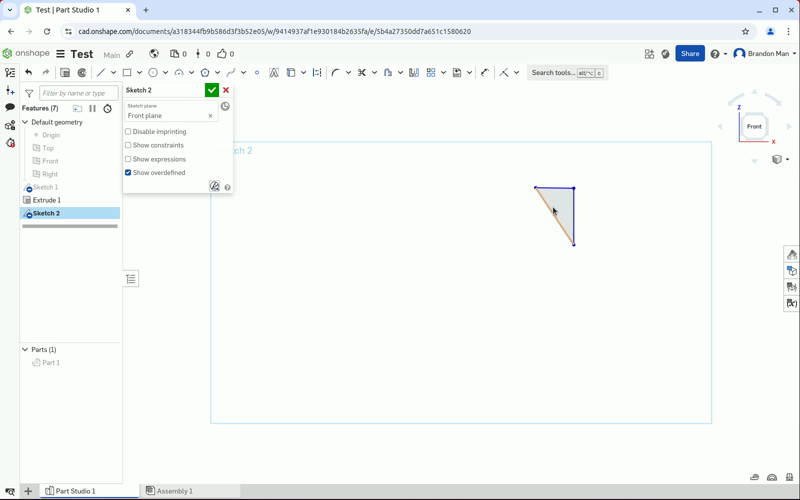
scroll(6)
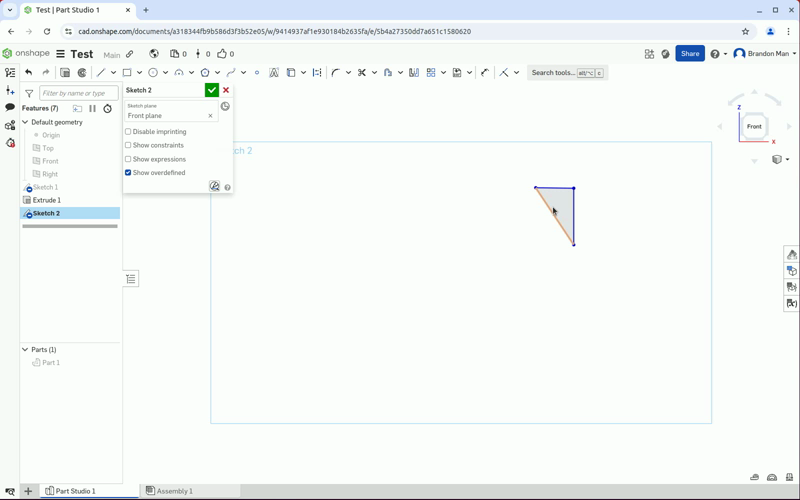
scroll(6)
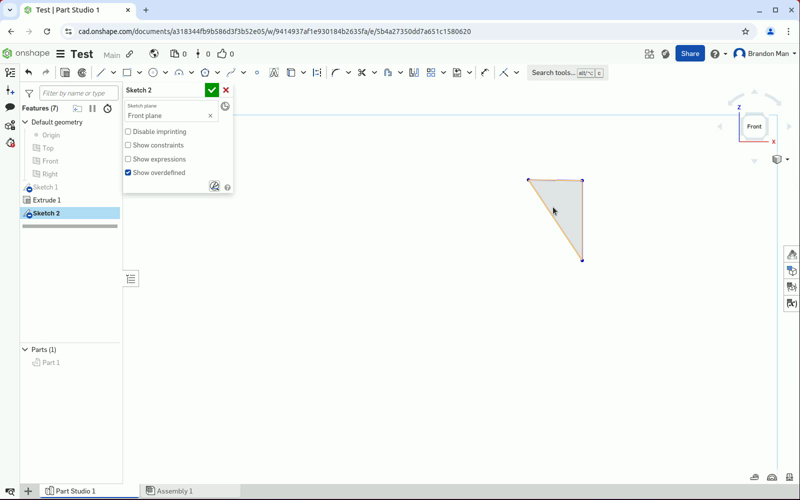
scroll(6)
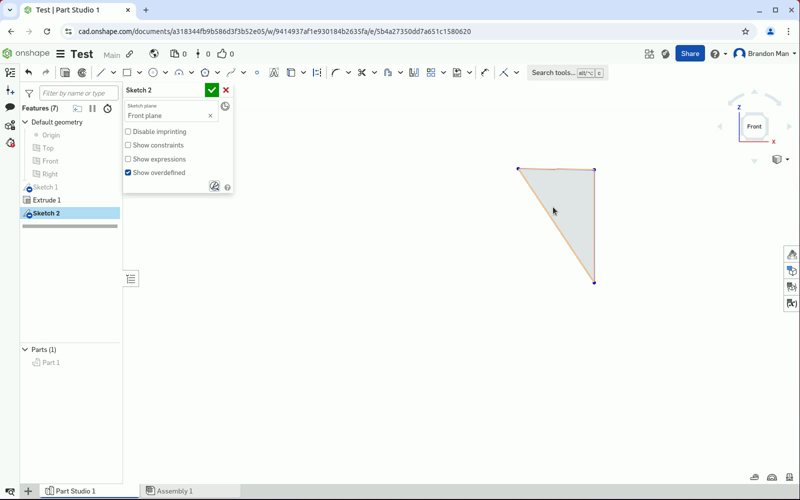
scroll(6)
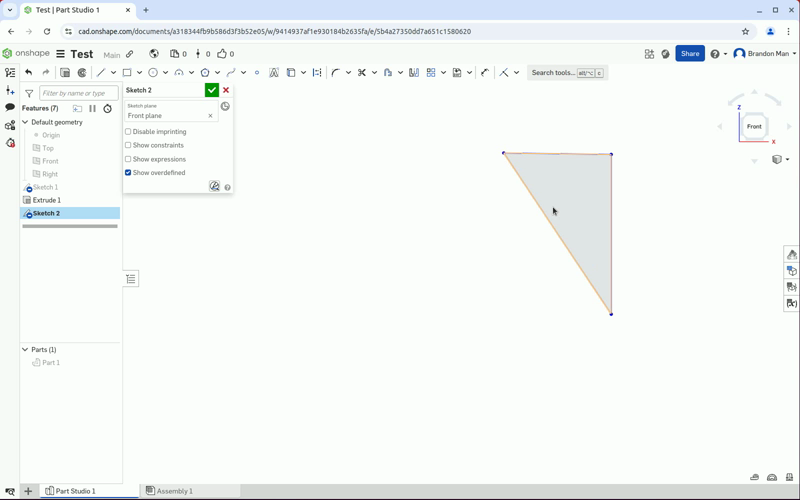
scroll(6)
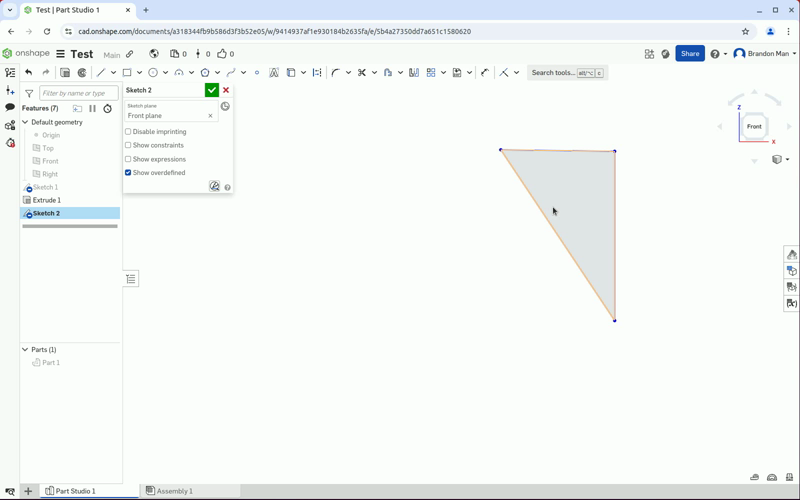
scroll(6)
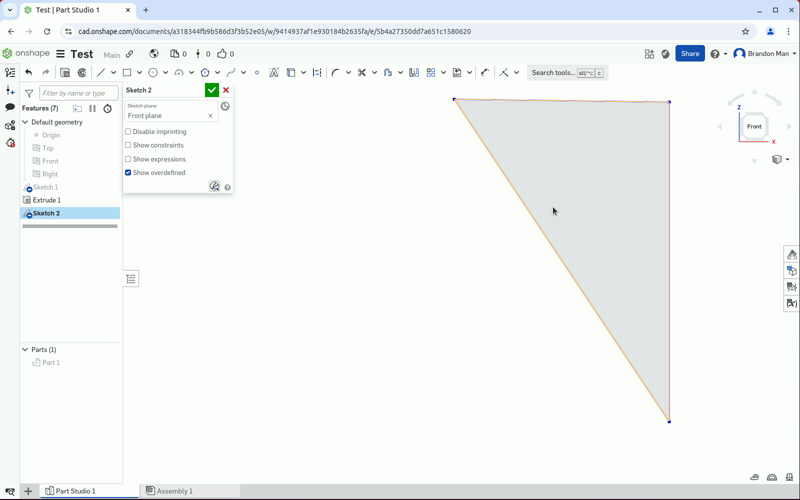
scroll(6)
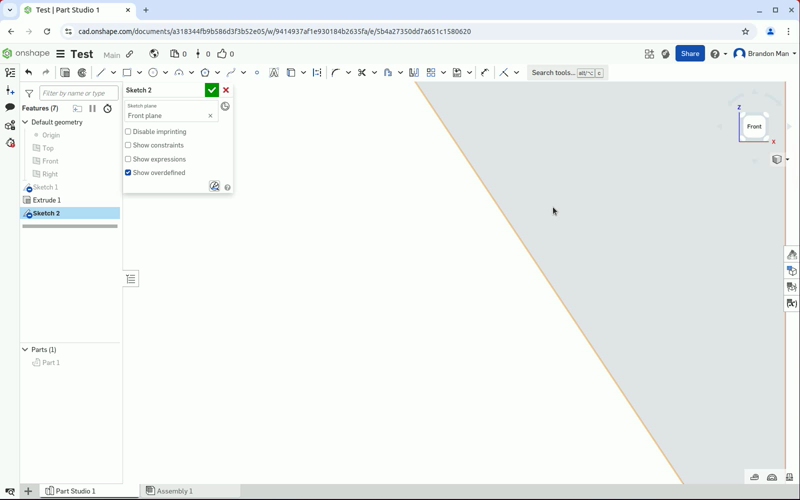
click(553, 206)
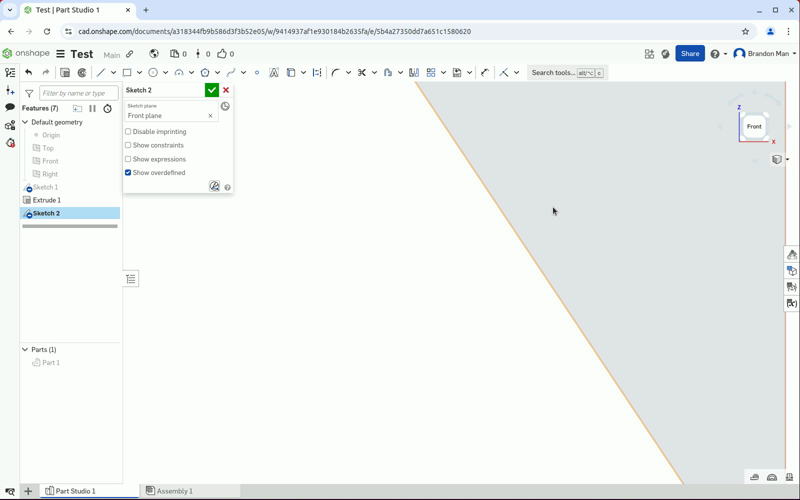
scroll(-6)
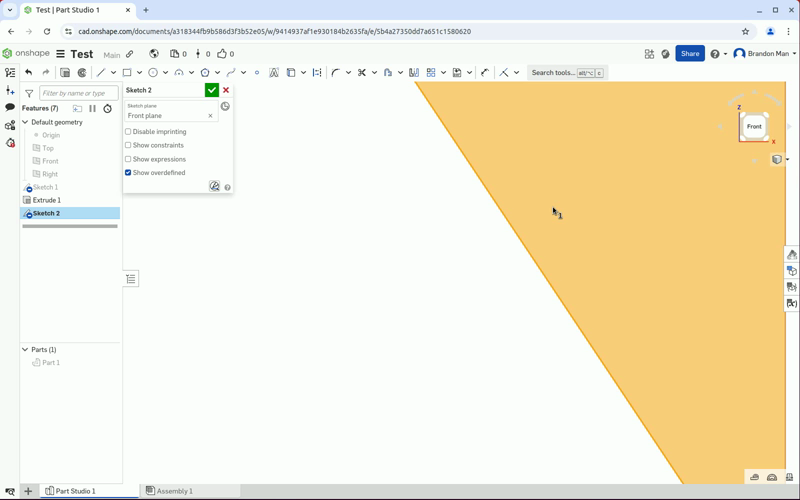
scroll(-6)
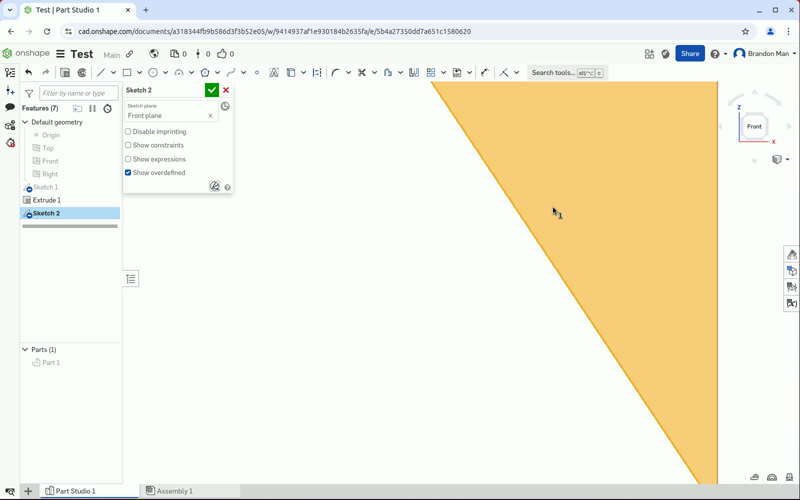
scroll(-6)
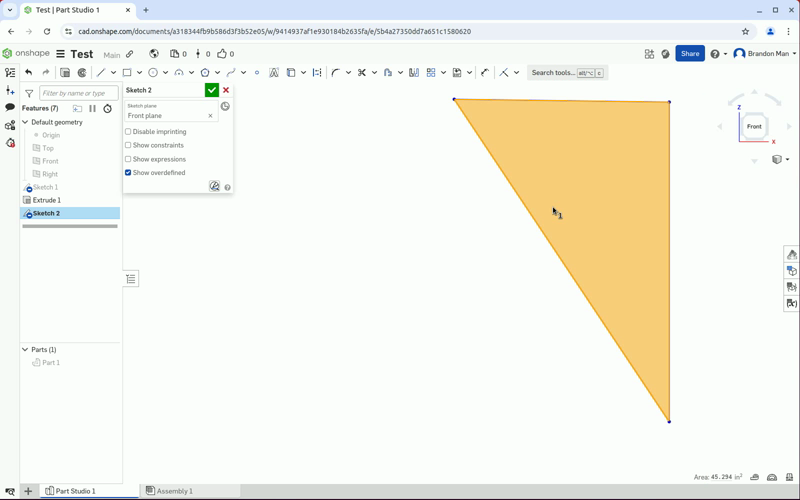
scroll(-6)
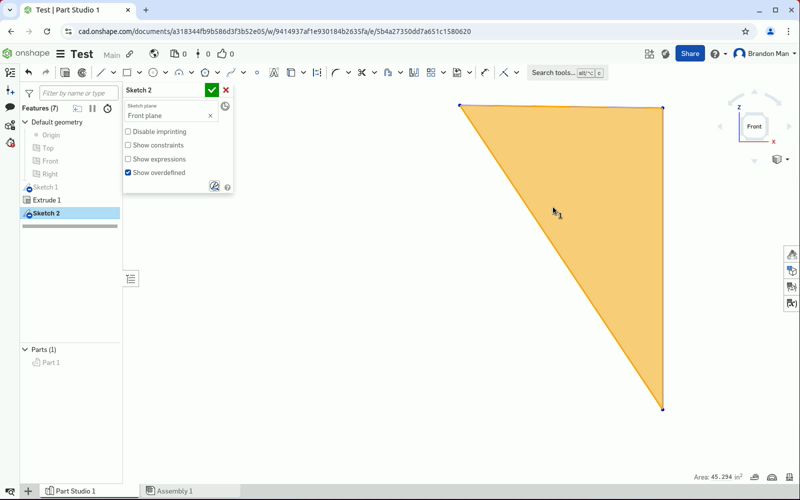
scroll(-6)
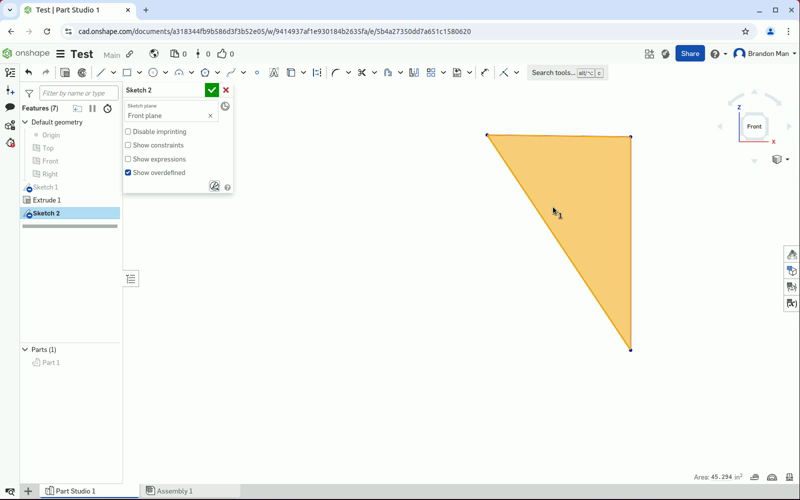
scroll(-6)
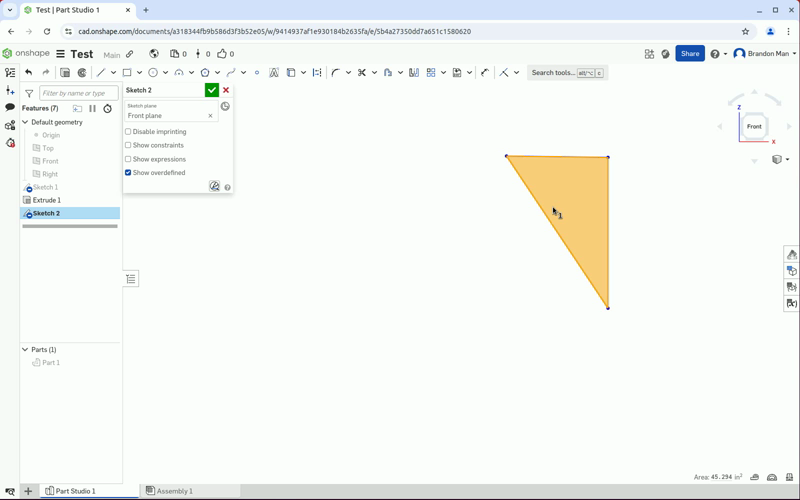
scroll(-6)
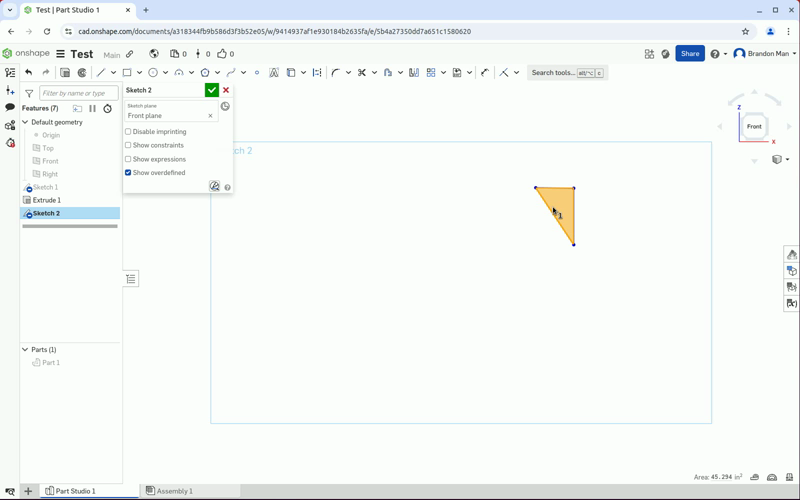
mouse_move(73, 352)
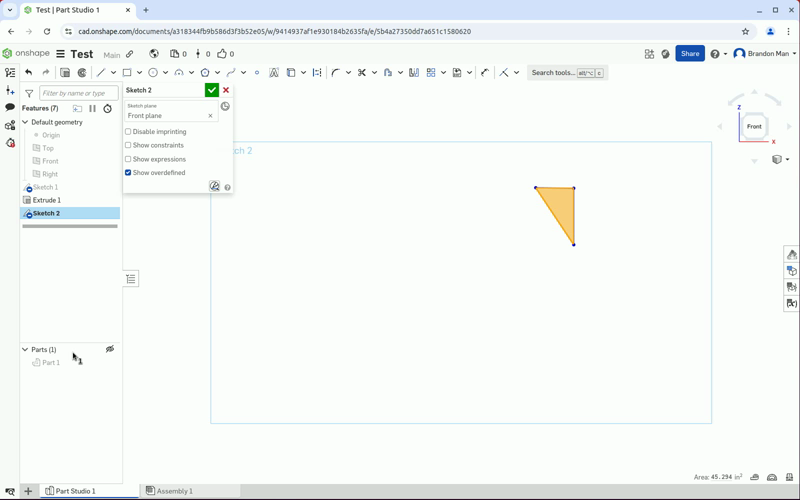
key(shift+y)
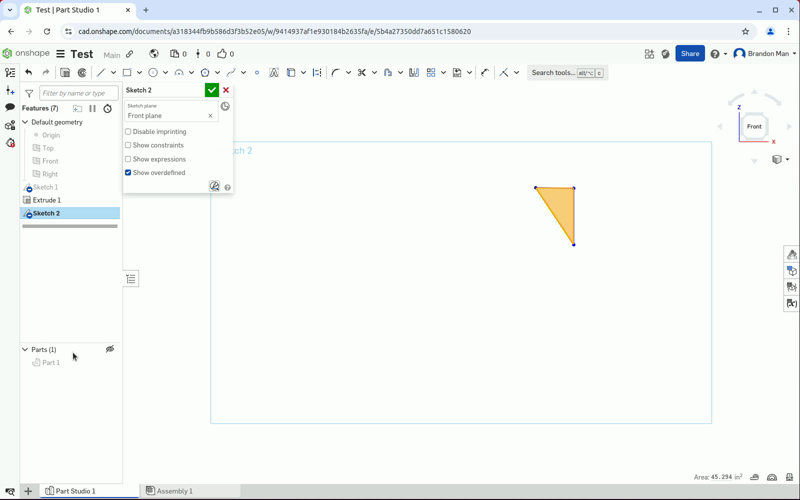
key(shift+e)
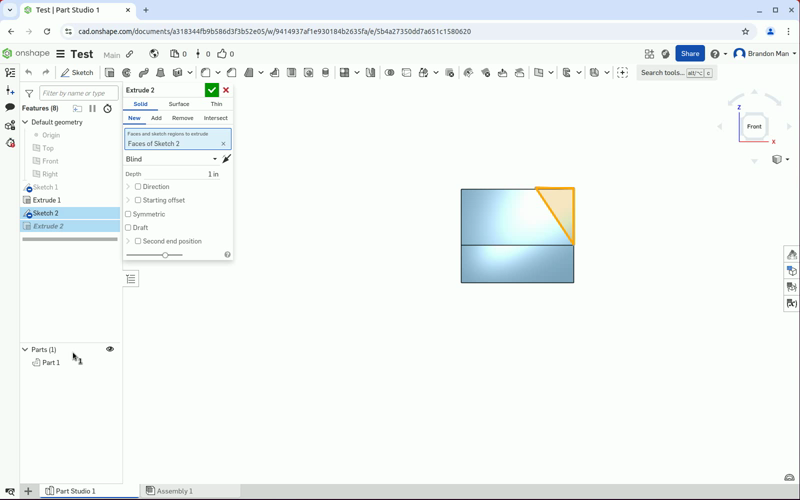
mouse_move(143, 106)
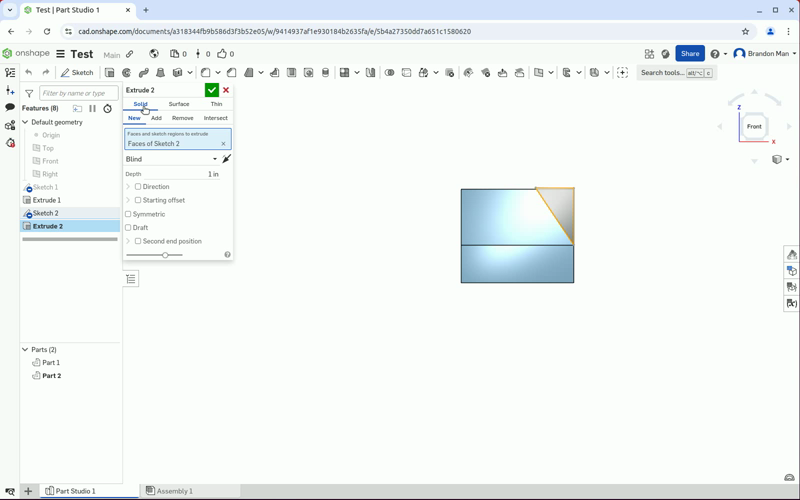
click(143, 106)
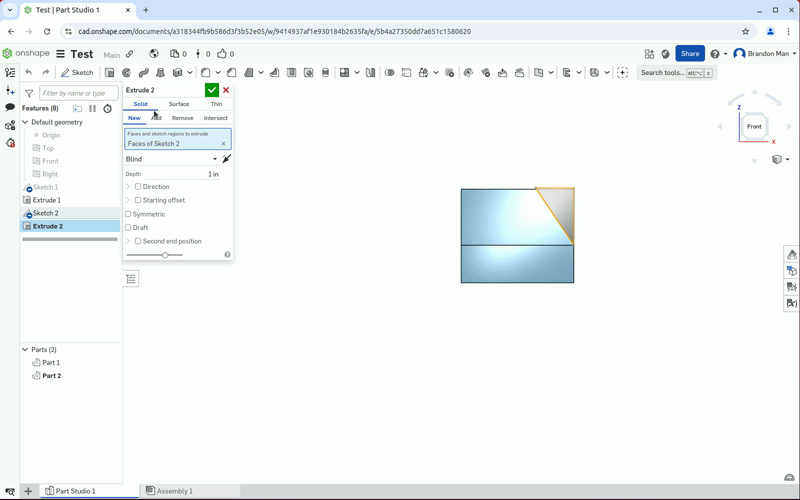
mouse_move(186, 120)
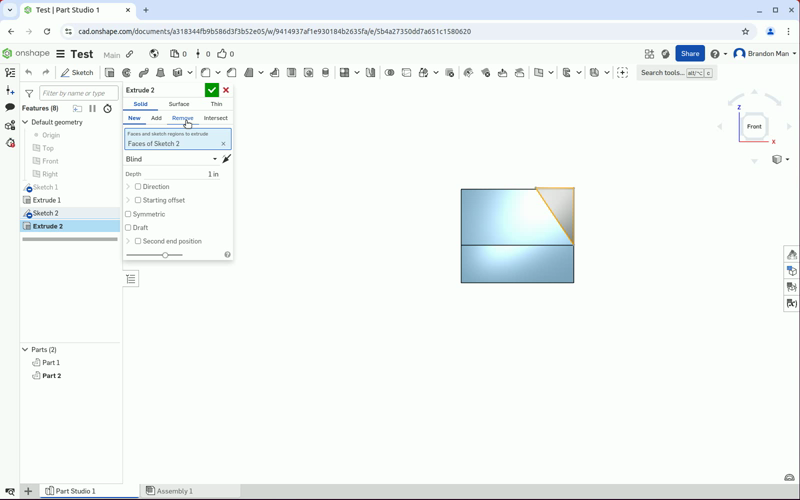
click(186, 120)
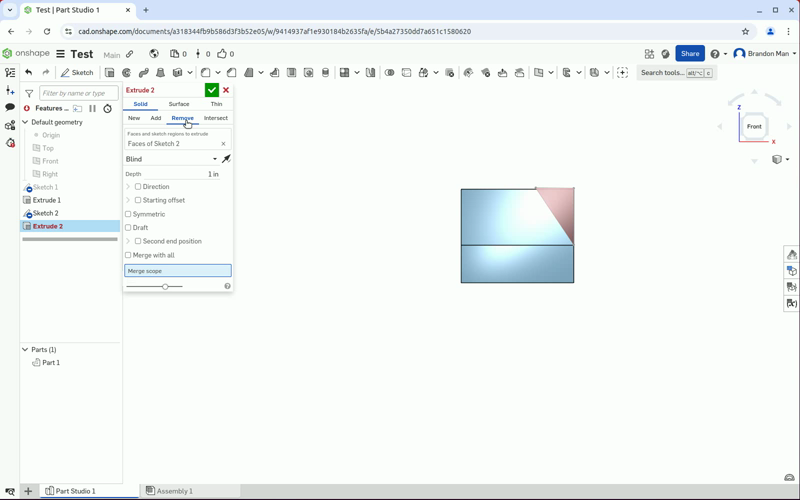
key(tab, 4)
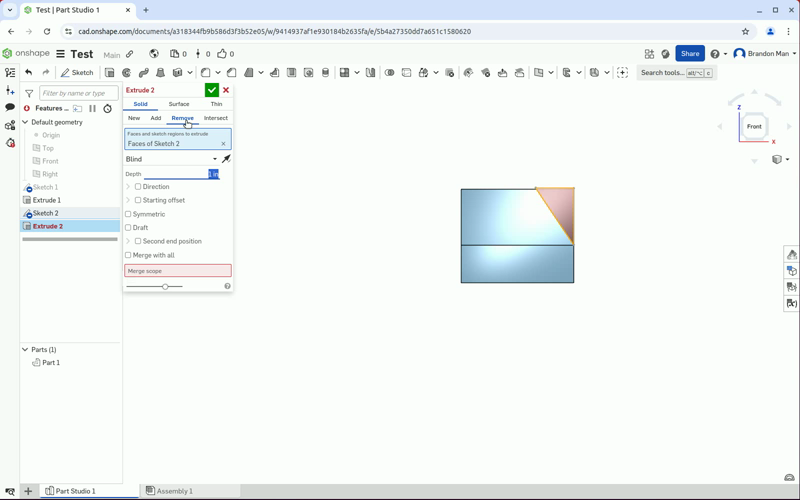
text(15.405)
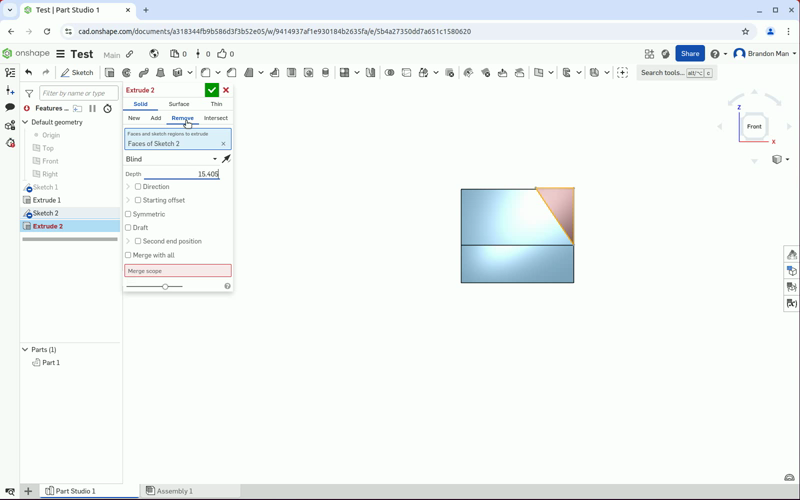
key(tab, 6)
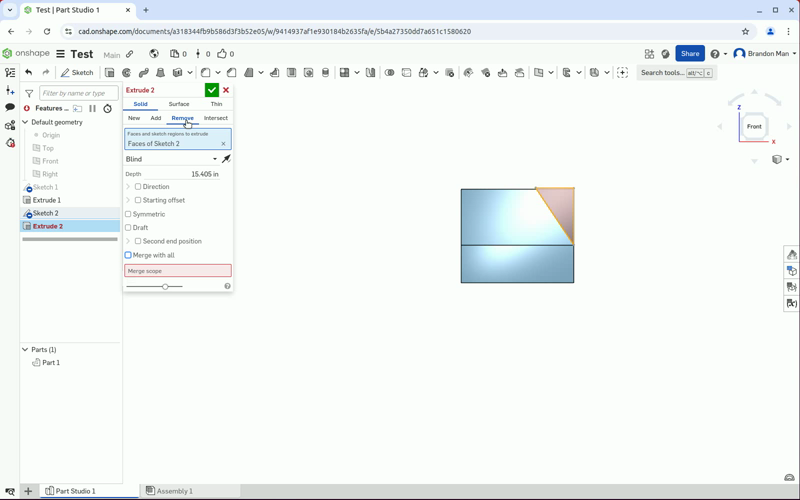
key(space)
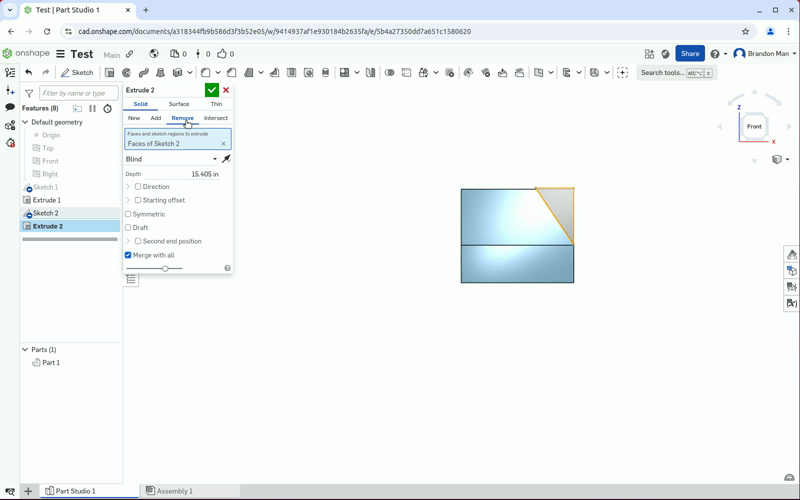
key(enter)
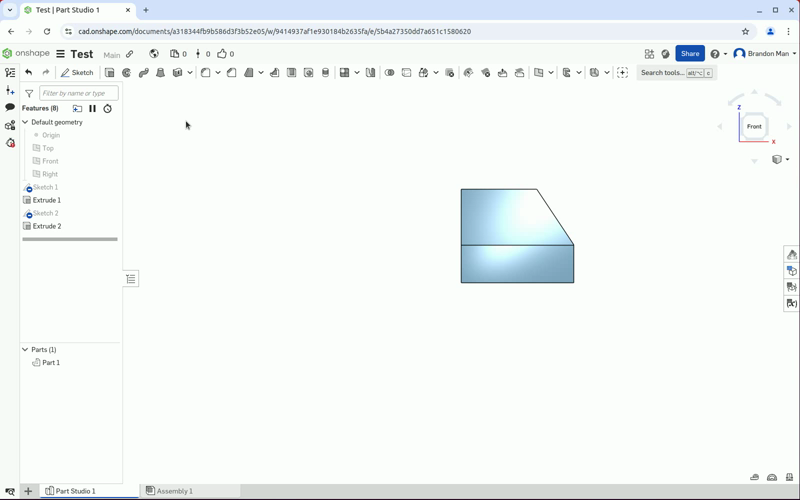
key(shift+h)
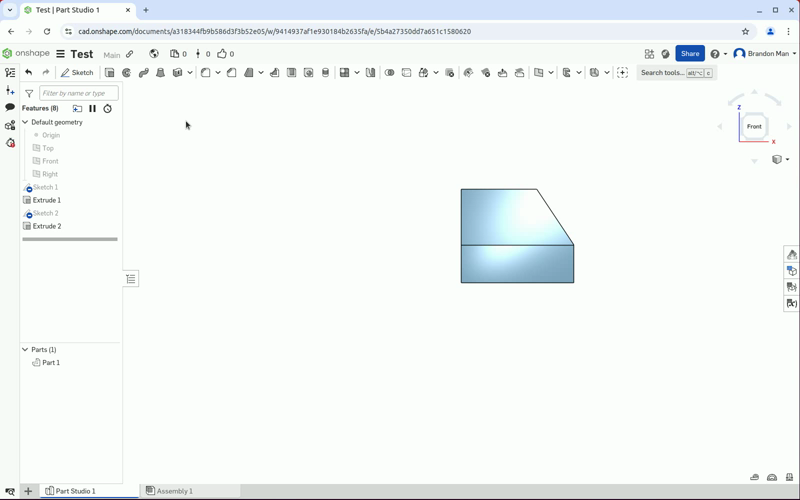
key(shift+h)
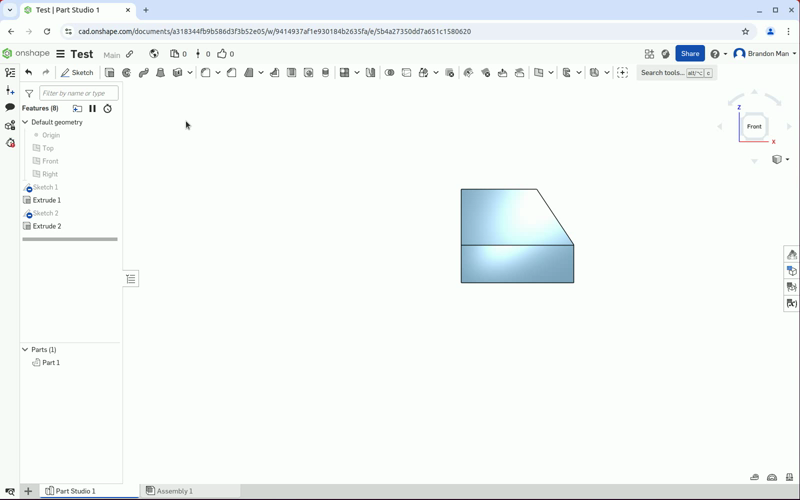
mouse_move(73, 189)
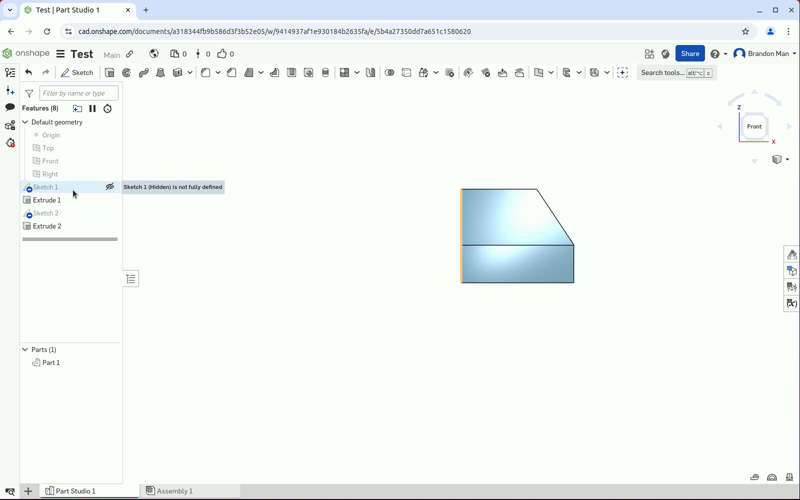
click(73, 189)
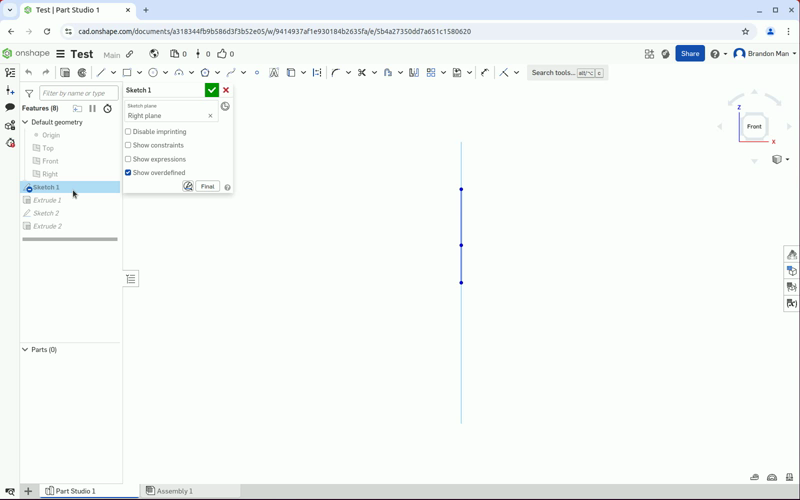
mouse_move(229, 92)
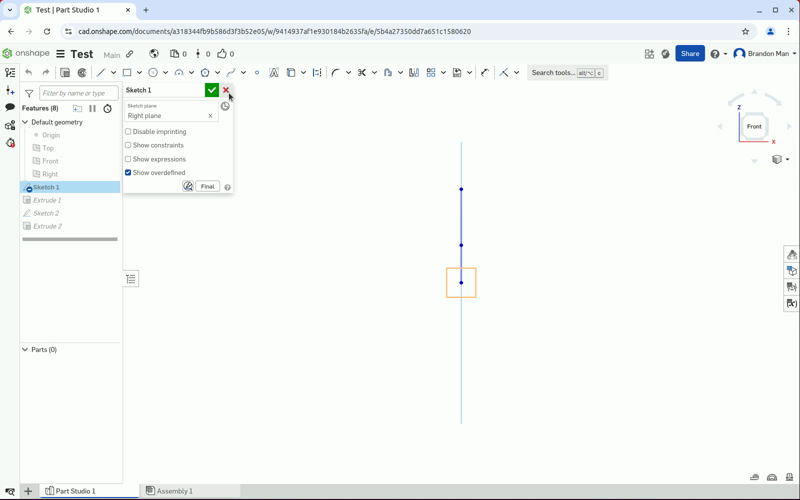
click(229, 92)
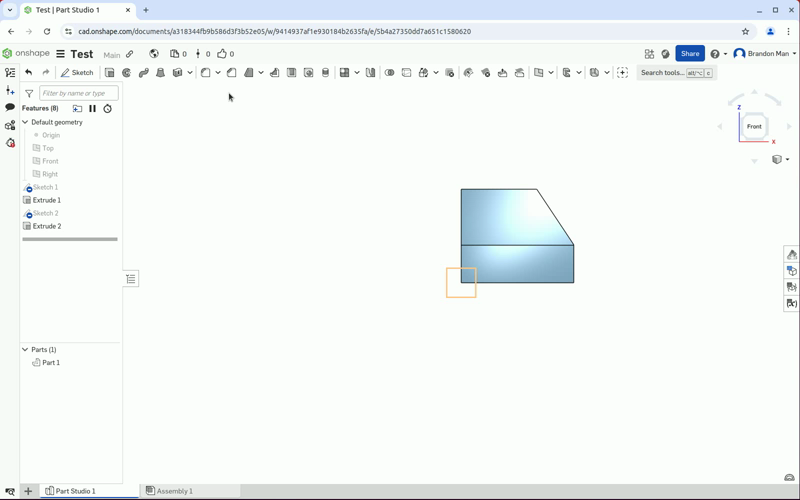
mouse_move(73, 352)
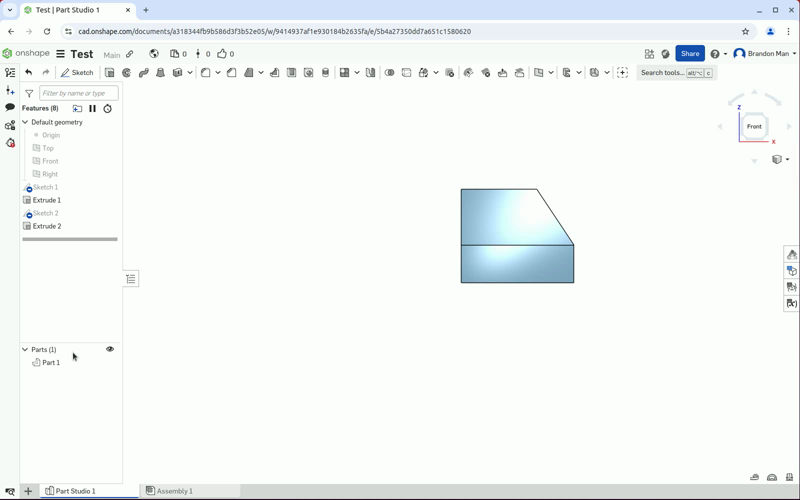
key(y)
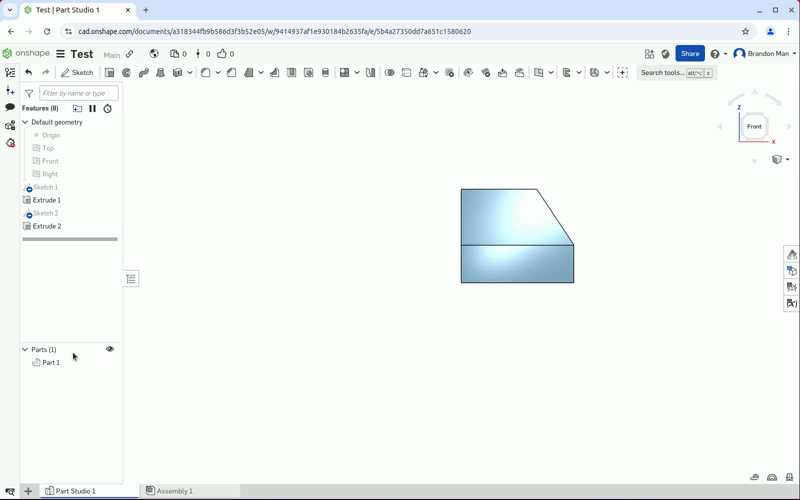
key(shift+p)
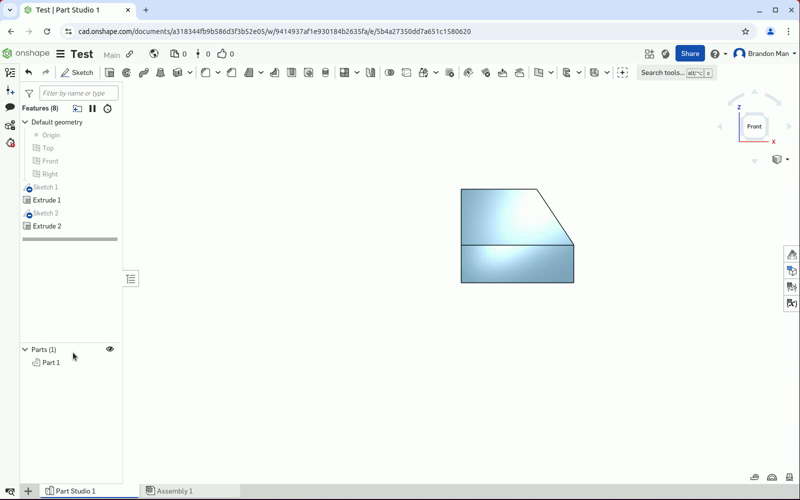
key(space)
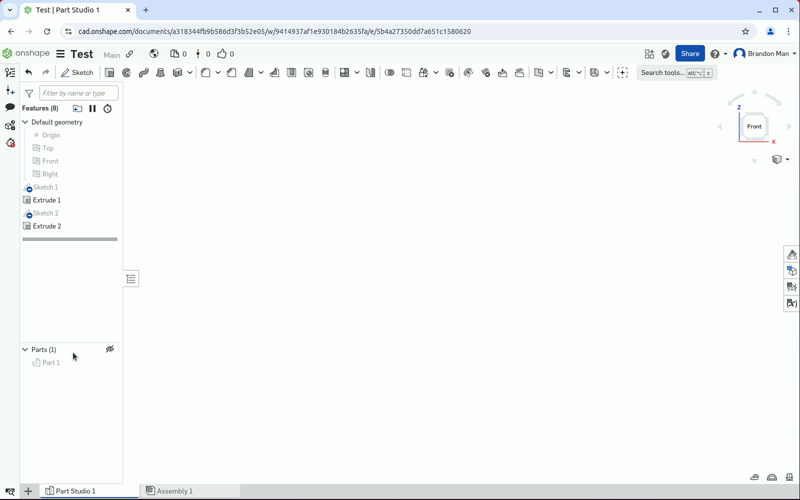
key_down(shift)
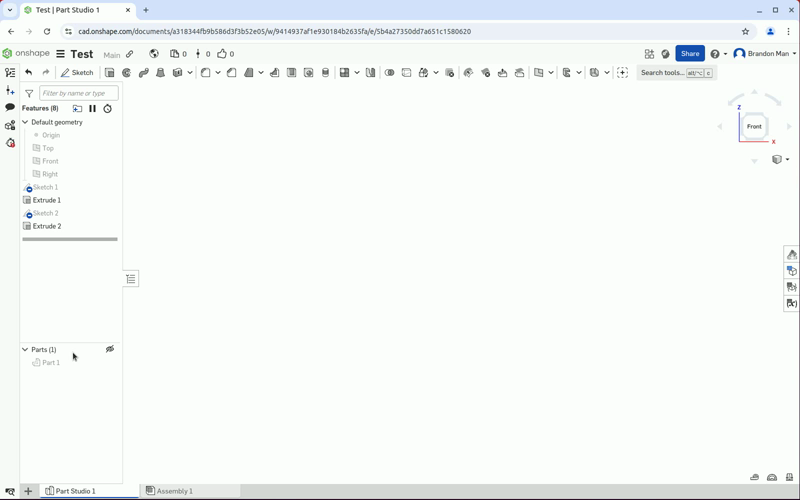
key(down)
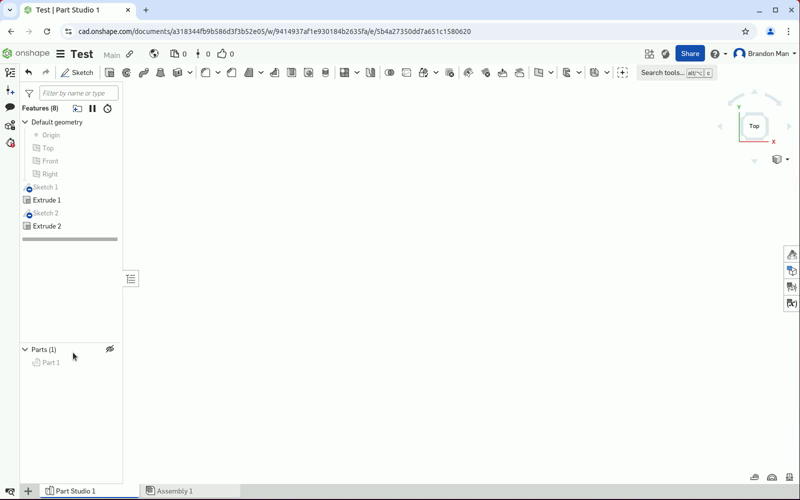
key_up(shift)
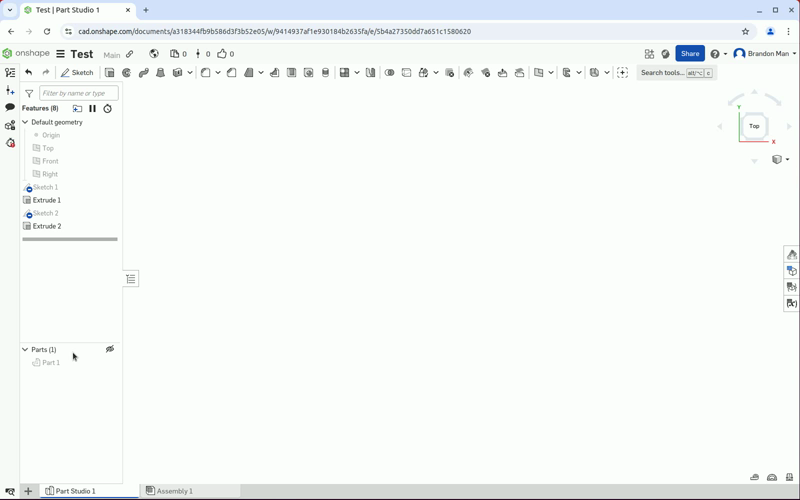
mouse_move(73, 352)
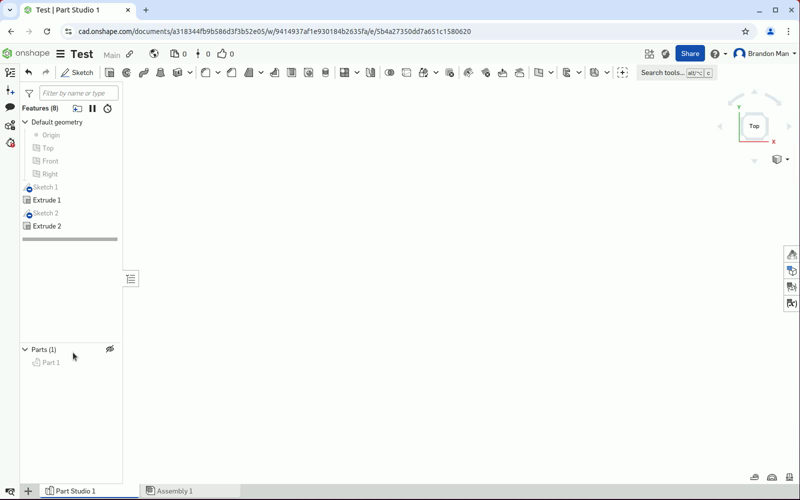
key(shift+y)
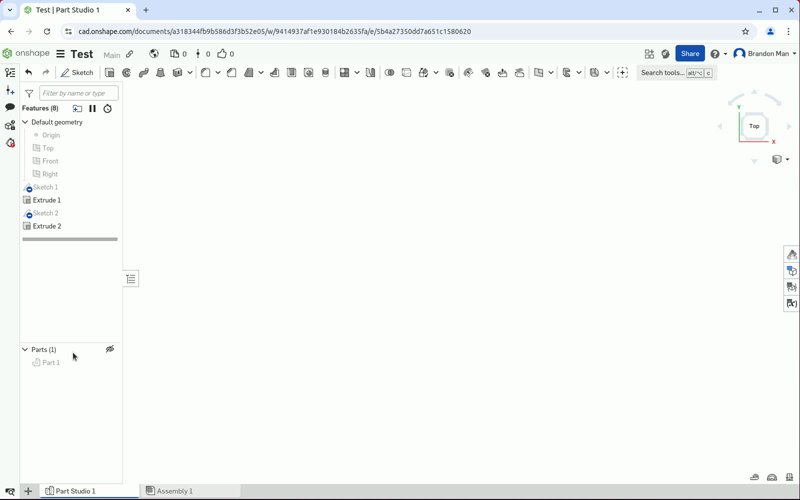
key(shift+s)
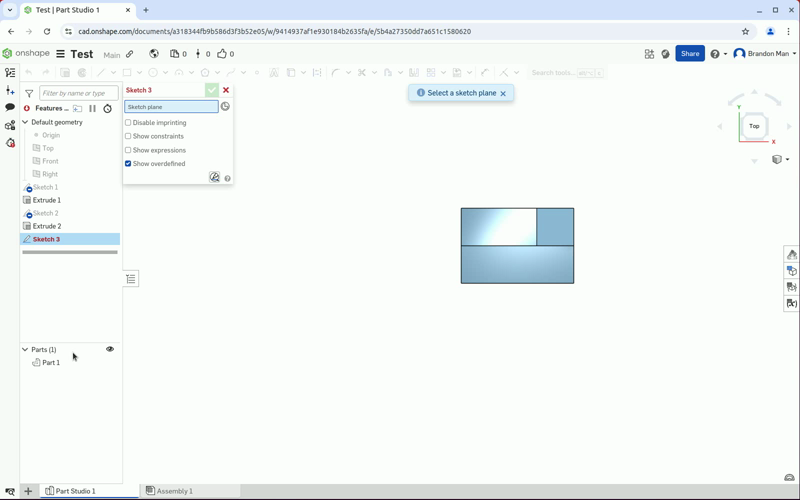
mouse_move(73, 150)
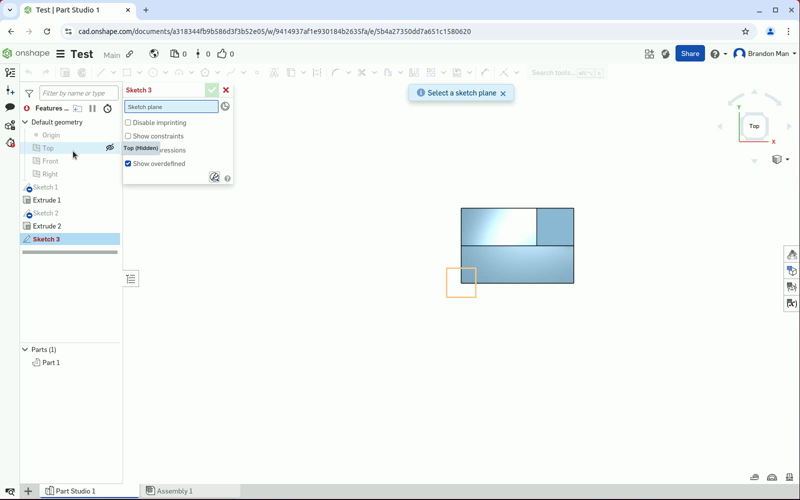
click(73, 150)
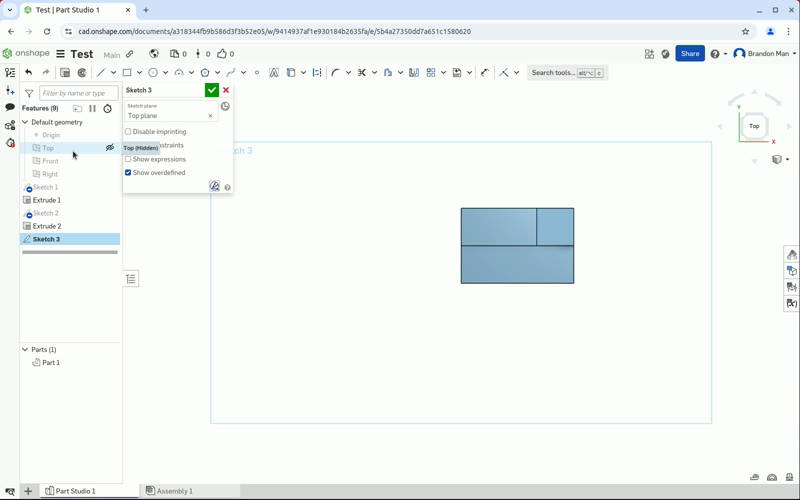
mouse_move(73, 352)
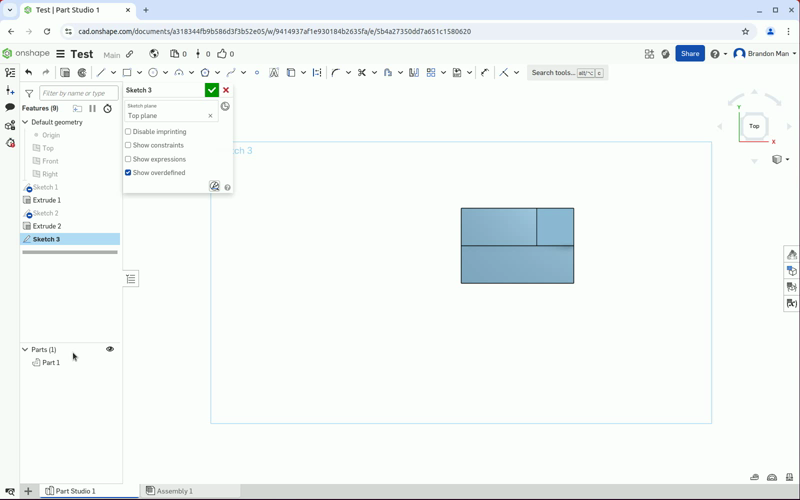
key(y)
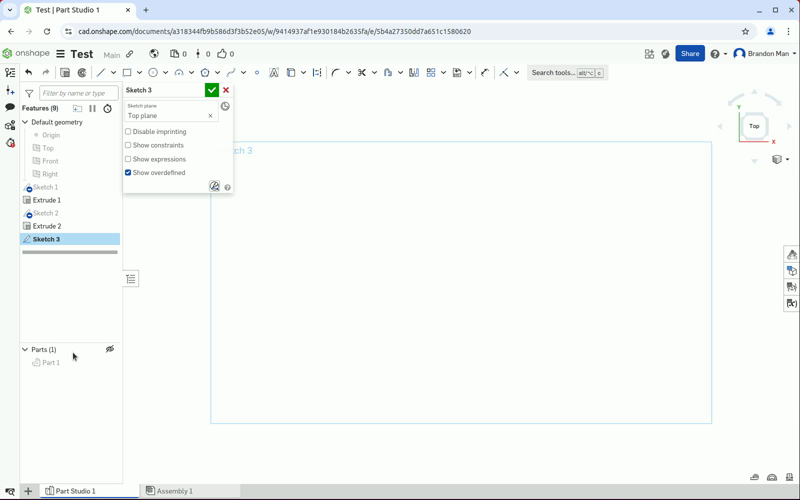
key(l)
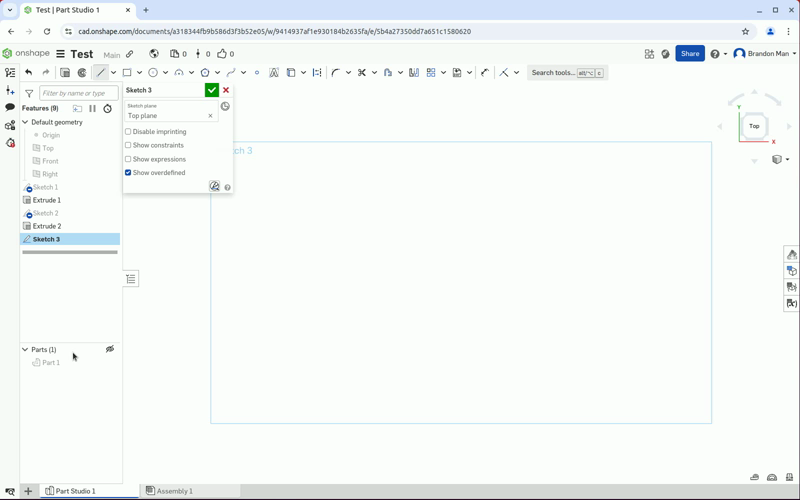
key_down(shift)
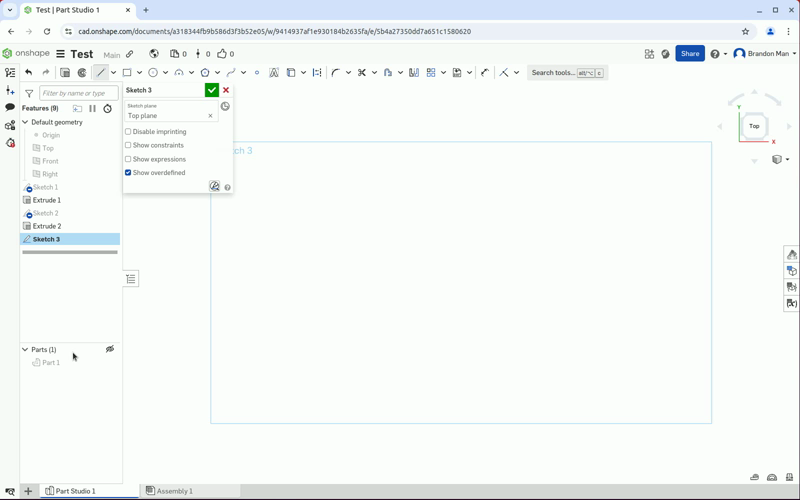
mouse_move(535, 282)
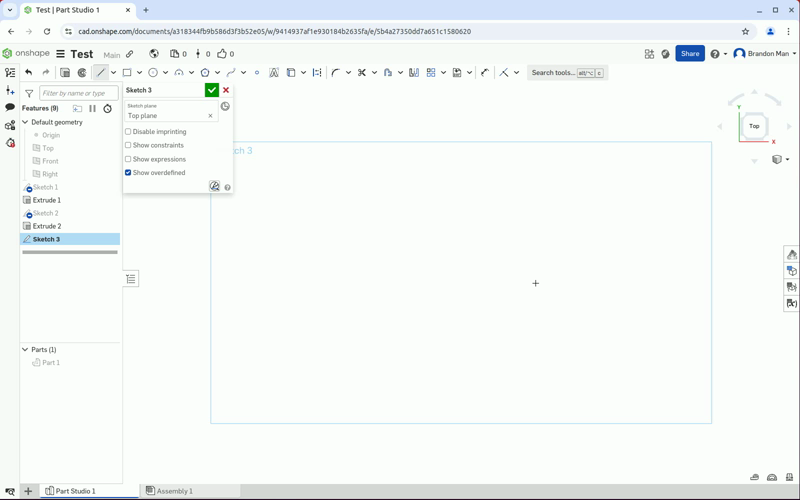
click(535, 282)
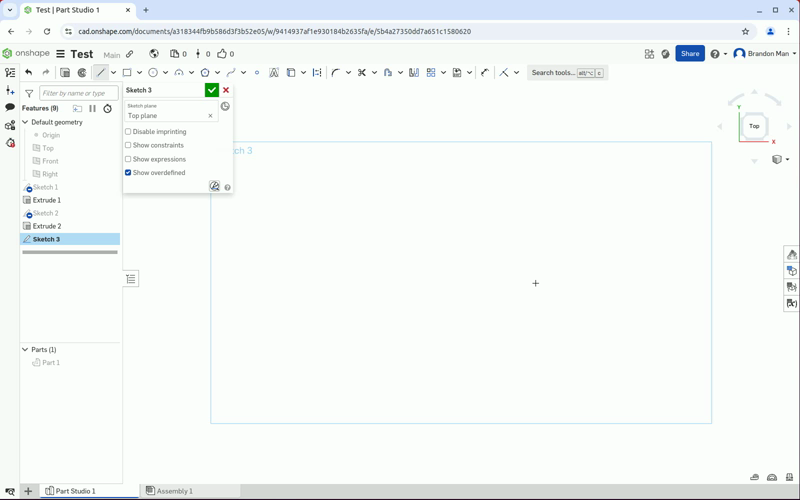
key_up(shift)
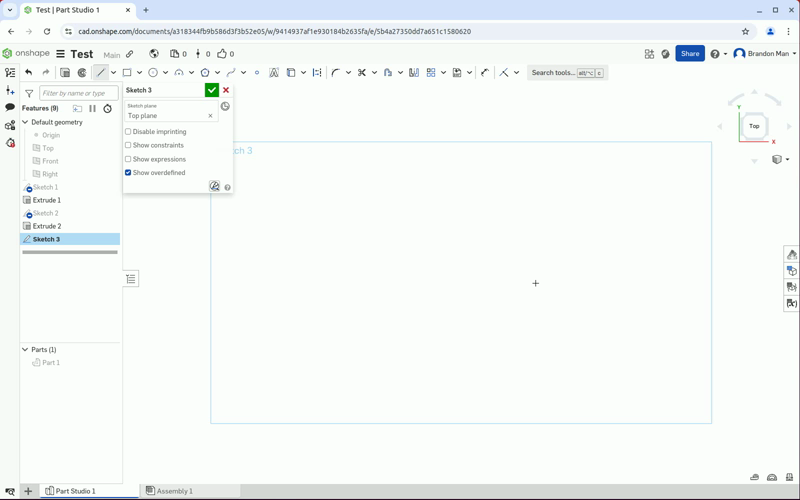
key_down(shift)
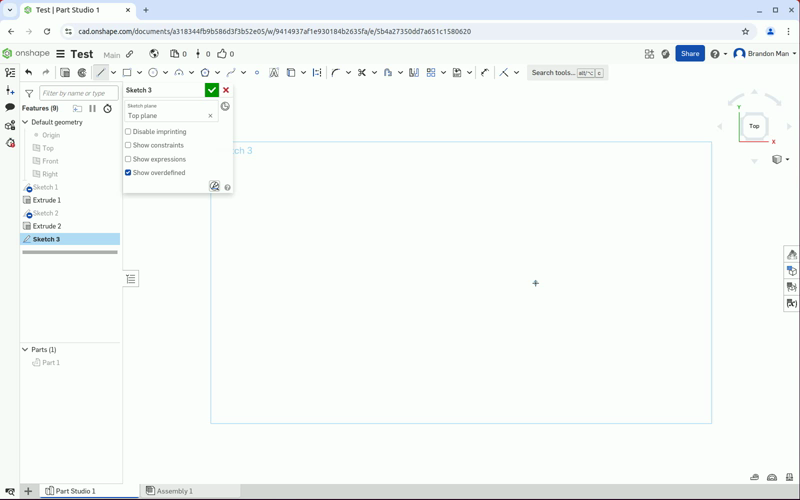
mouse_move(565, 282)
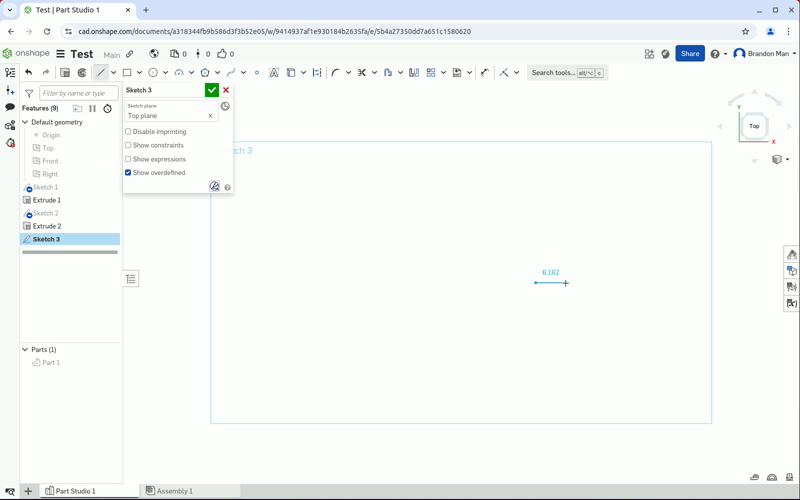
mouse_move(573, 282)
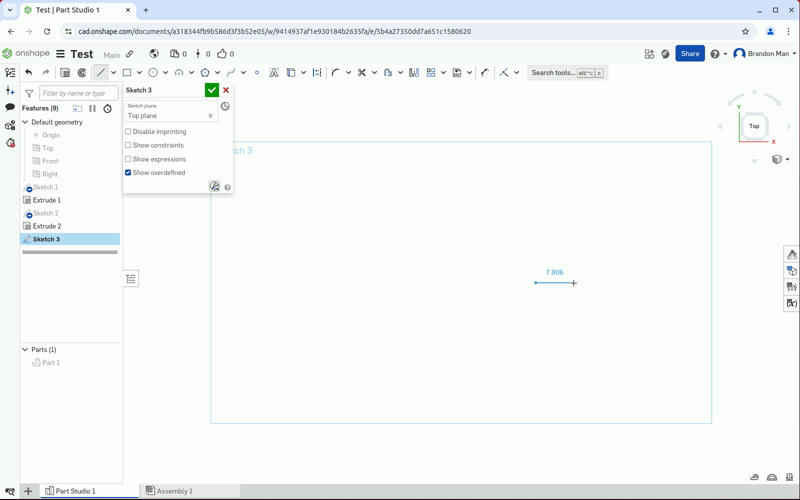
click(573, 282)
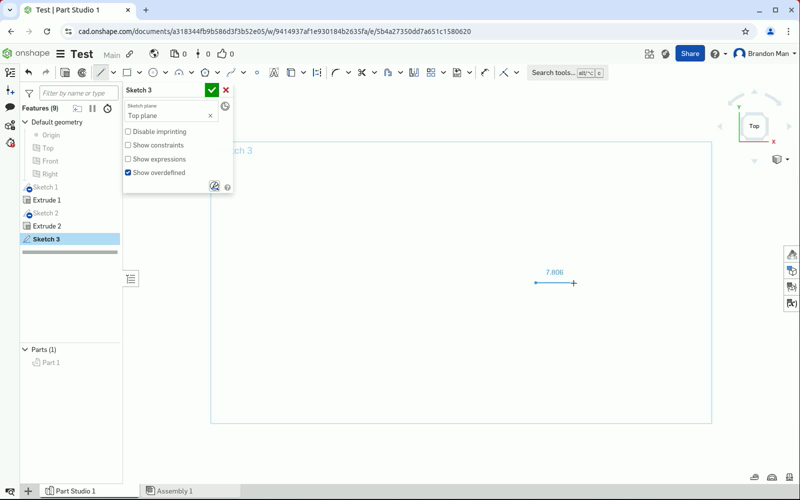
key_up(shift)
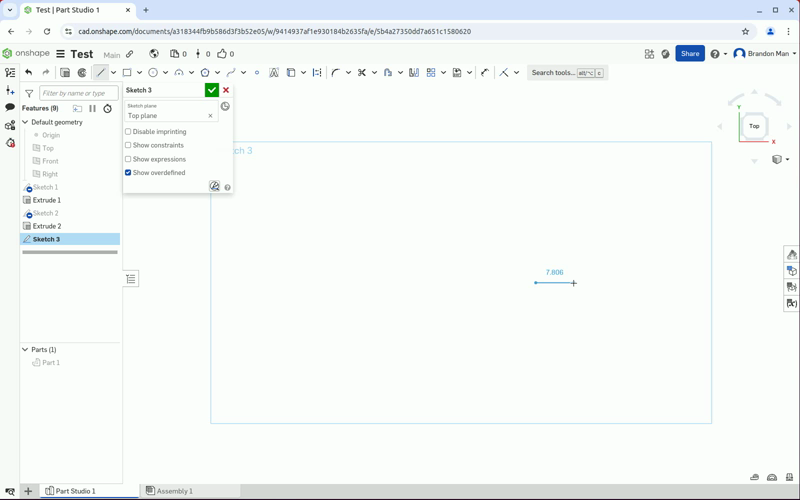
key_down(shift)
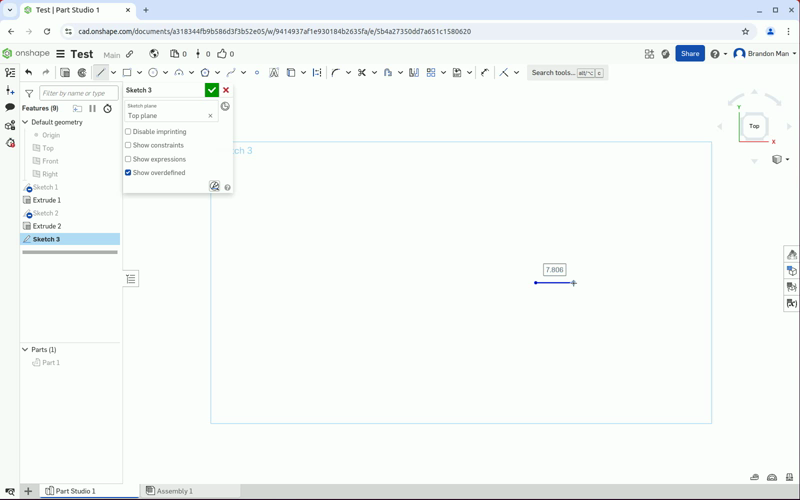
mouse_move(589, 282)
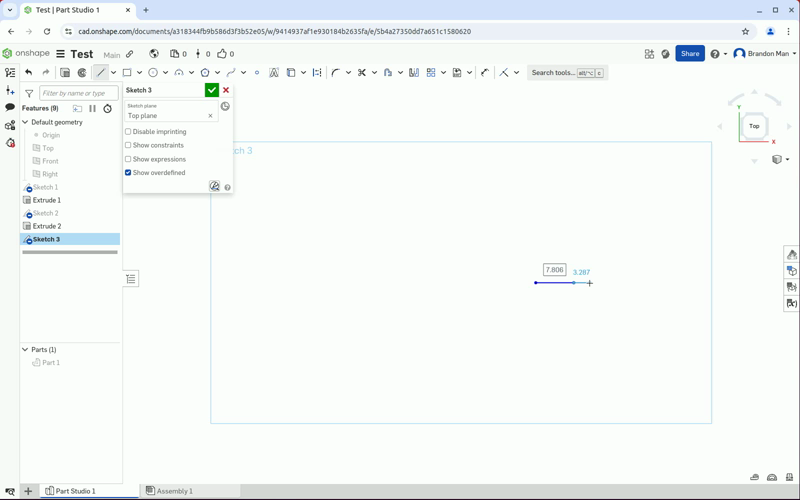
mouse_move(574, 245)
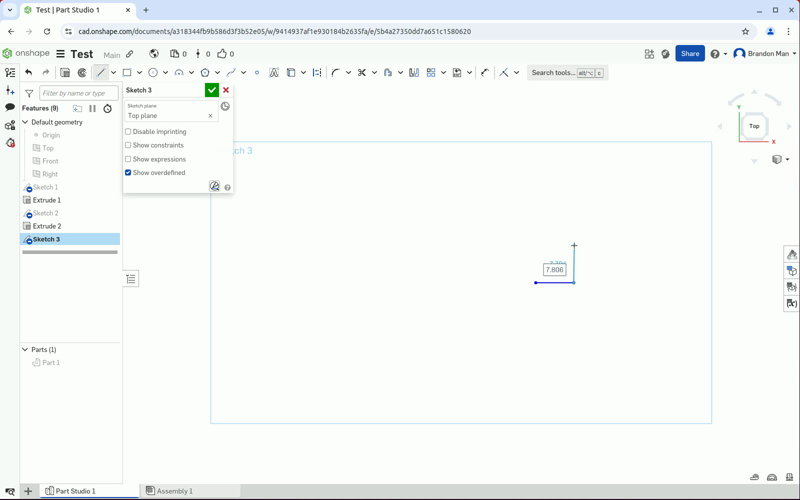
click(574, 245)
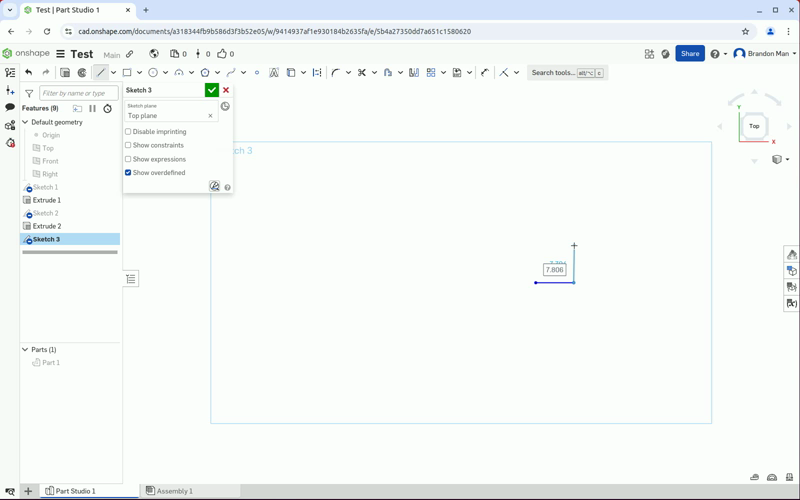
key_up(shift)
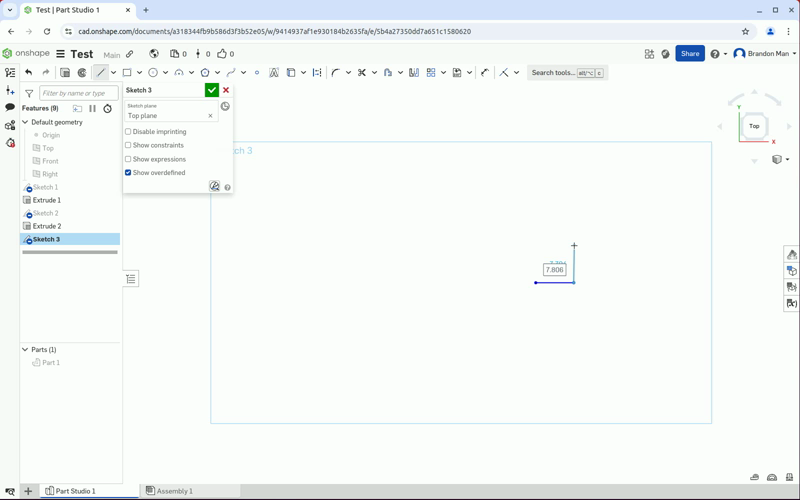
mouse_move(589, 245)
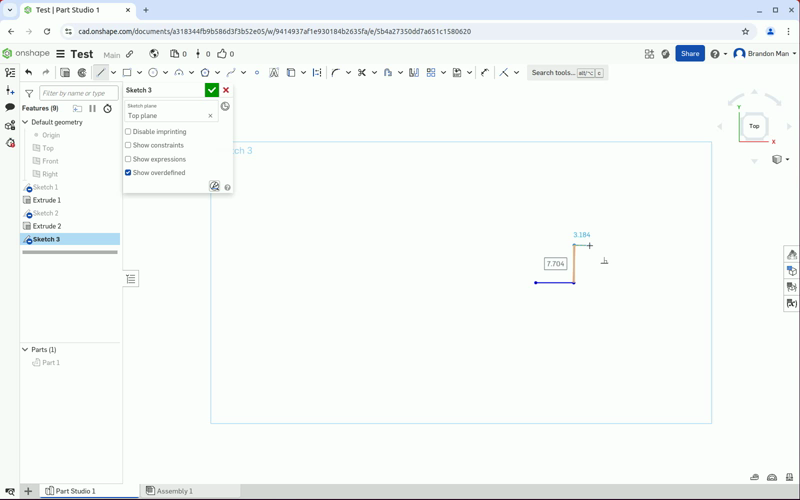
key_down(shift)
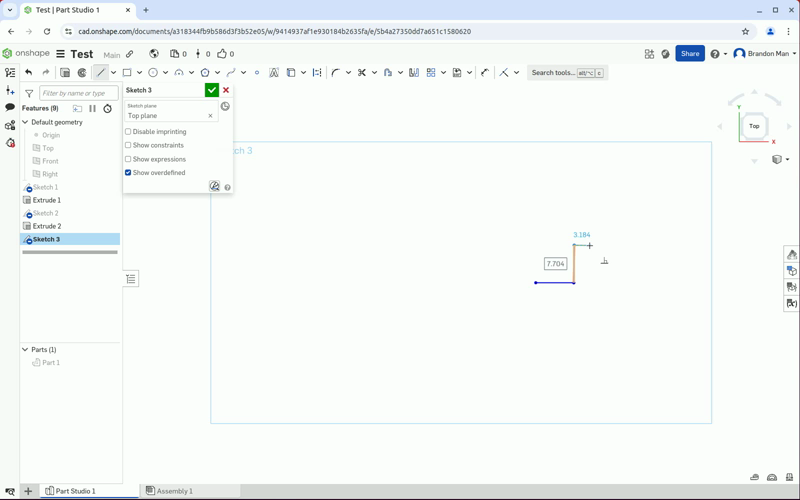
mouse_move(535, 282)
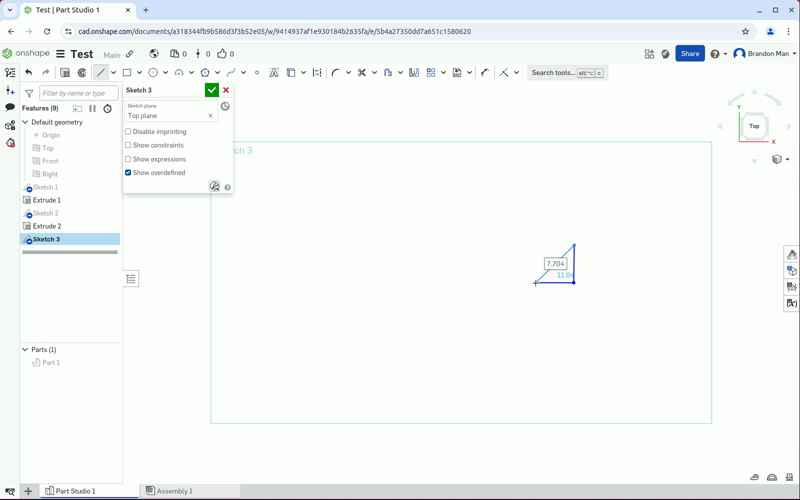
key_up(shift)
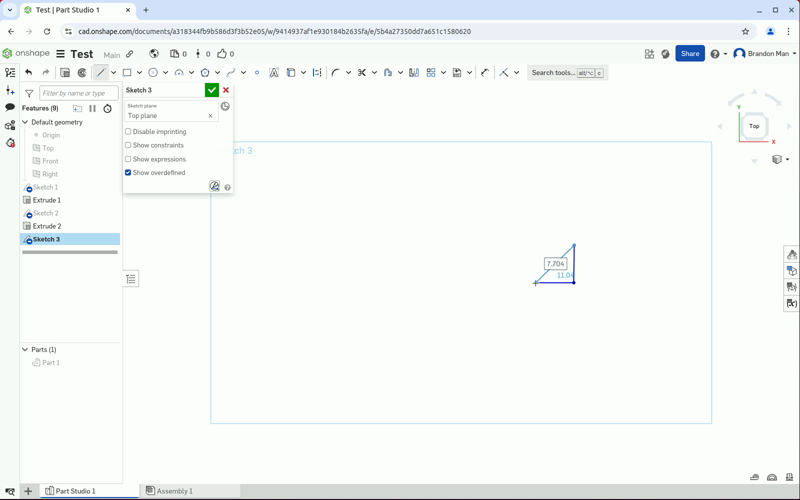
click(535, 282)
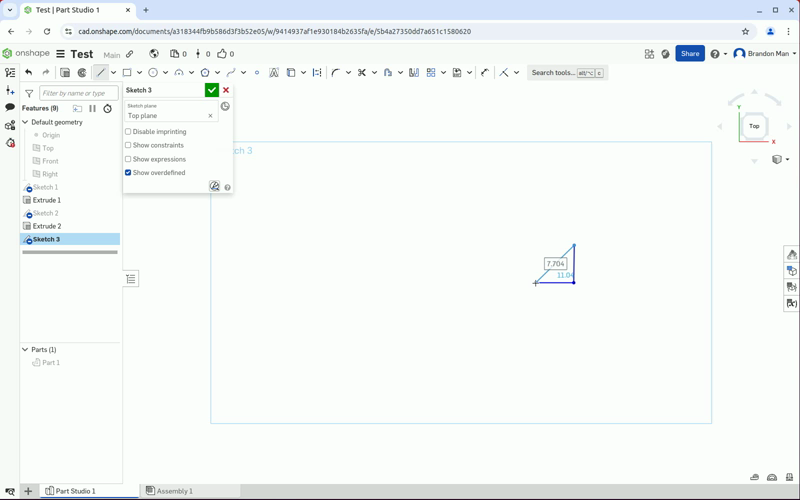
key(esc)
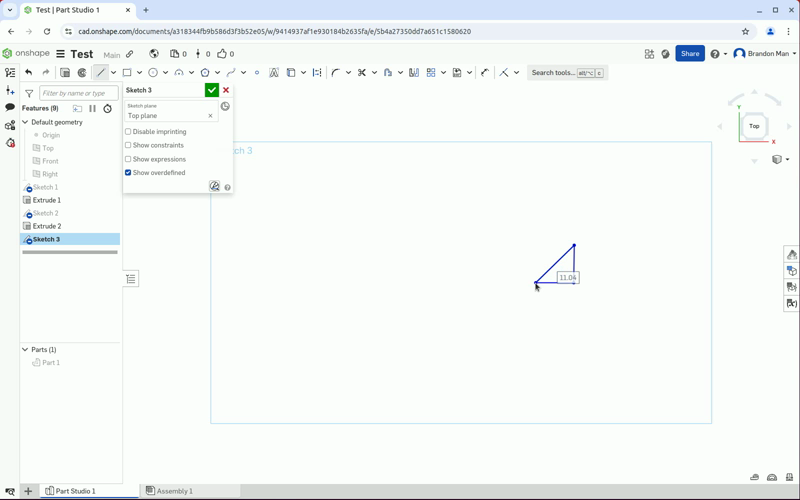
mouse_move(548, 278)
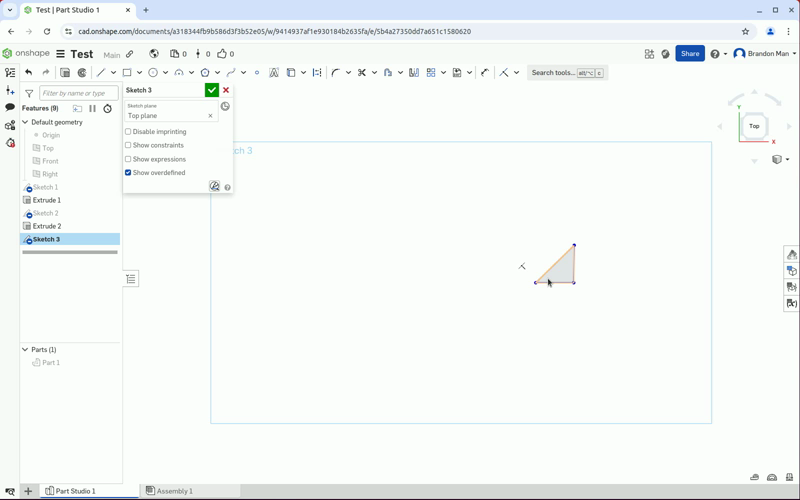
scroll(6)
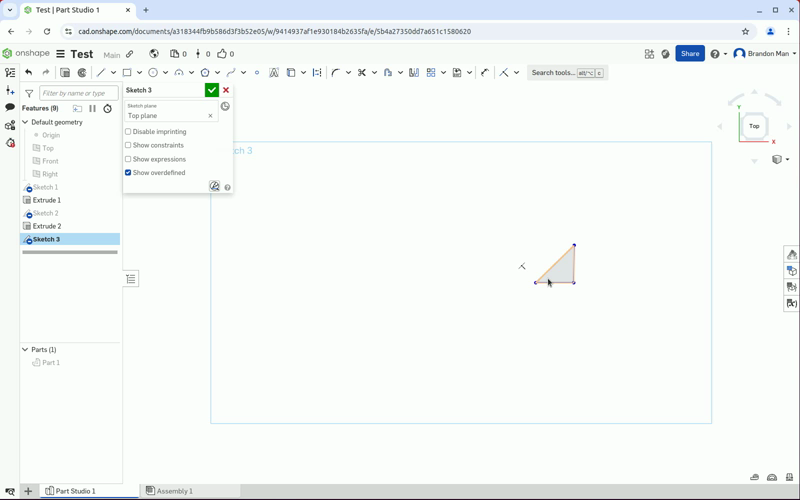
scroll(6)
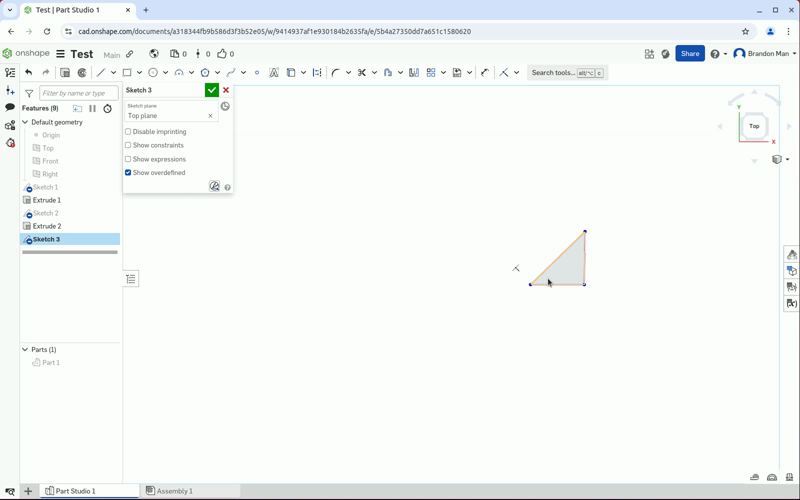
scroll(6)
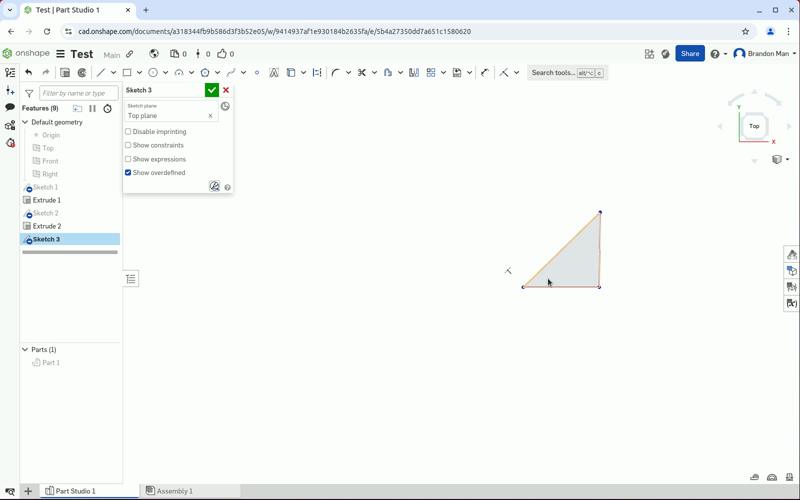
scroll(6)
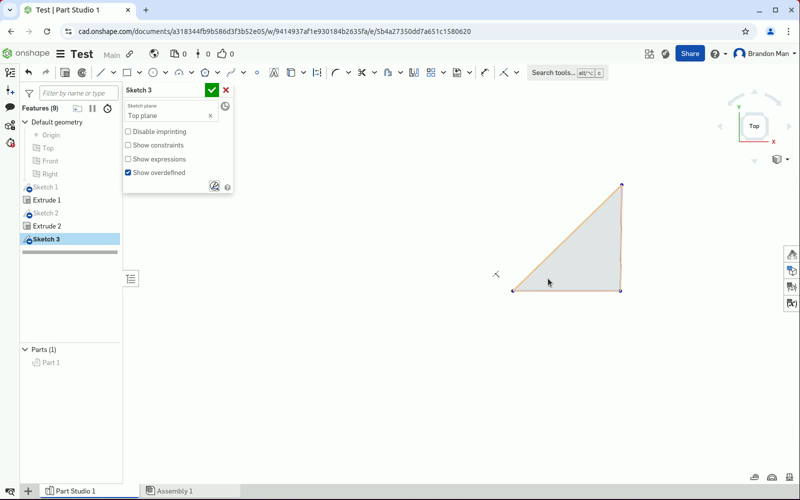
scroll(6)
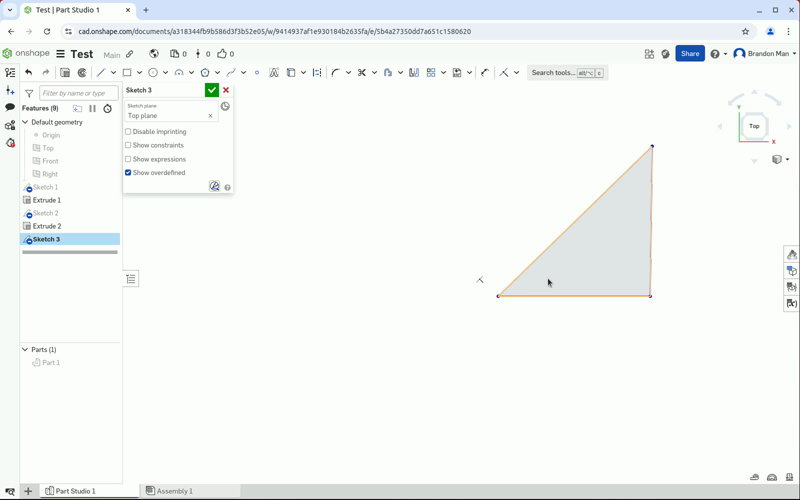
scroll(6)
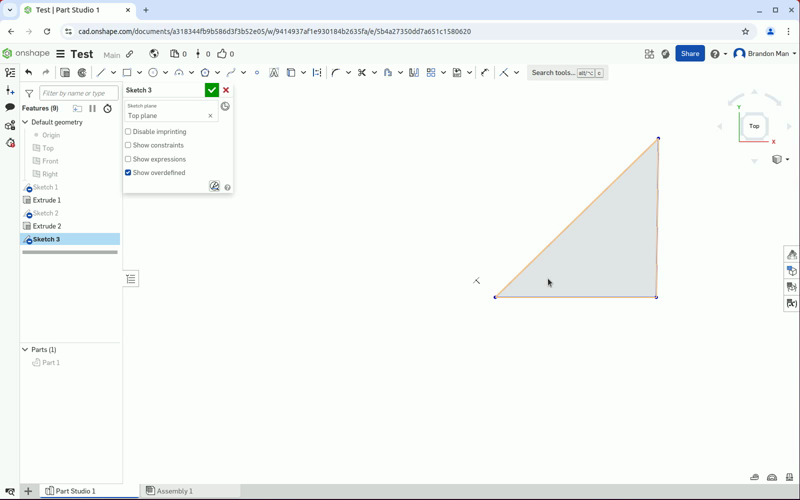
scroll(6)
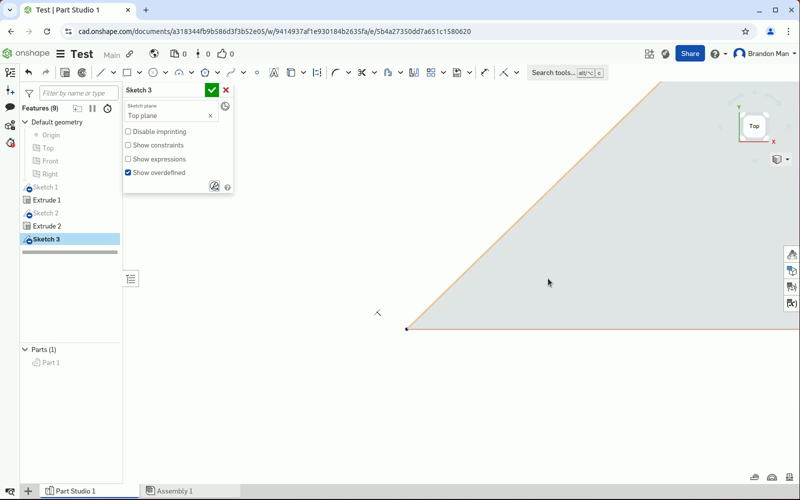
click(548, 278)
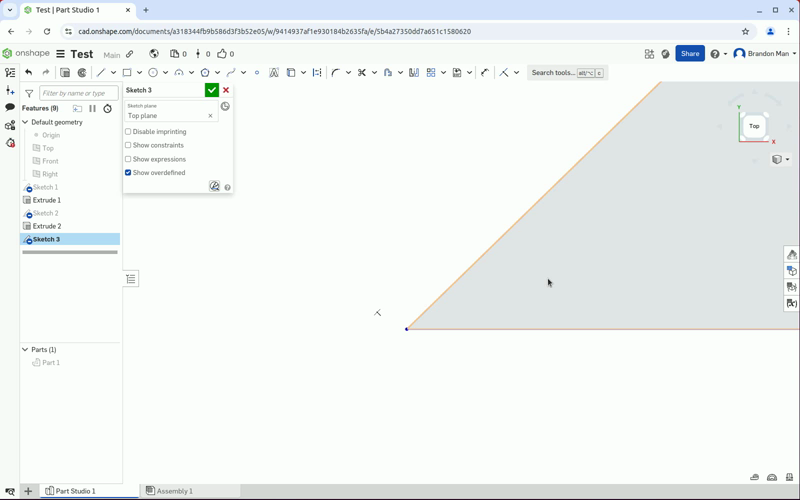
scroll(-6)
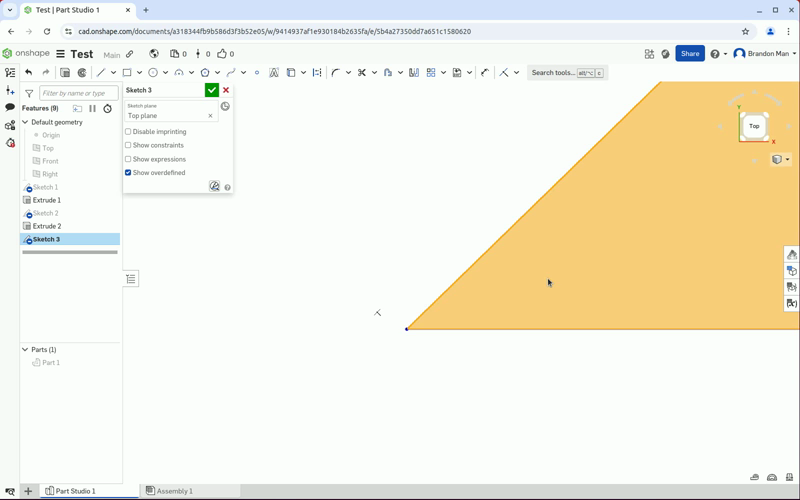
scroll(-6)
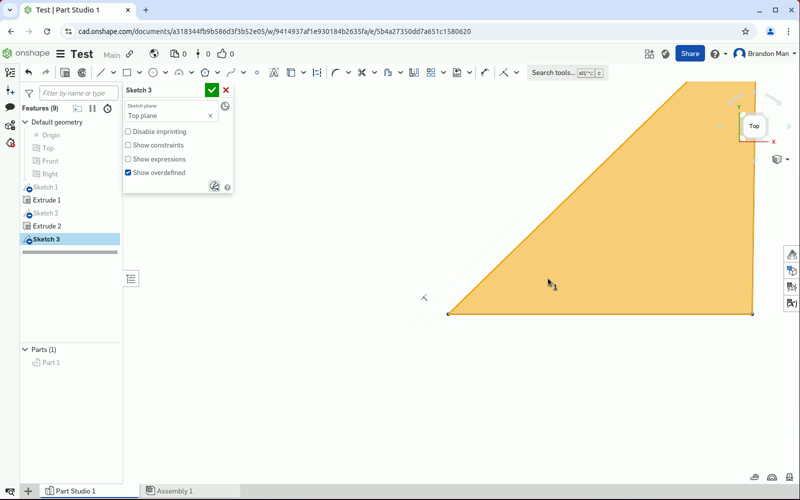
scroll(-6)
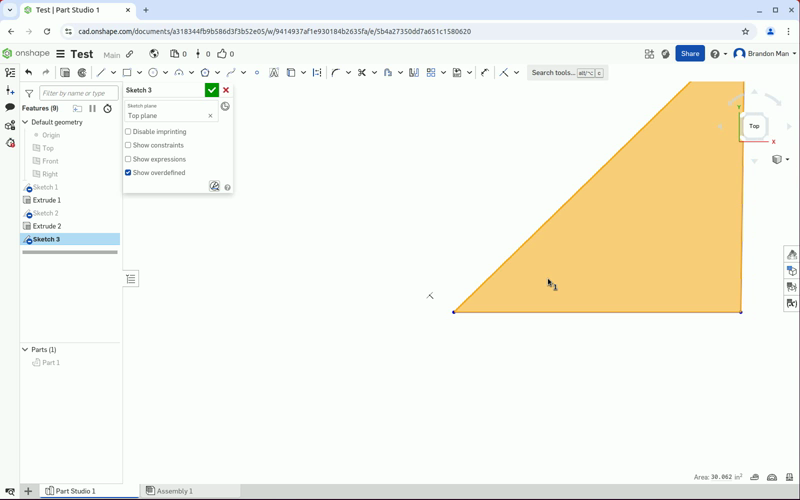
scroll(-6)
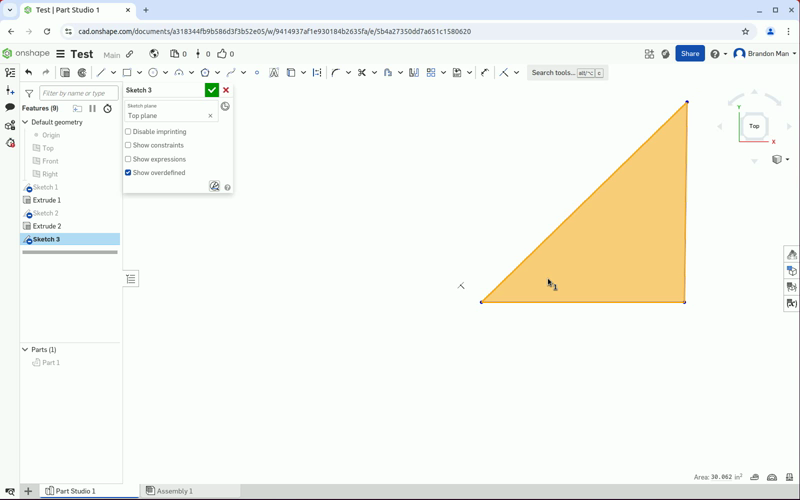
scroll(-6)
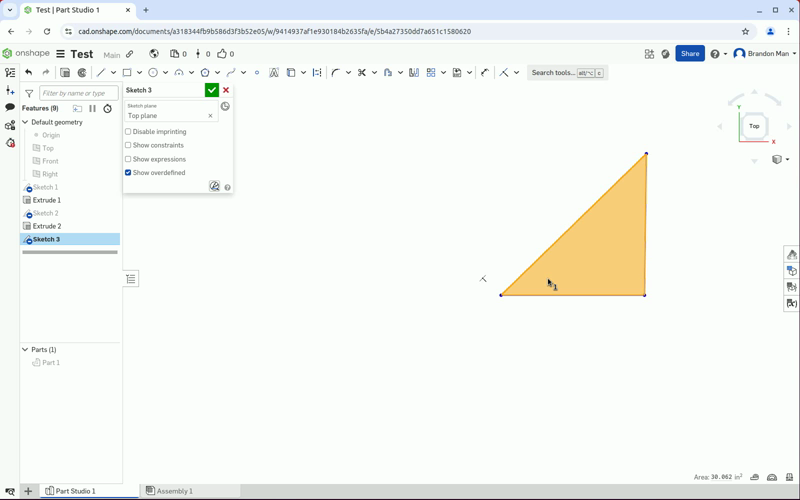
scroll(-6)
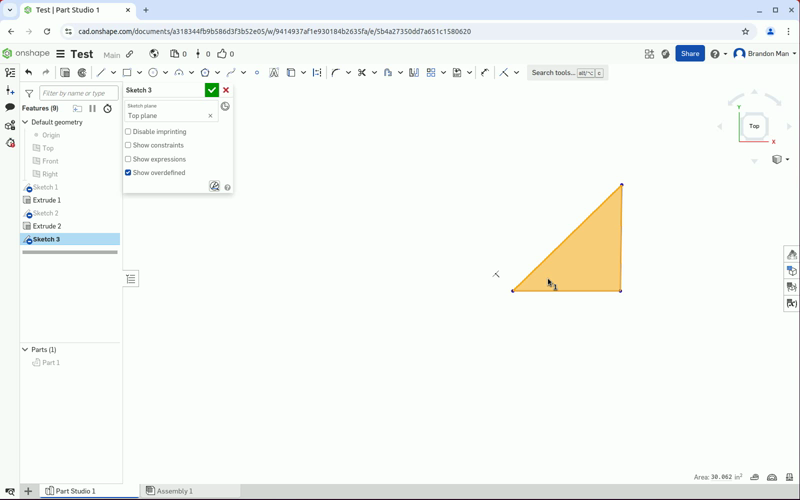
scroll(-6)
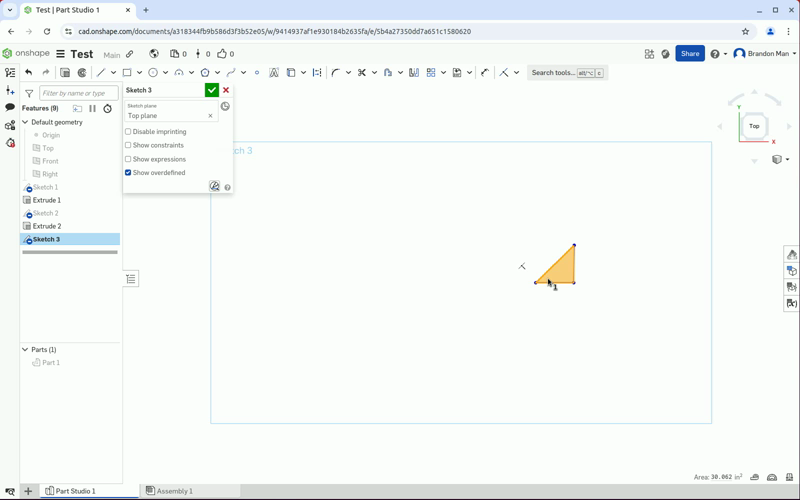
mouse_move(73, 352)
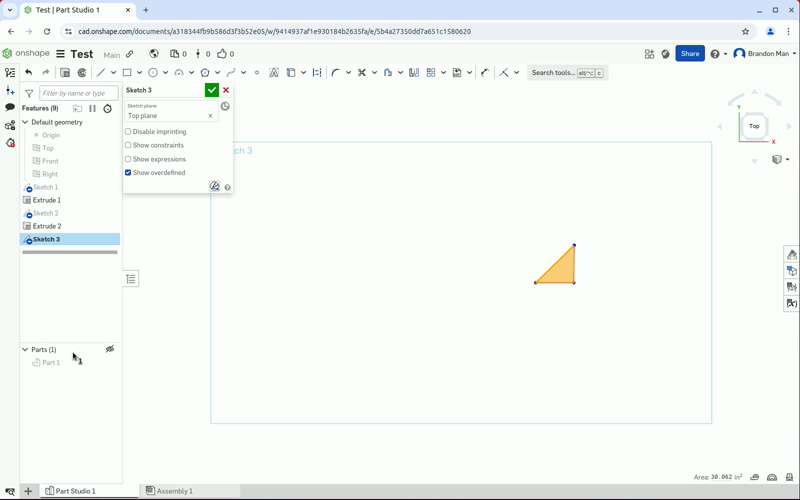
key(shift+y)
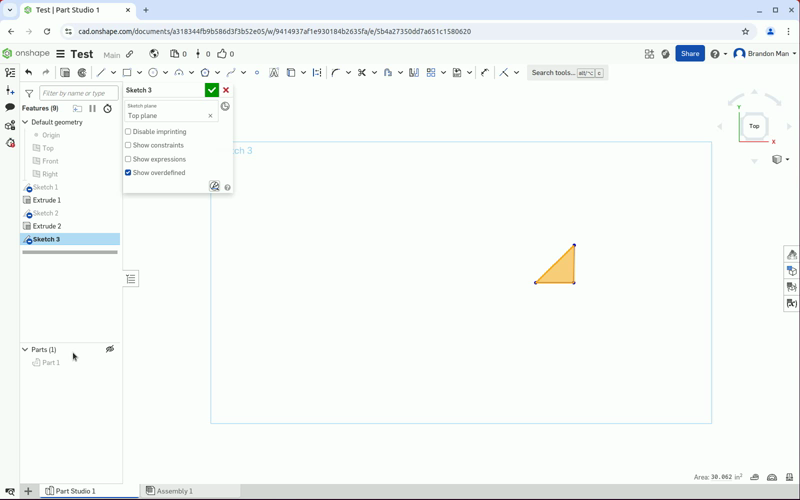
key(shift+e)
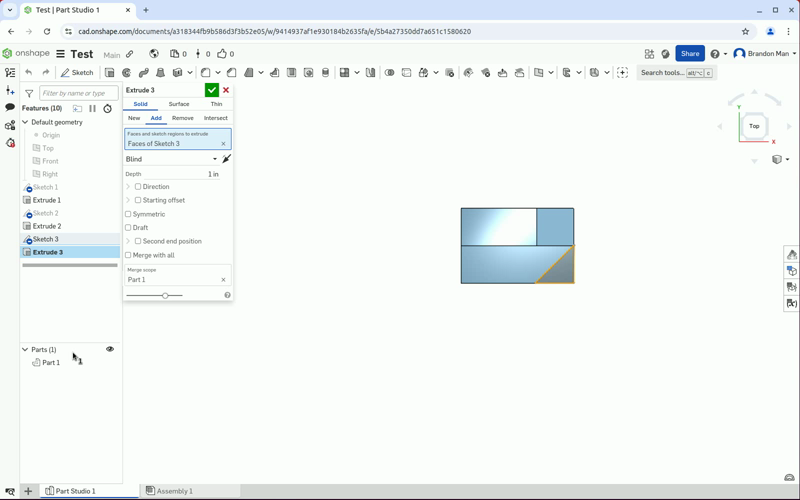
mouse_move(143, 106)
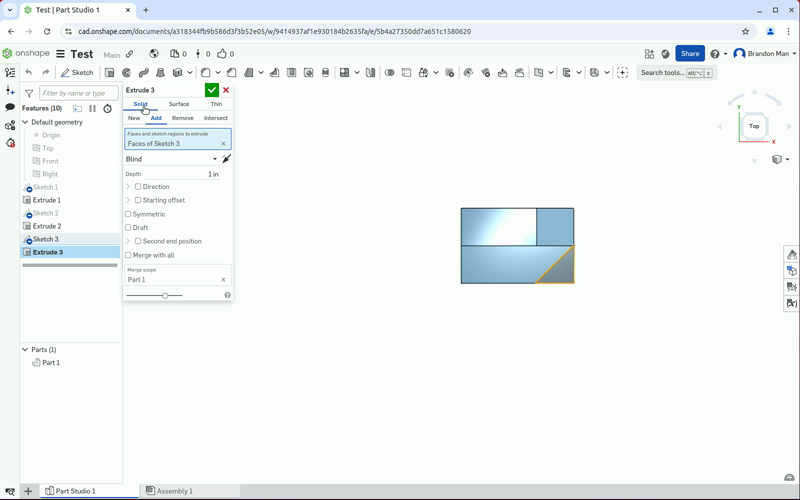
click(143, 106)
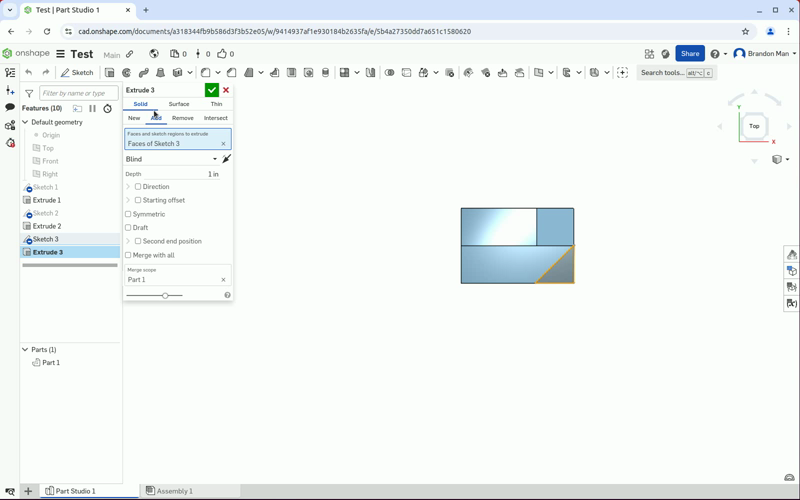
mouse_move(186, 120)
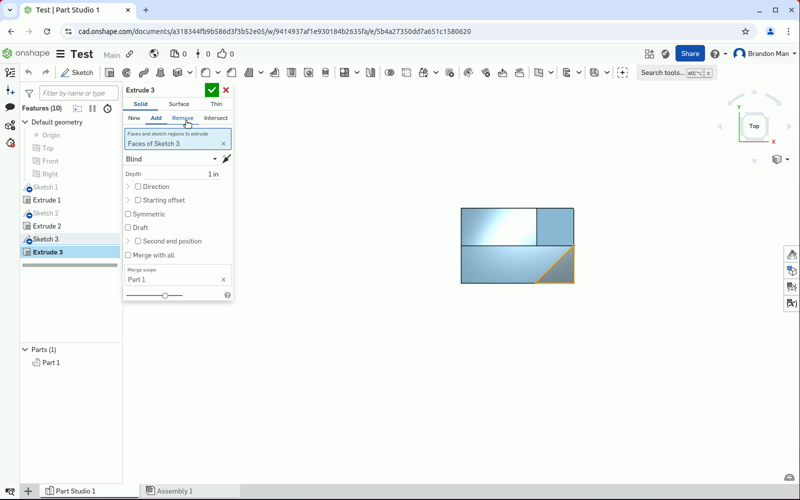
click(186, 120)
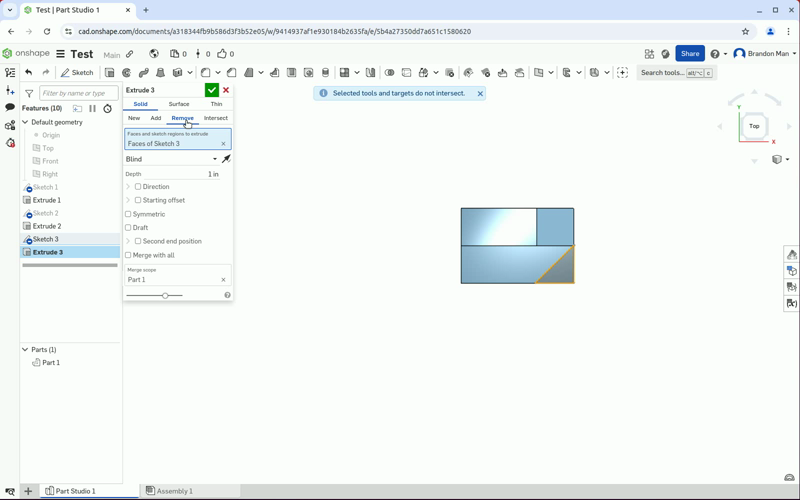
key(tab, 4)
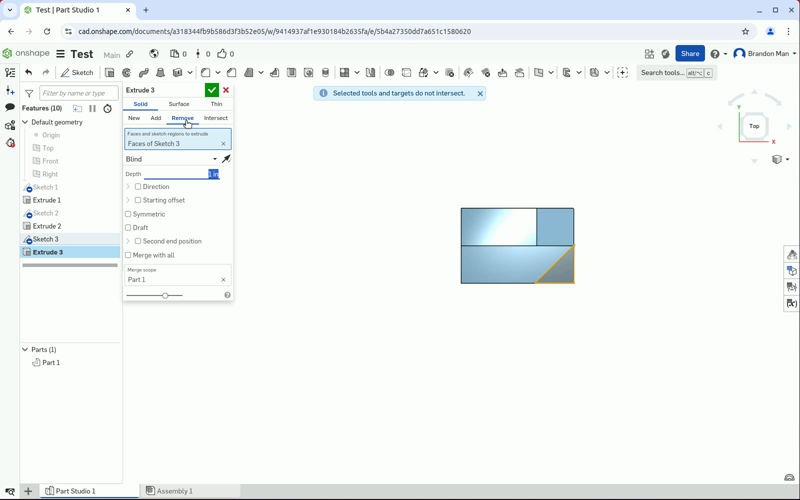
text(-15.405)
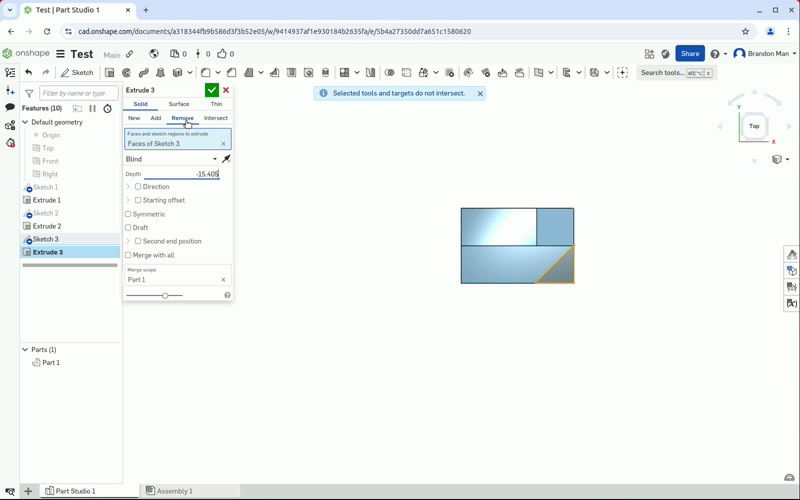
key(tab, 6)
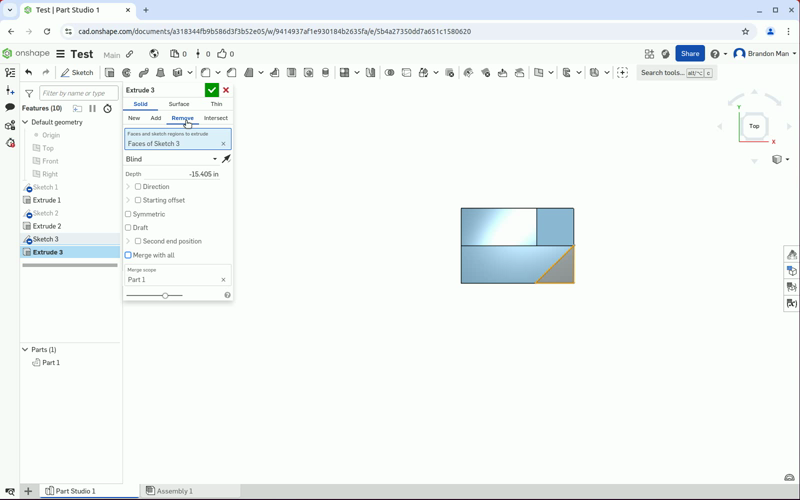
key(space)
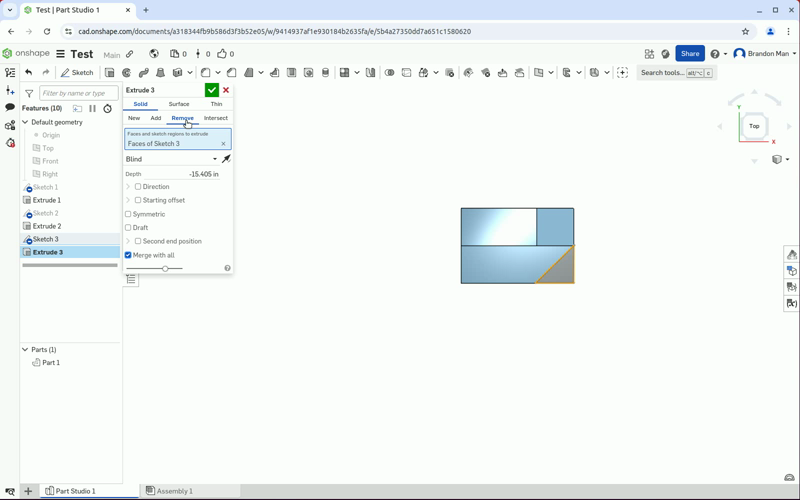
key(enter)
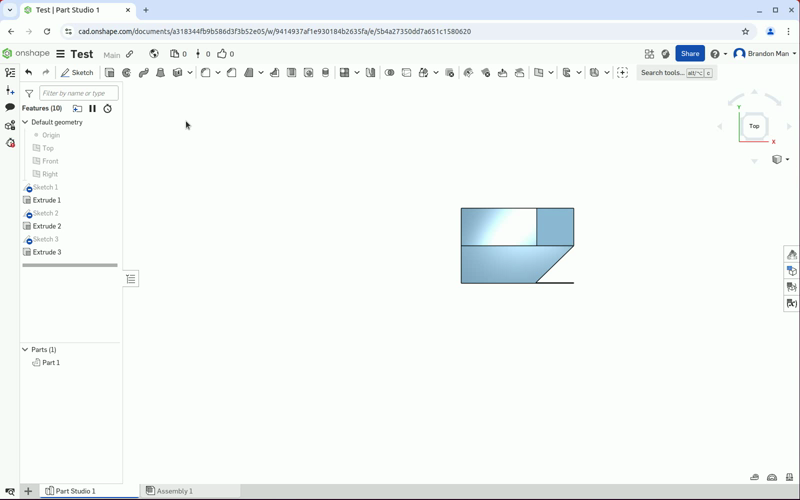
key(shift+h)
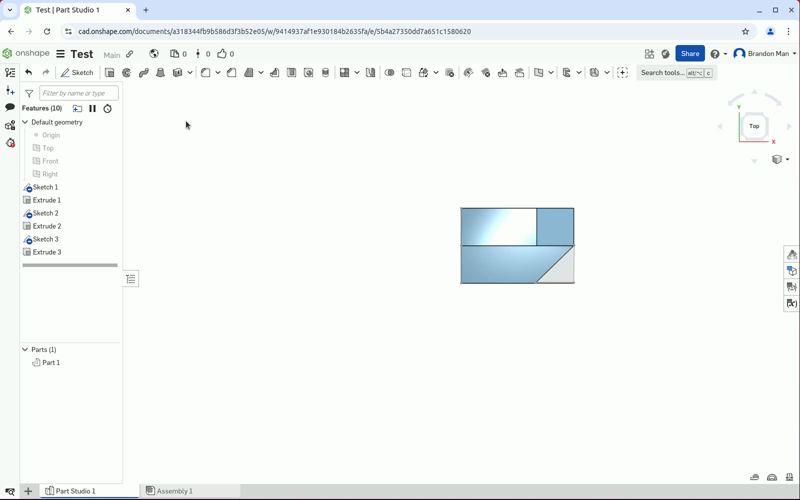
key(shift+h)
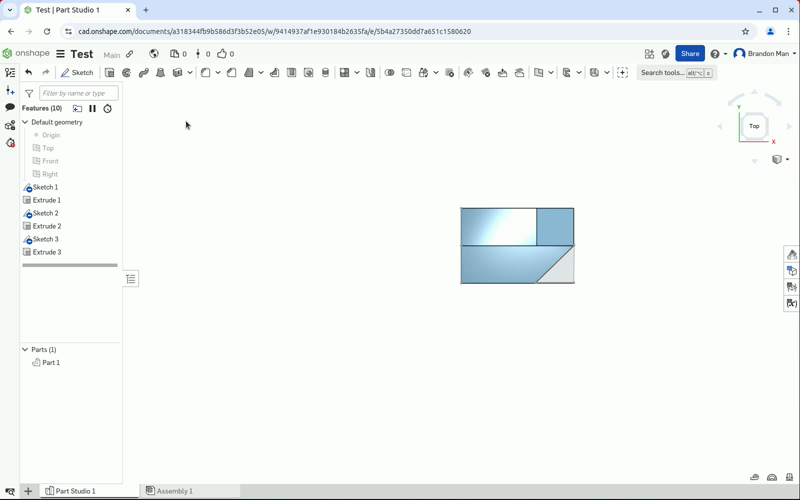
key(shift+7)
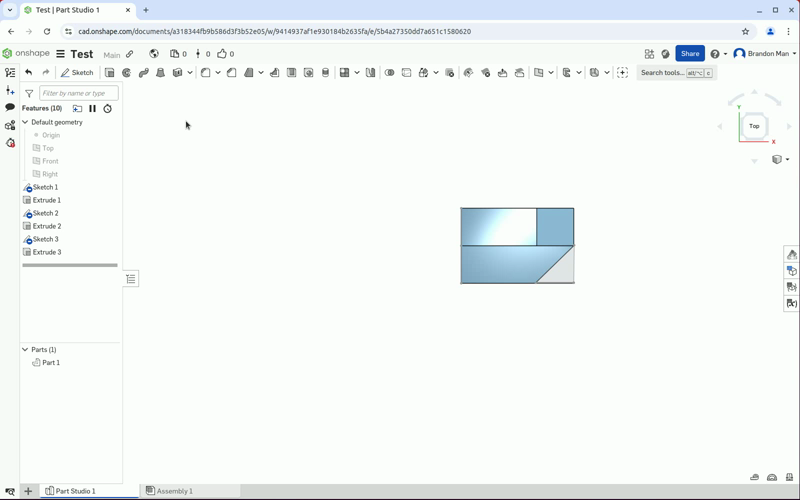
key(up, 3)
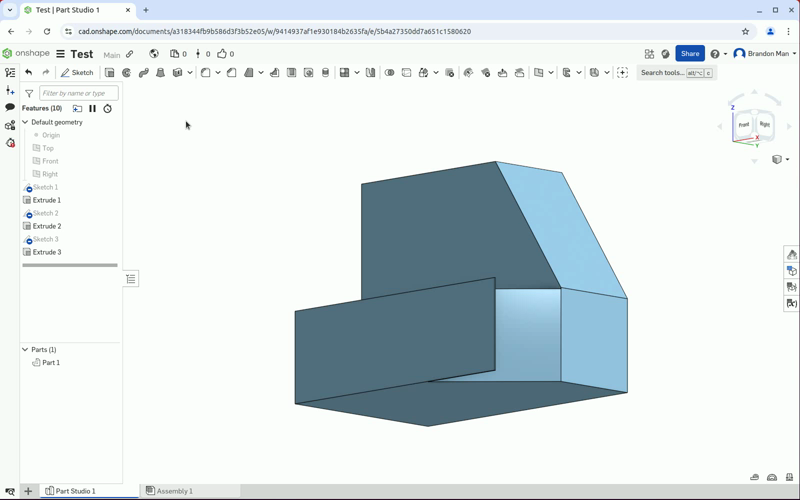
key(left, 3)
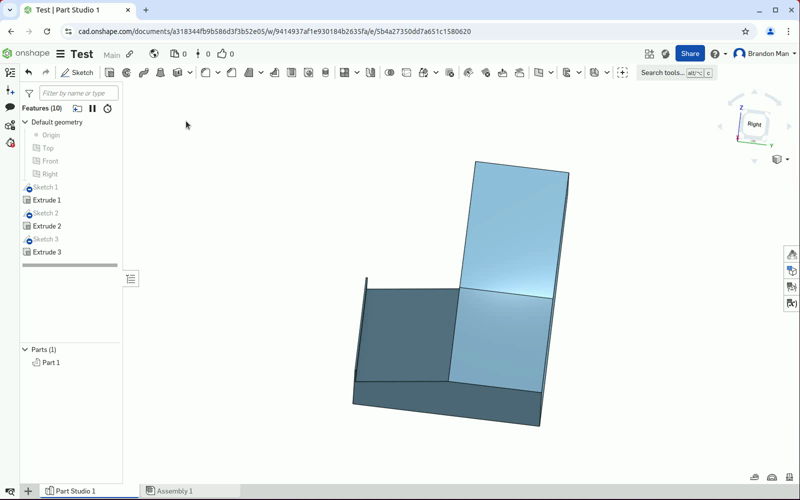
key(right, 3)
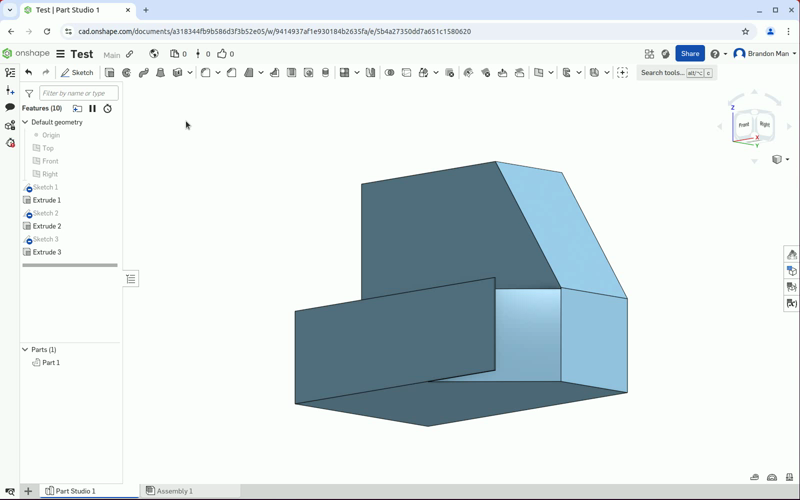
key(down, 3)
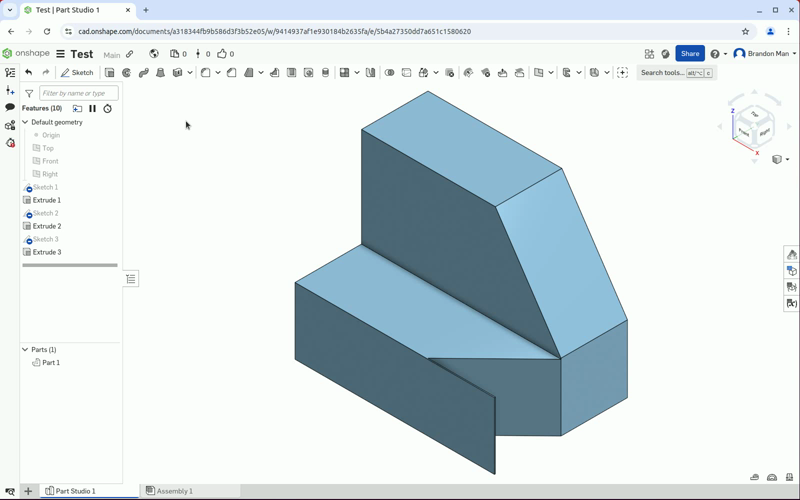
mouse_move(73, 189)
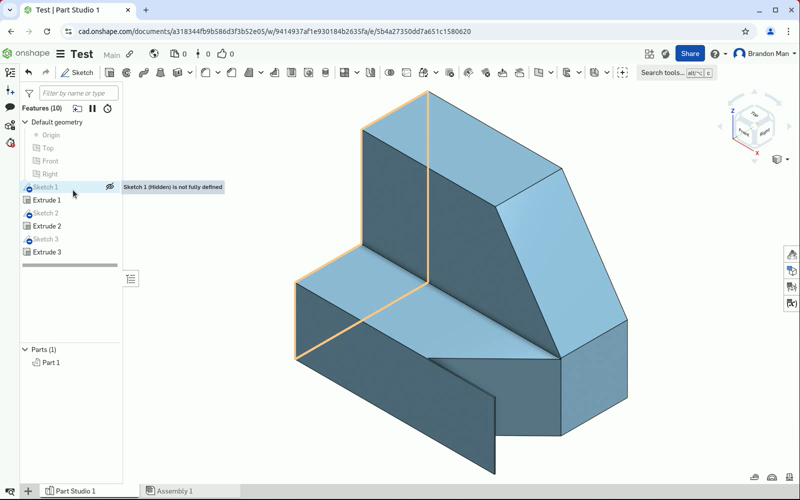
click(73, 189)